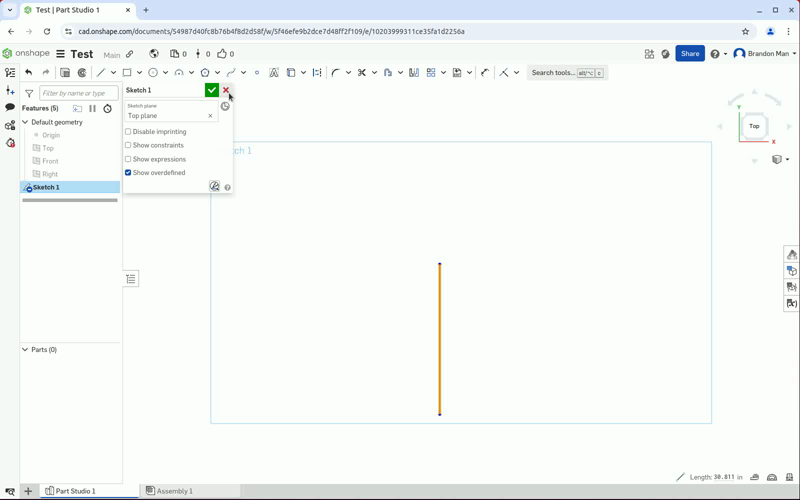
key(shift+h)
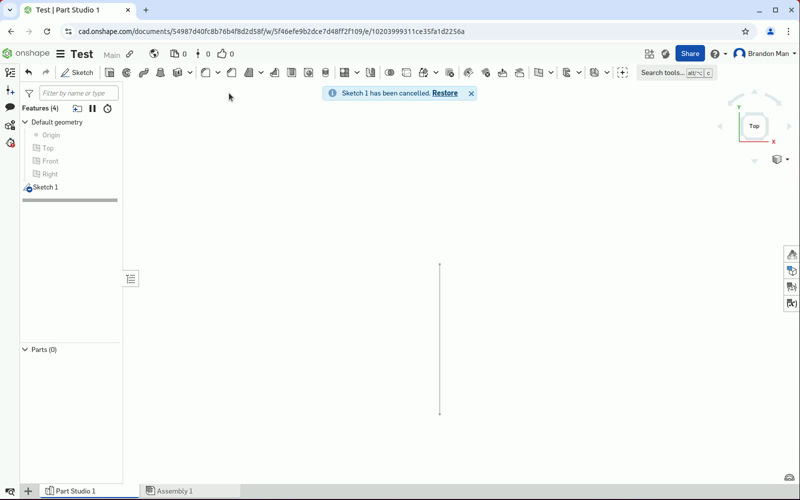
mouse_move(73, 352)
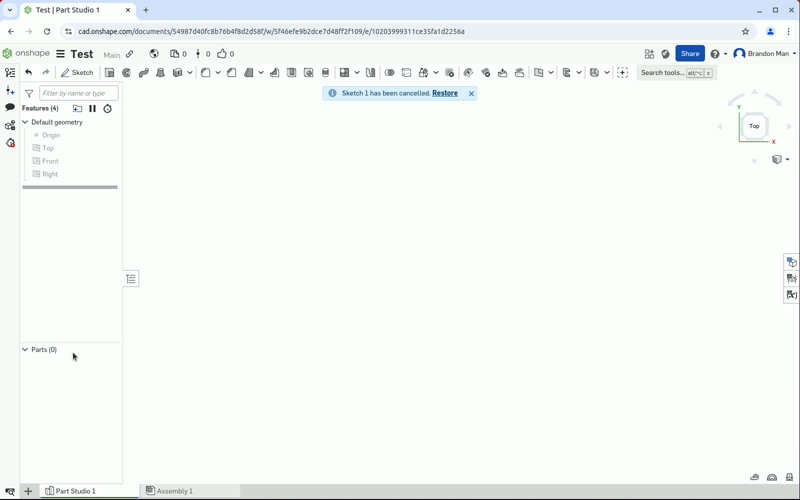
key(y)
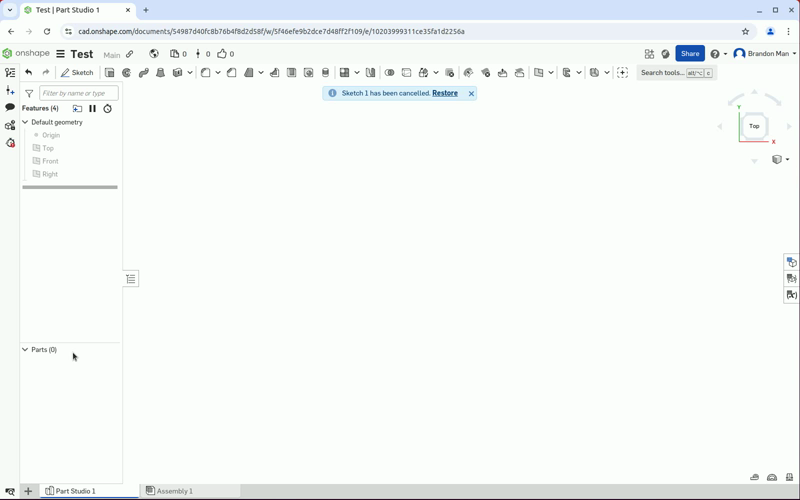
key(shift+p)
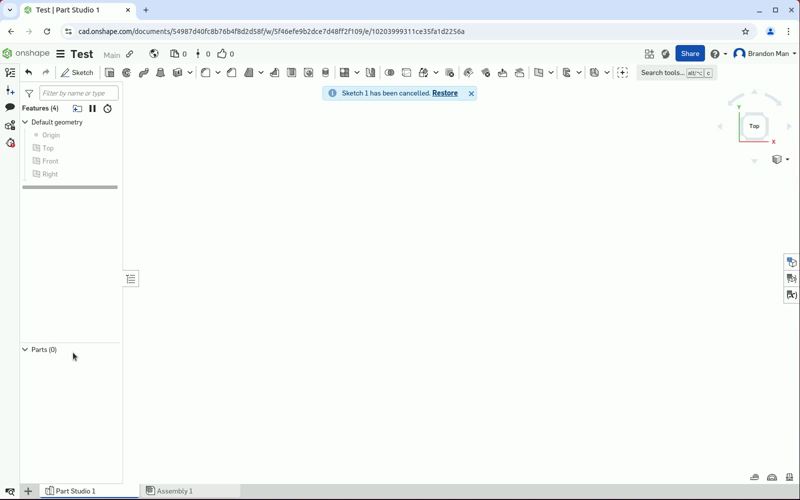
key(space)
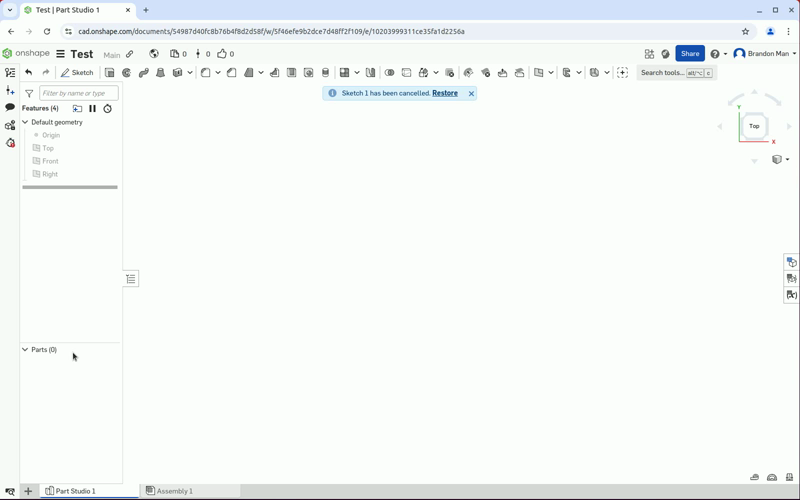
key_down(shift)
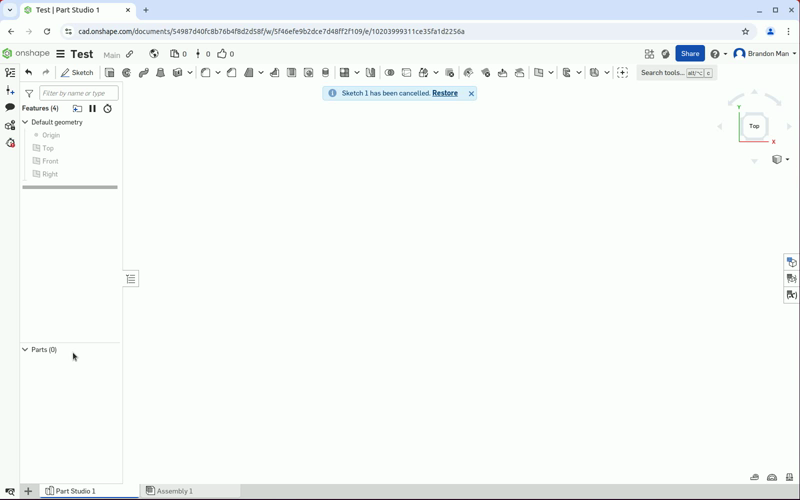
key(up)
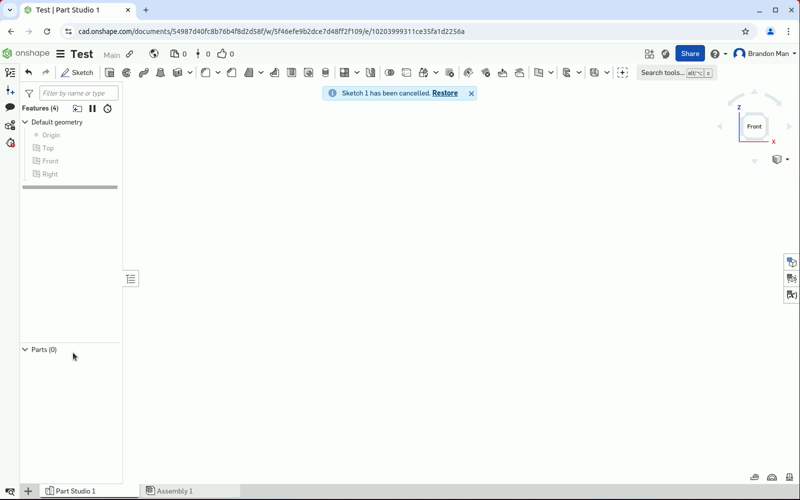
key_up(shift)
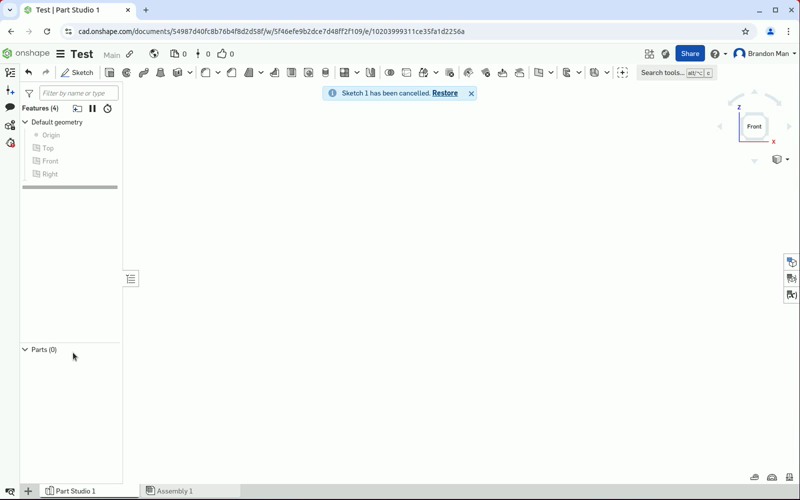
mouse_move(73, 352)
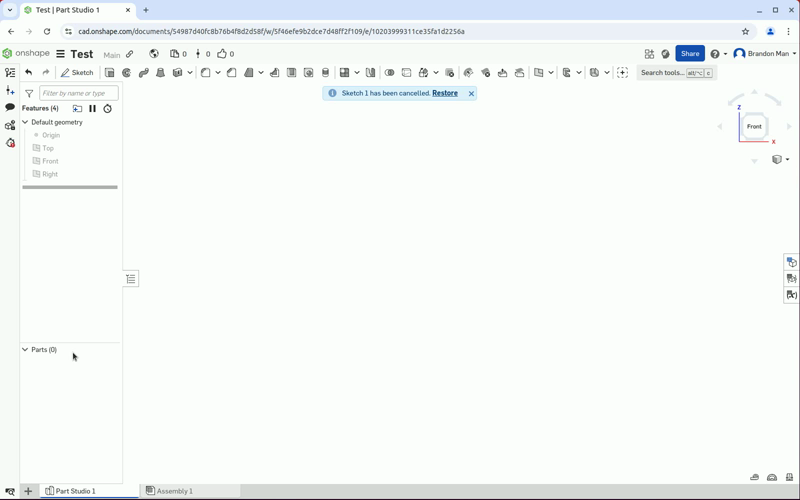
key(shift+y)
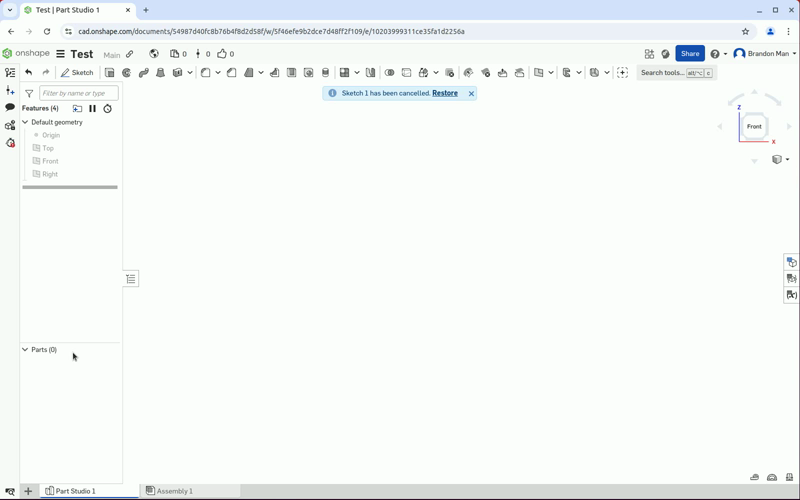
key(shift+s)
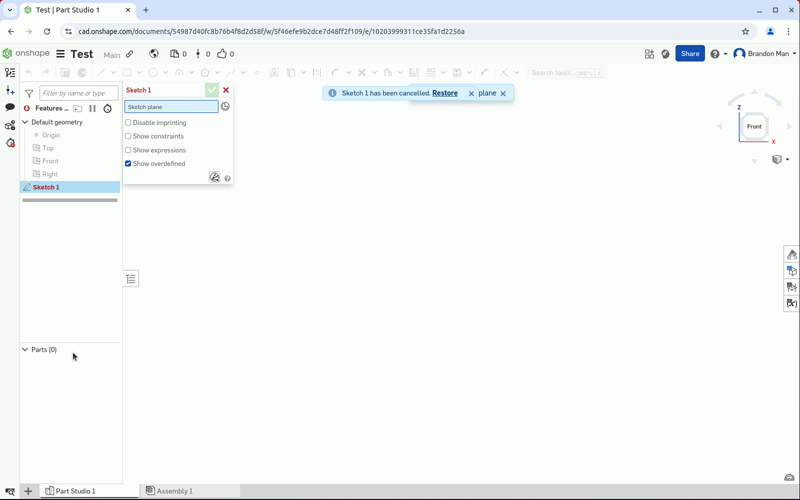
mouse_move(73, 163)
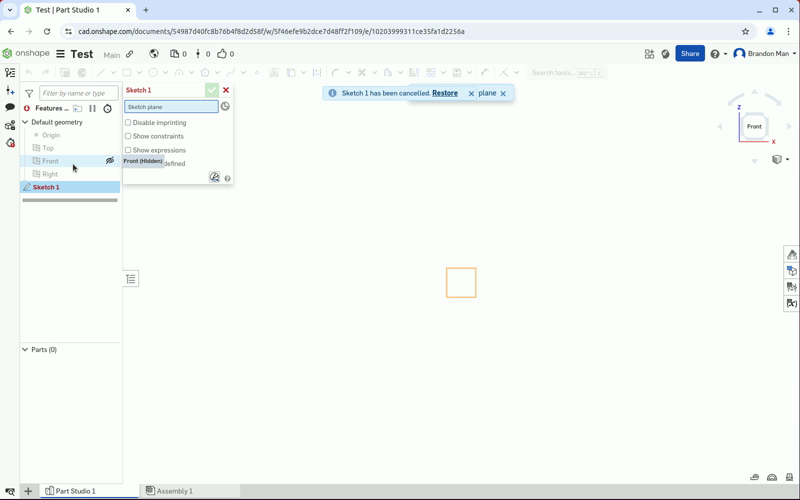
click(73, 163)
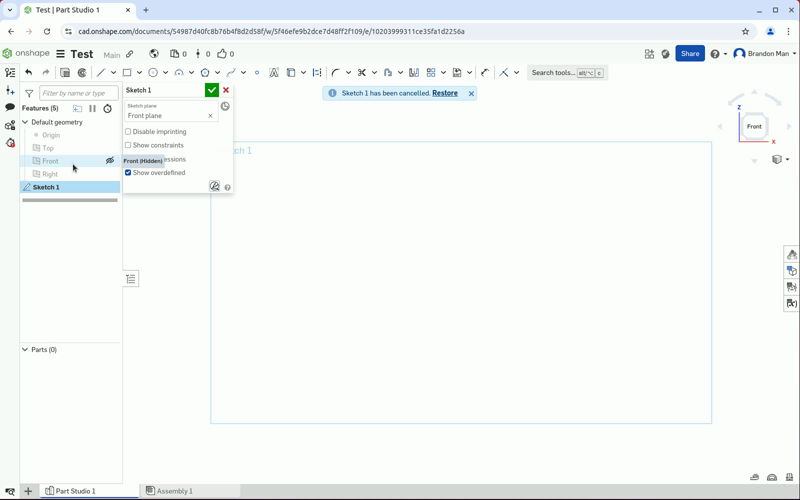
mouse_move(73, 352)
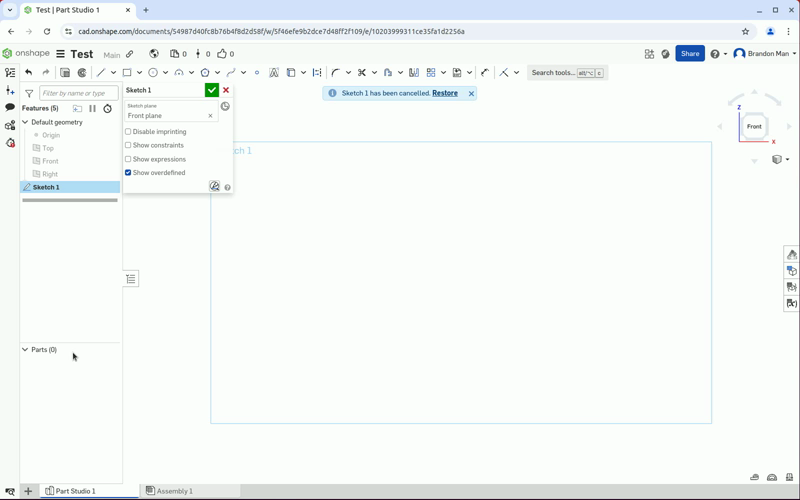
key(y)
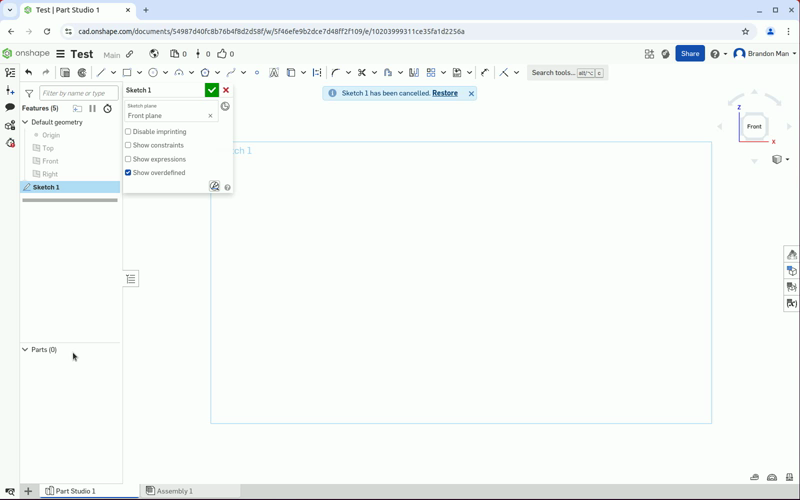
key(l)
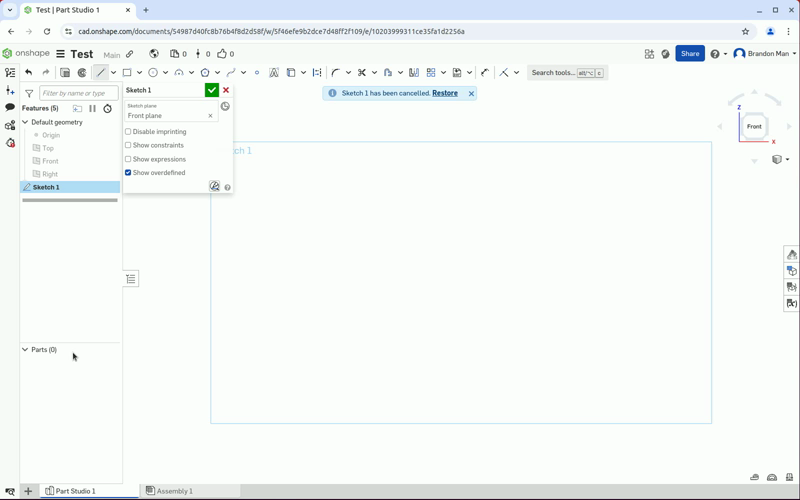
key_down(shift)
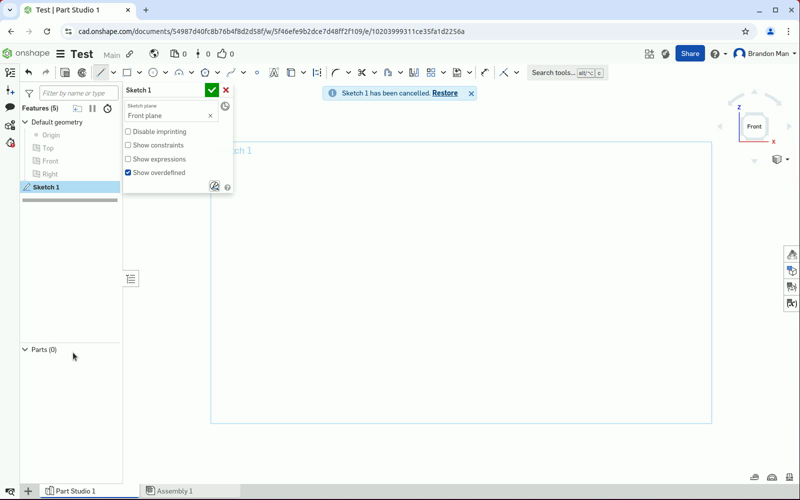
mouse_move(348, 339)
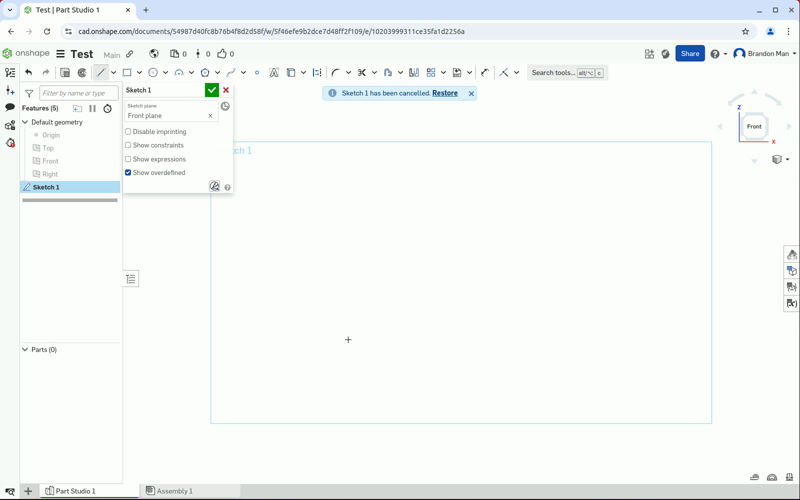
click(348, 339)
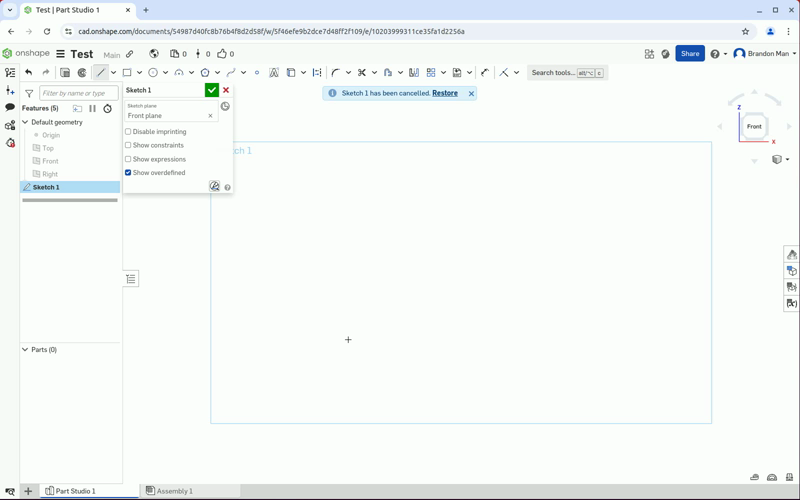
key_up(shift)
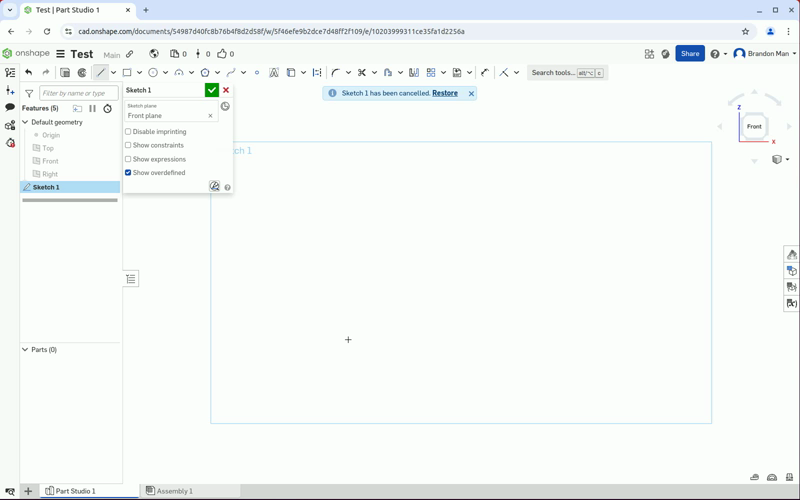
key_down(shift)
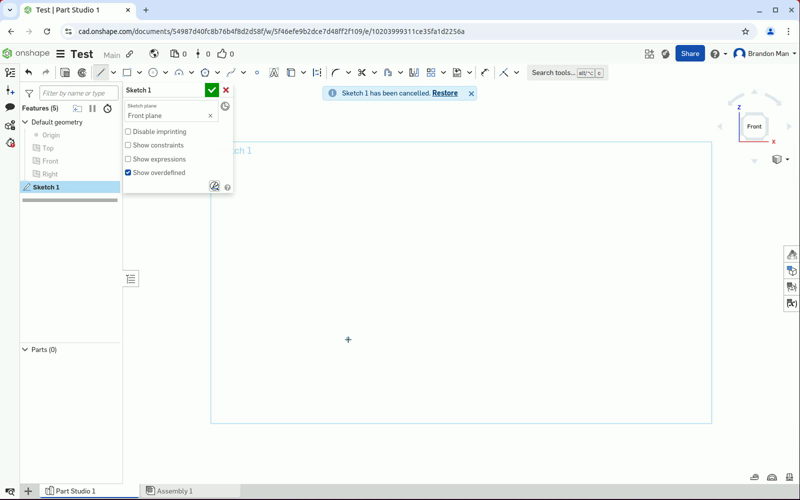
mouse_move(378, 339)
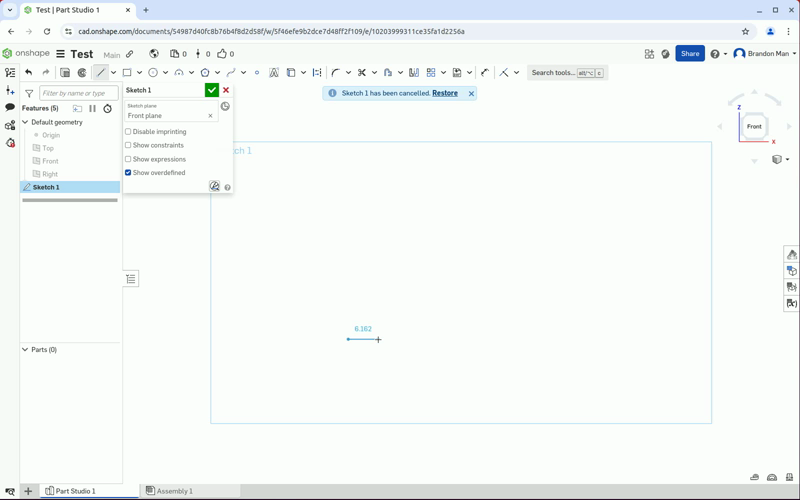
mouse_move(357, 339)
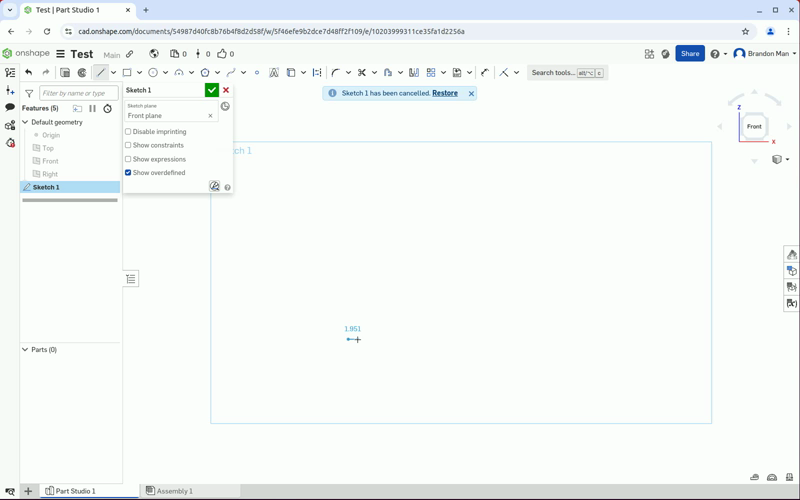
click(357, 339)
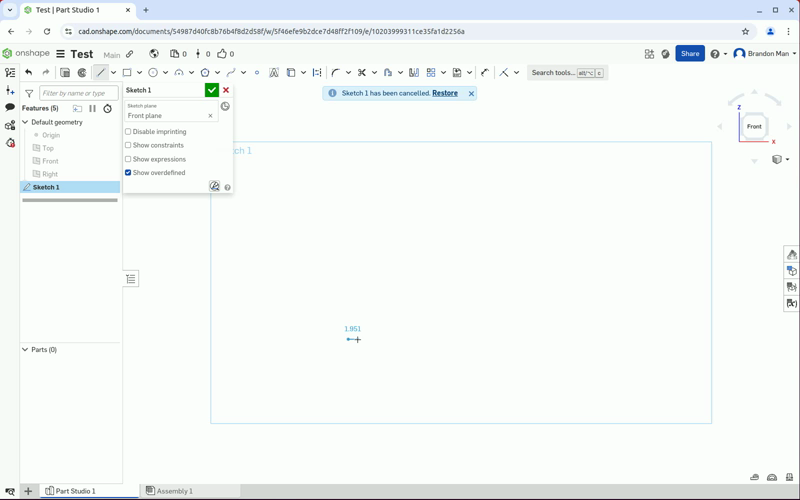
key_up(shift)
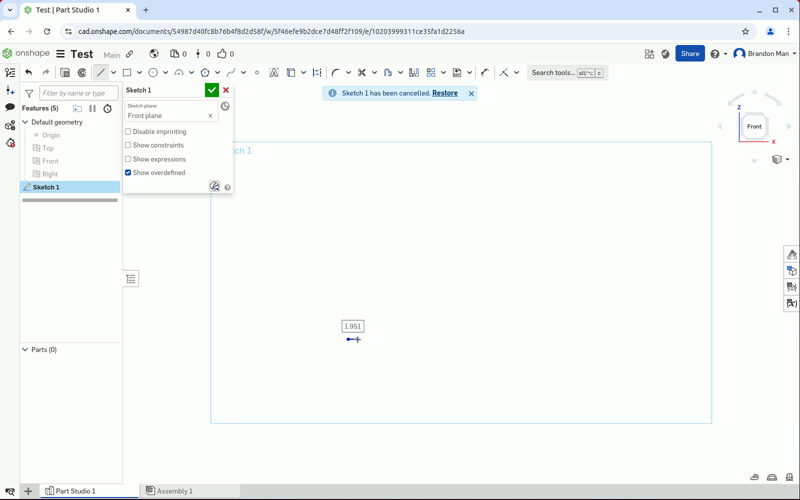
key_down(shift)
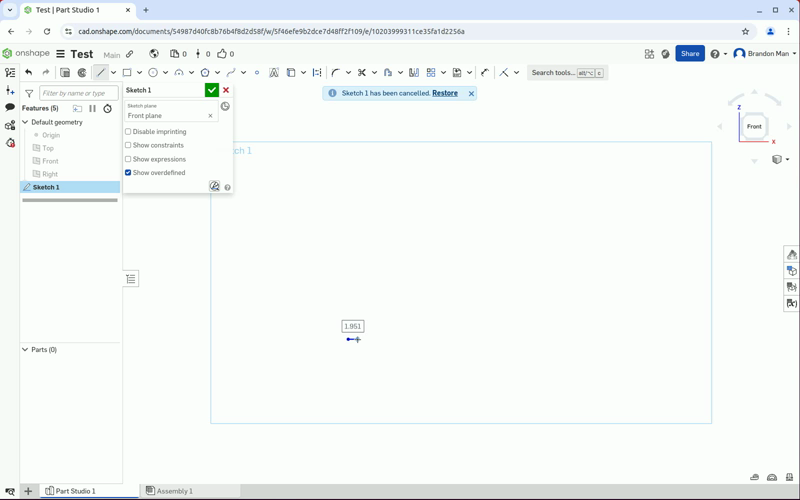
mouse_move(387, 339)
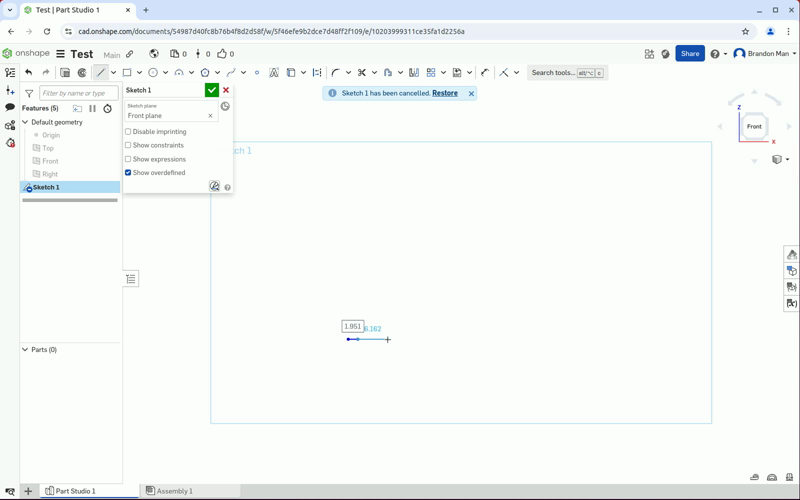
mouse_move(357, 282)
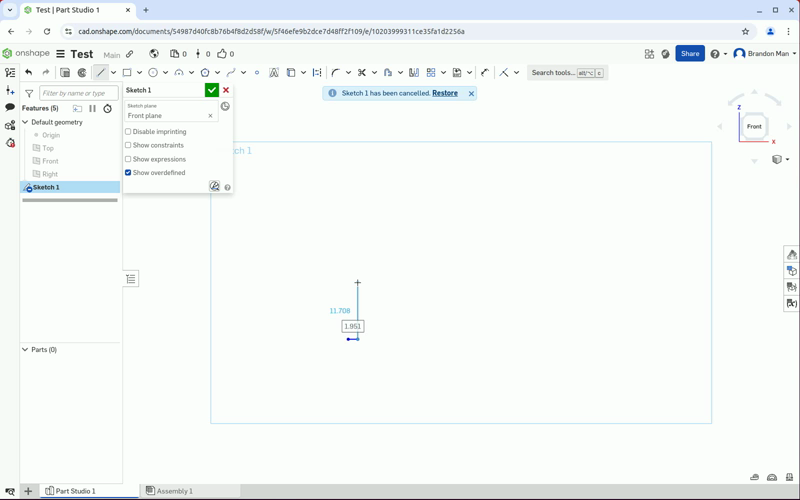
click(357, 282)
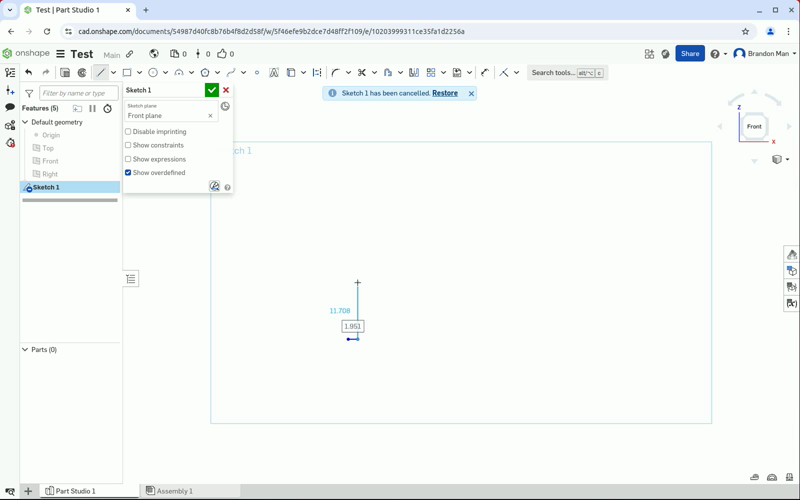
key_up(shift)
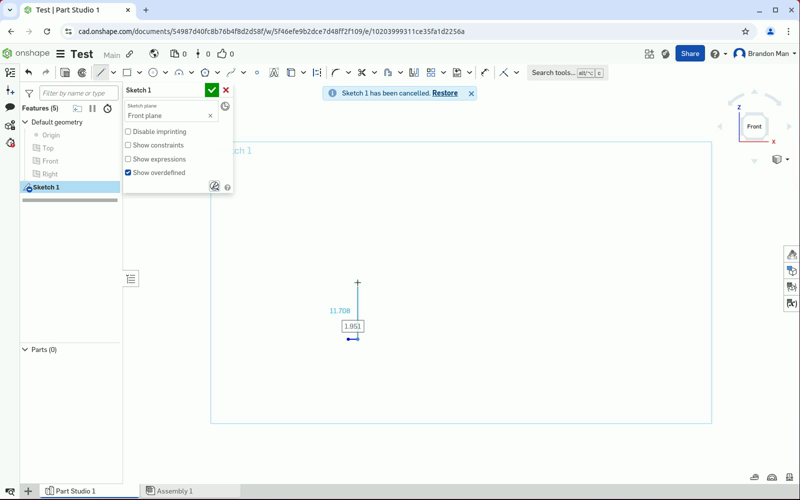
key_down(shift)
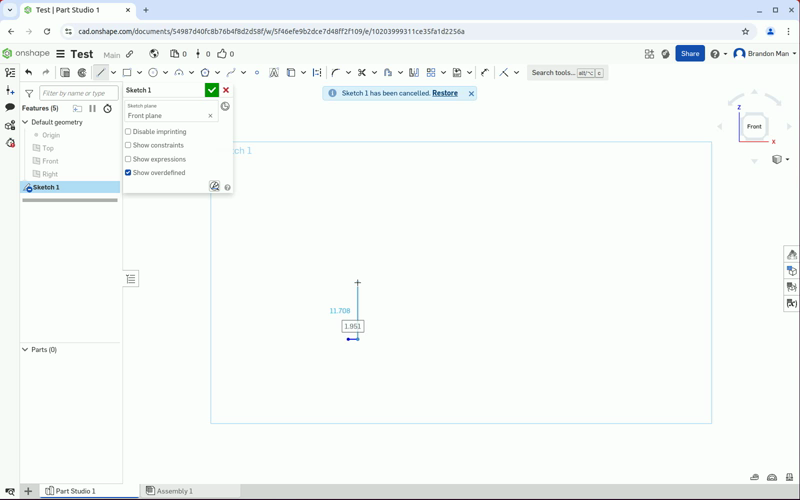
mouse_move(387, 282)
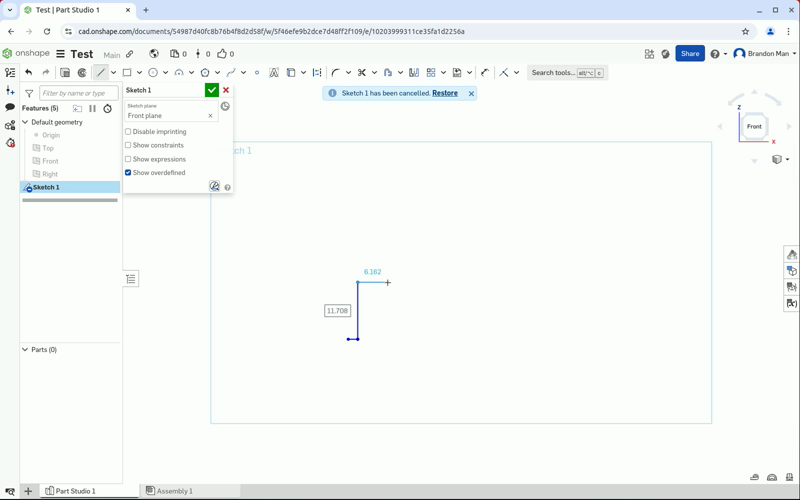
mouse_move(348, 282)
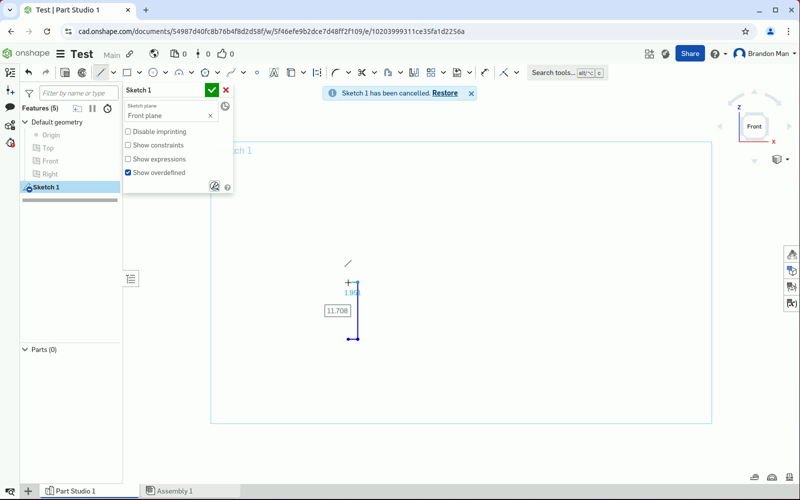
click(348, 282)
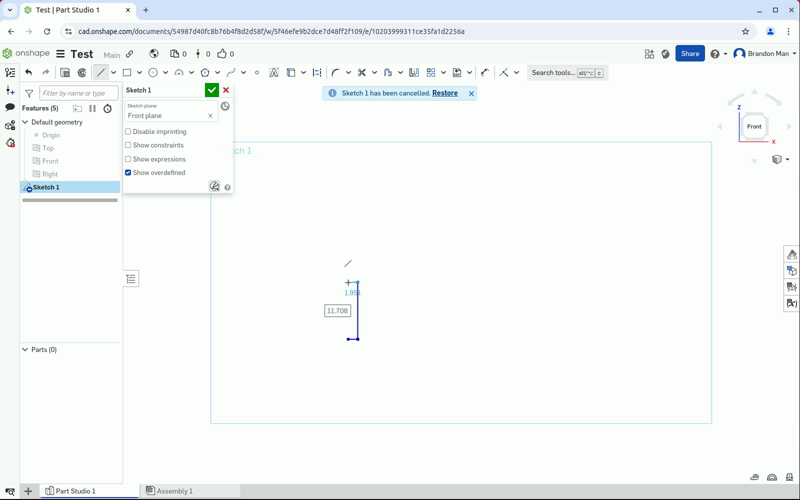
key_up(shift)
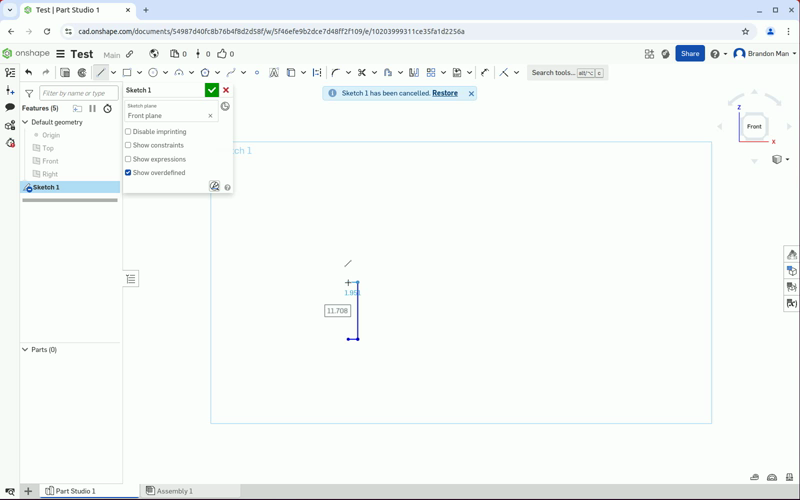
mouse_move(378, 282)
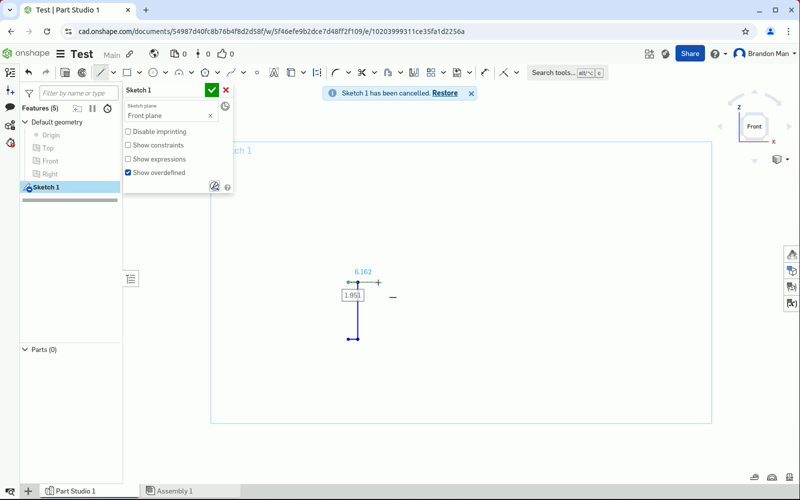
key_down(shift)
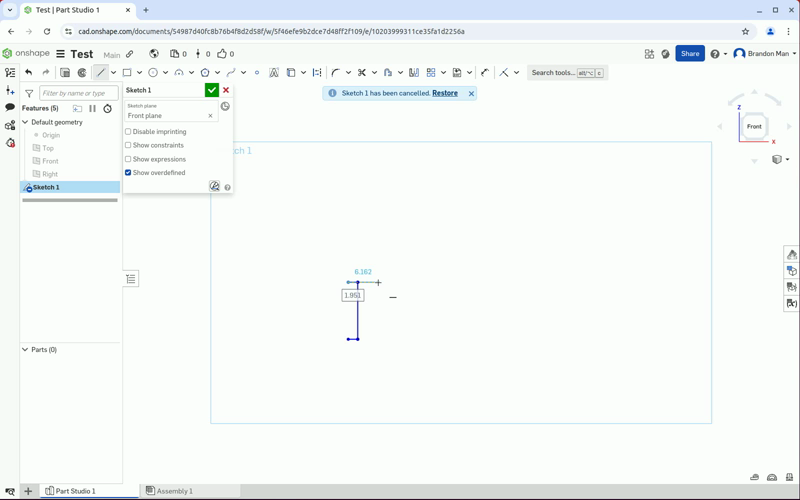
mouse_move(348, 339)
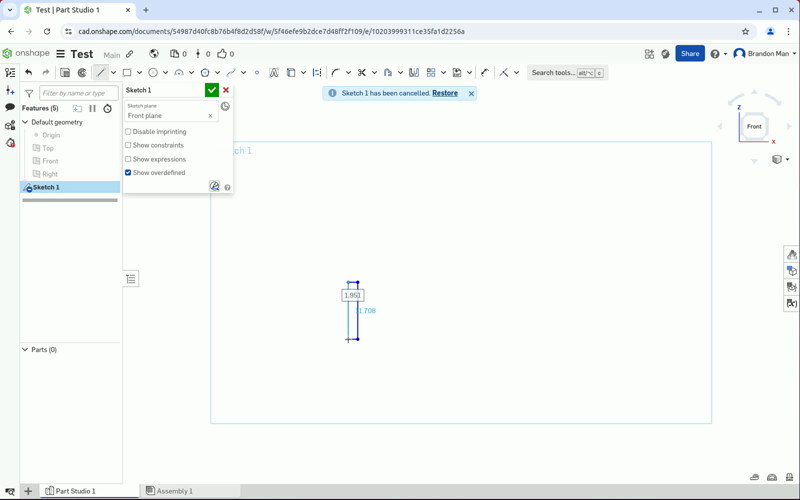
key_up(shift)
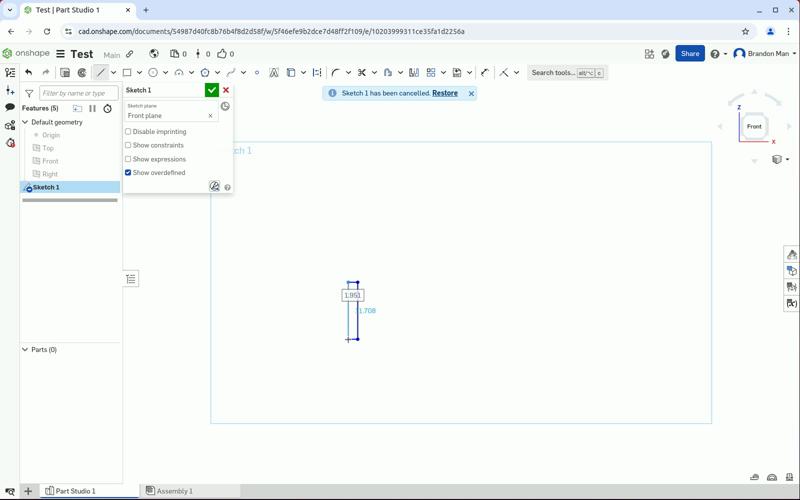
click(348, 339)
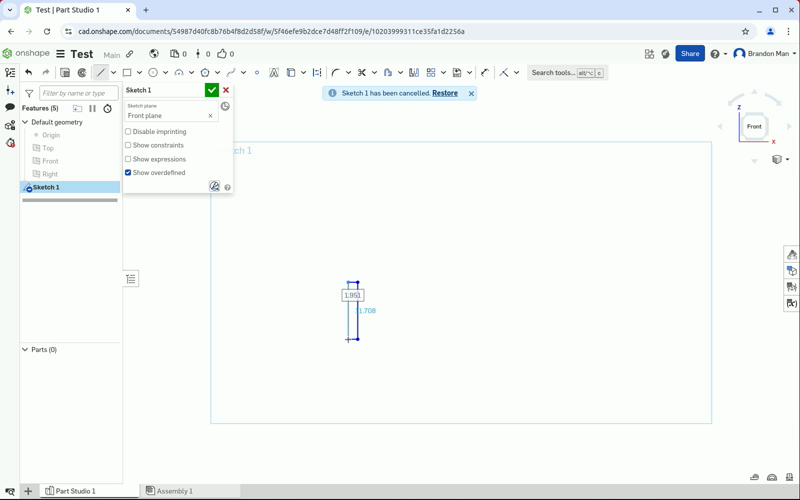
key(esc)
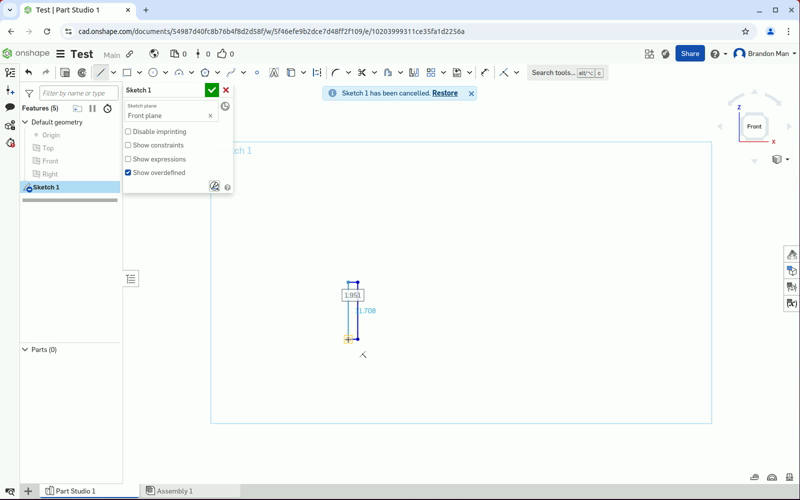
mouse_move(352, 330)
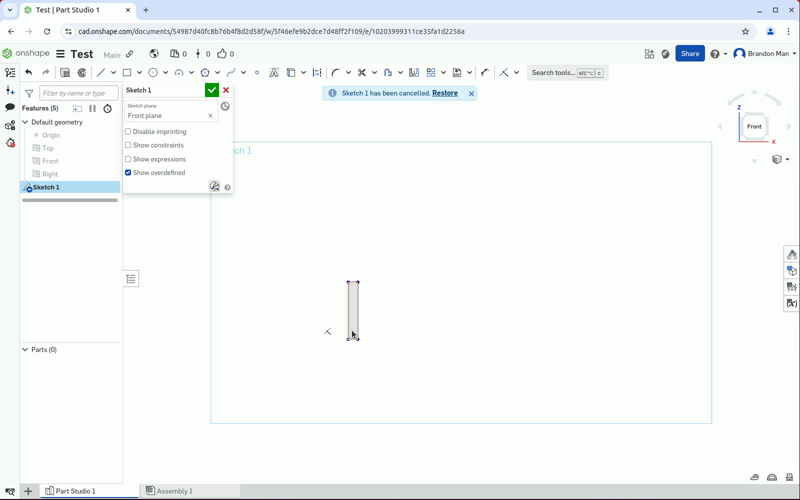
scroll(6)
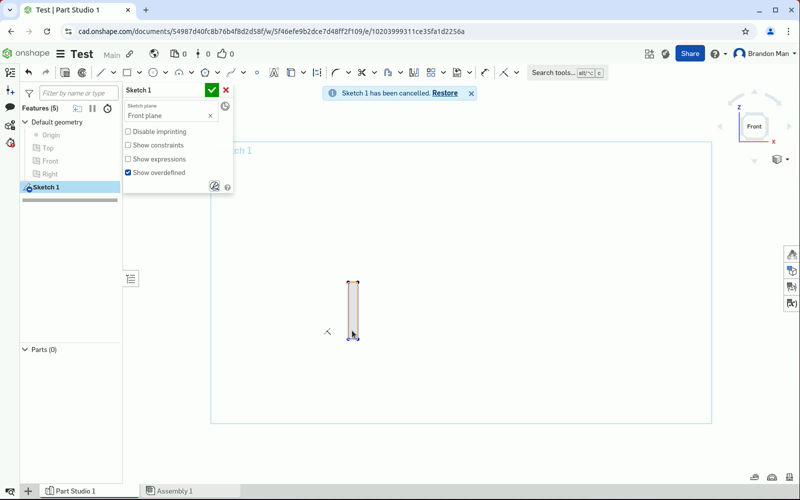
scroll(6)
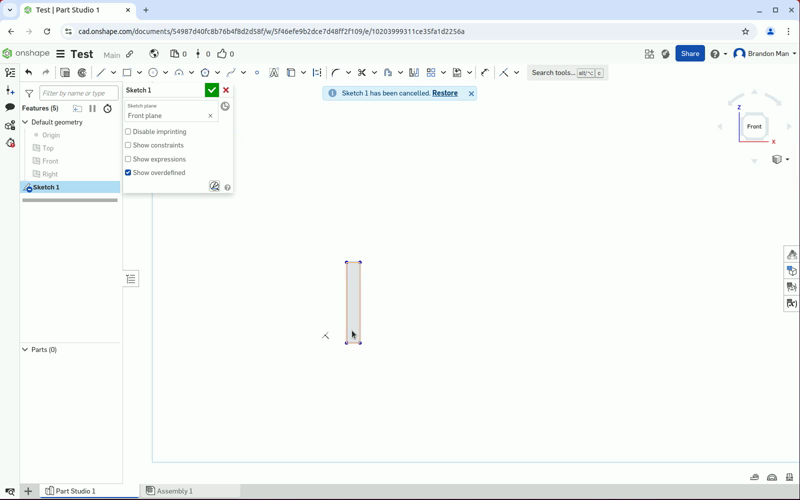
scroll(6)
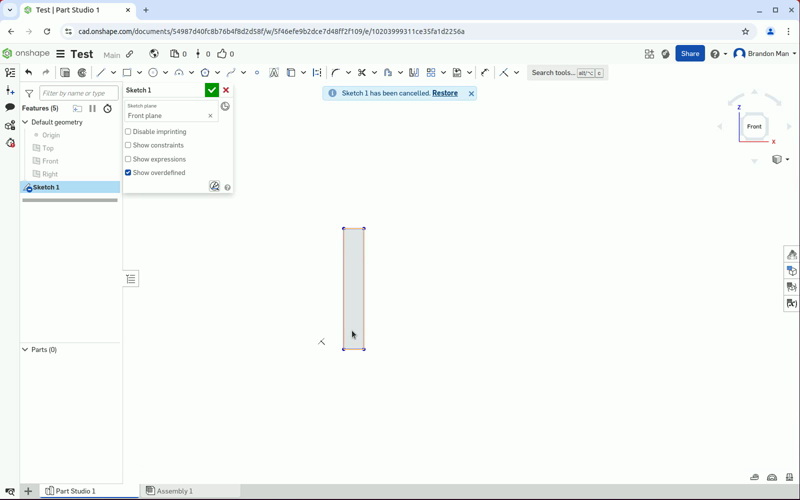
scroll(6)
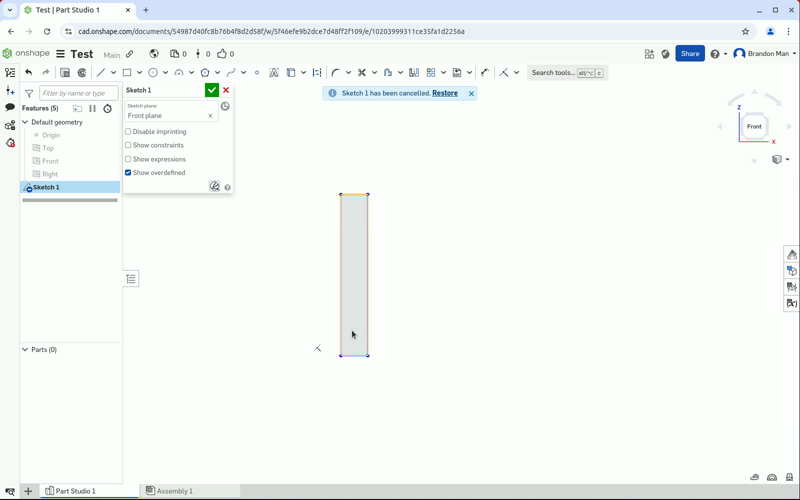
scroll(6)
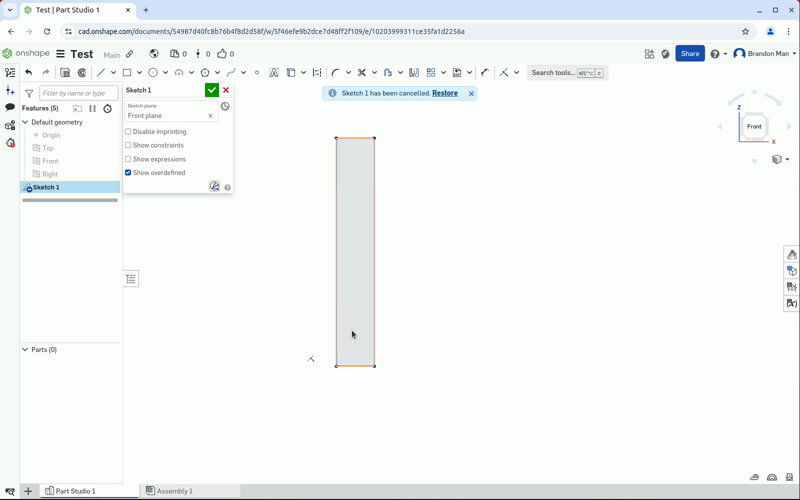
scroll(6)
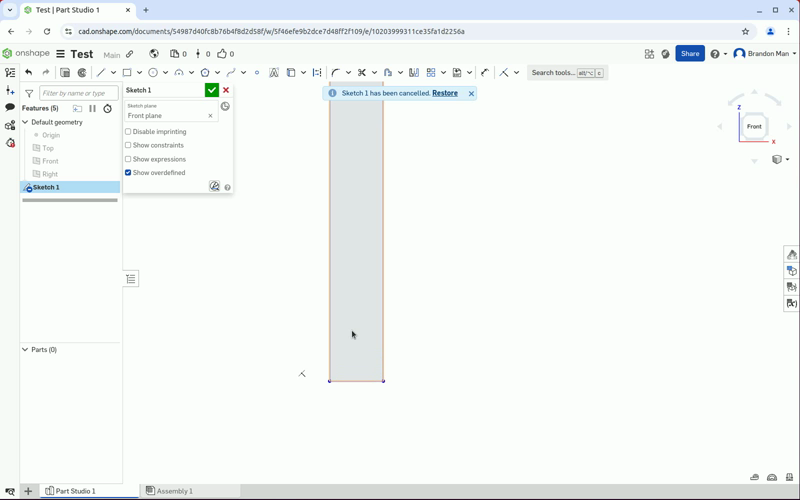
scroll(6)
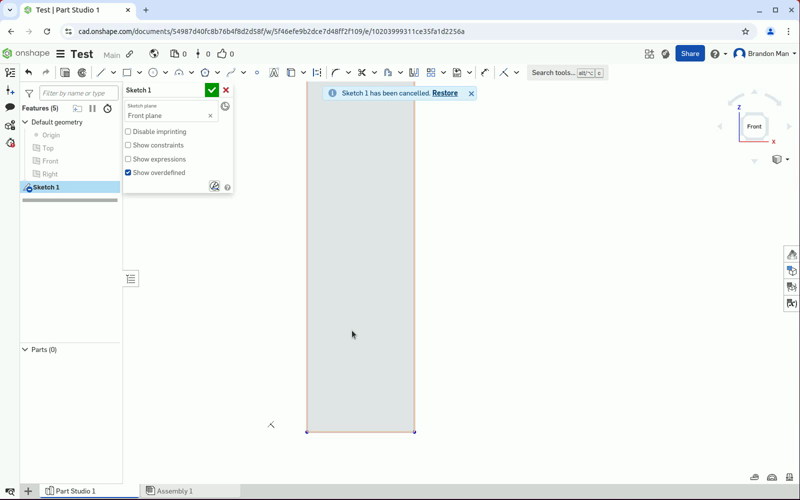
click(352, 330)
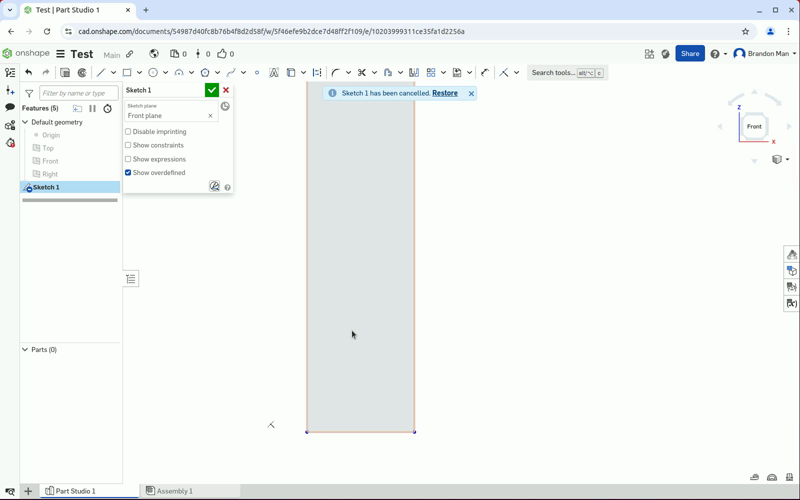
scroll(-6)
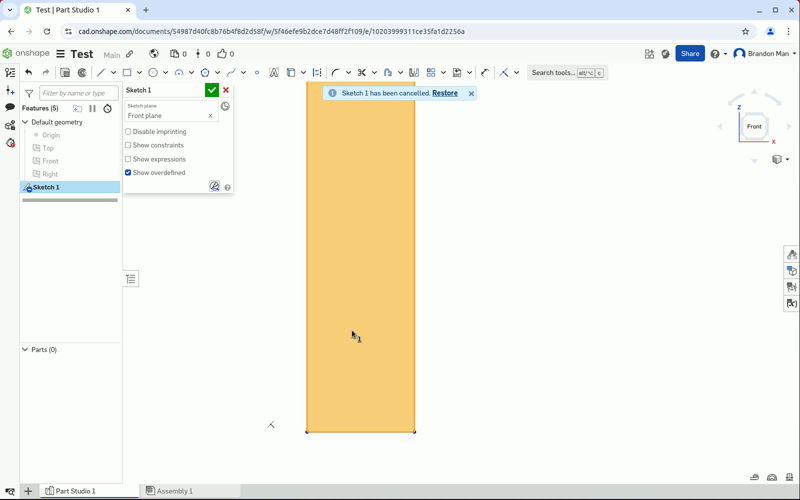
scroll(-6)
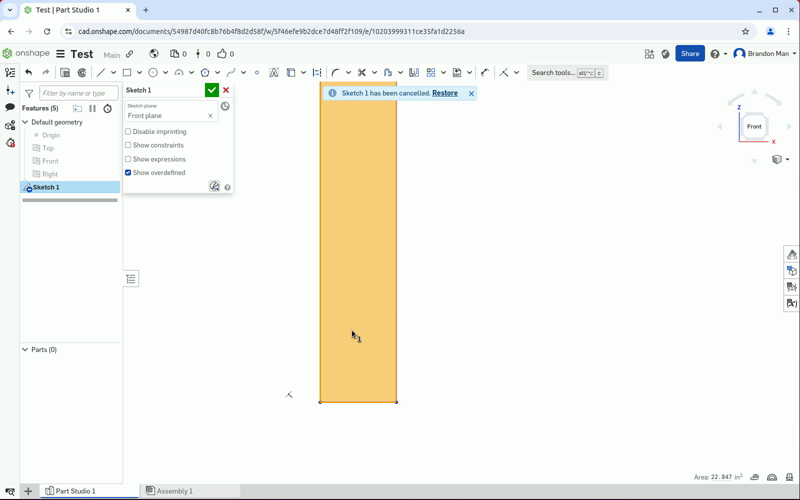
scroll(-6)
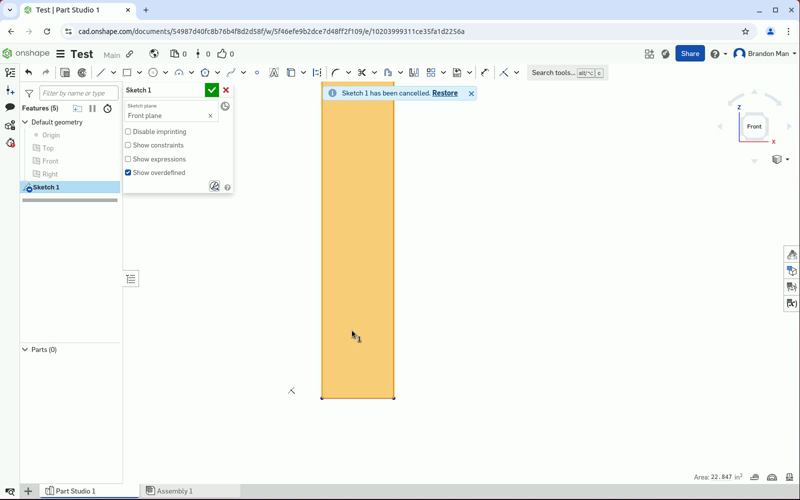
scroll(-6)
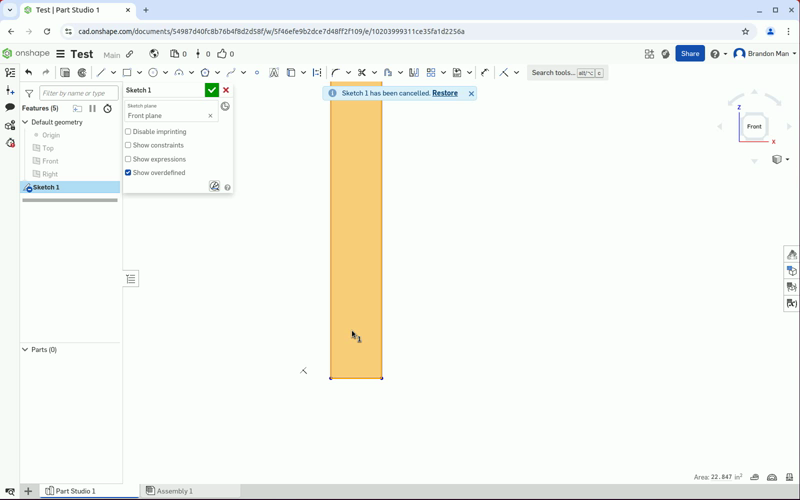
scroll(-6)
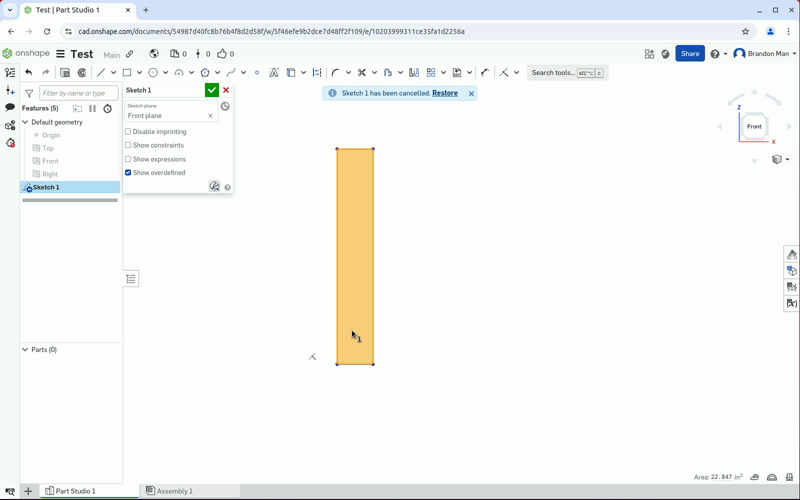
scroll(-6)
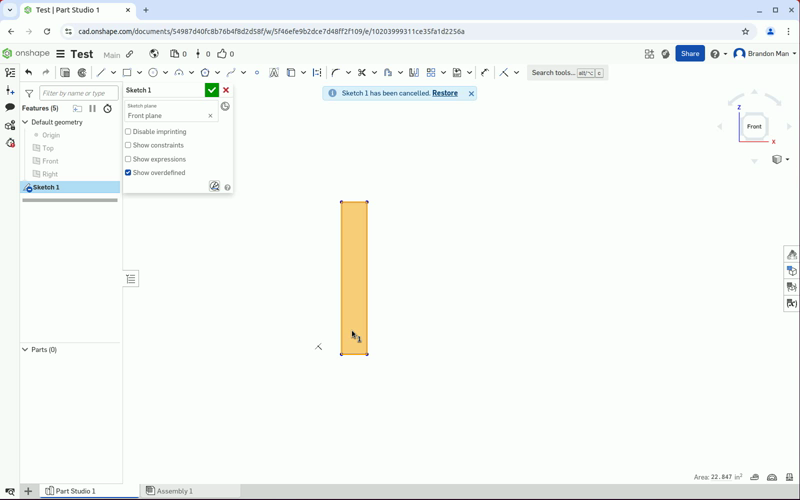
scroll(-6)
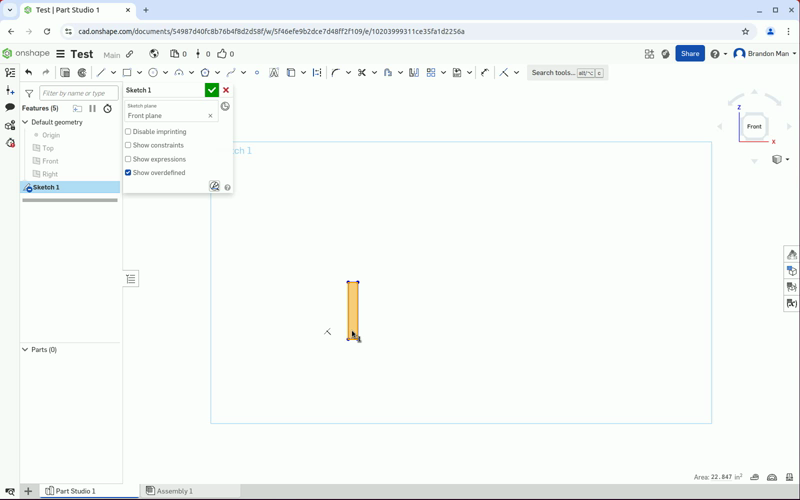
mouse_move(73, 352)
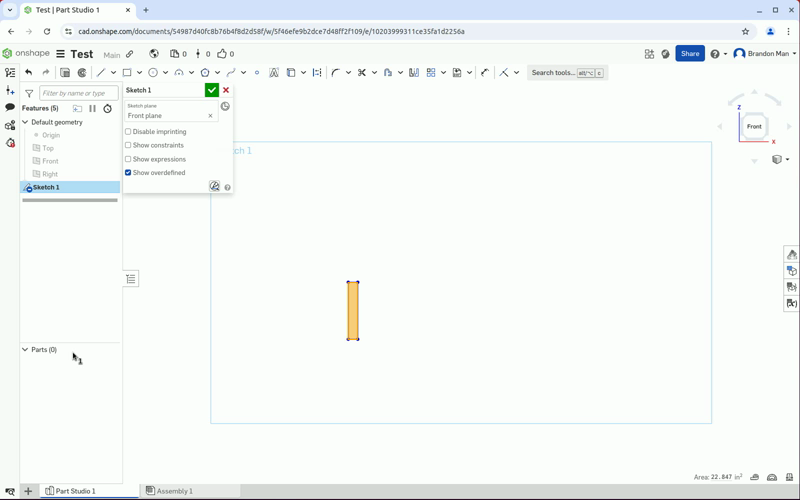
key(shift+y)
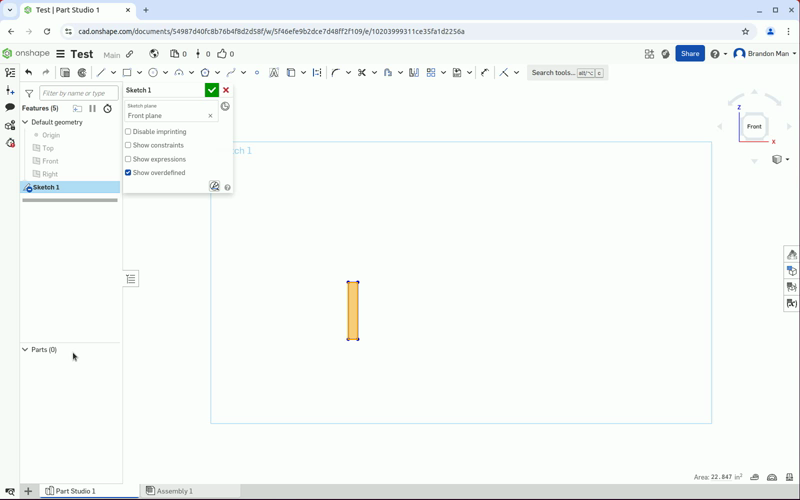
key(shift+e)
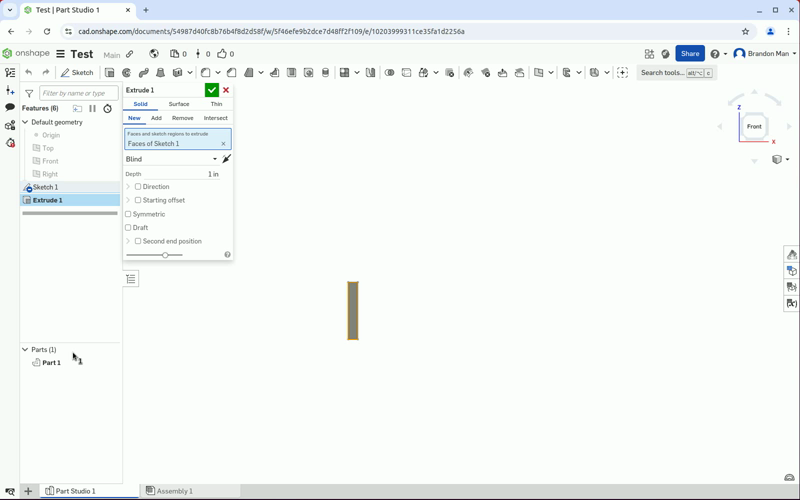
mouse_move(143, 106)
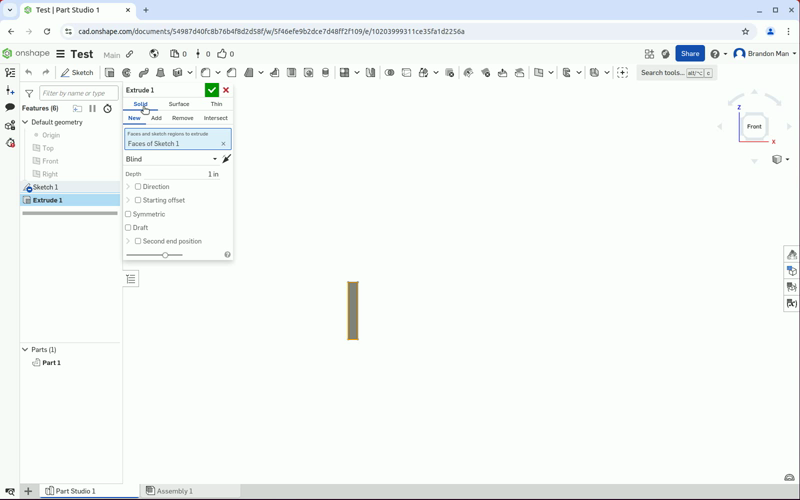
click(143, 106)
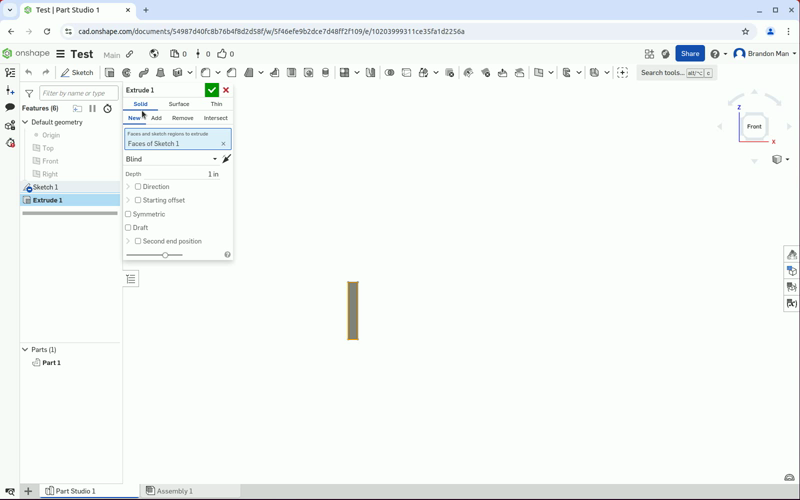
mouse_move(137, 120)
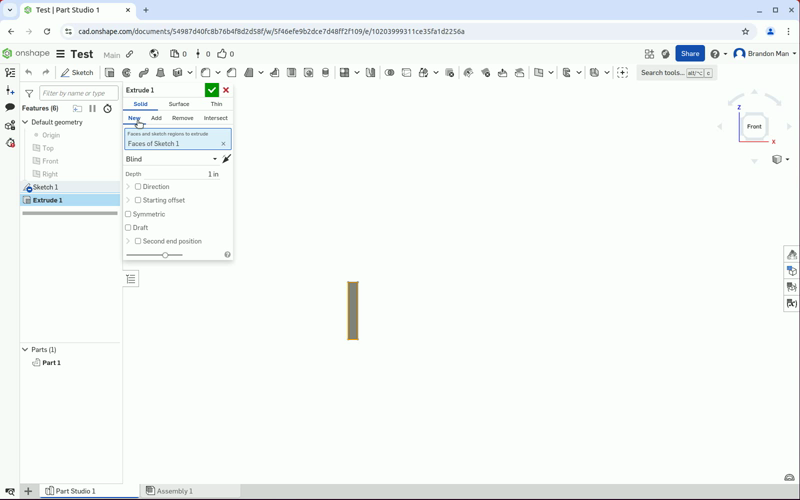
click(137, 120)
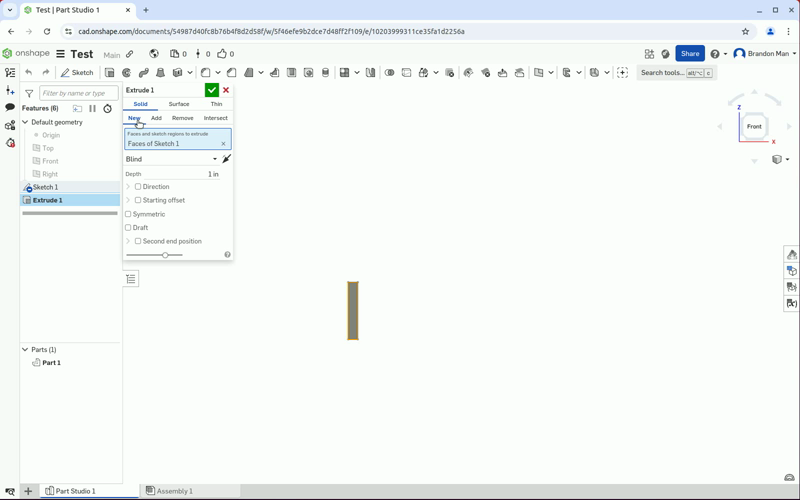
key(tab, 4)
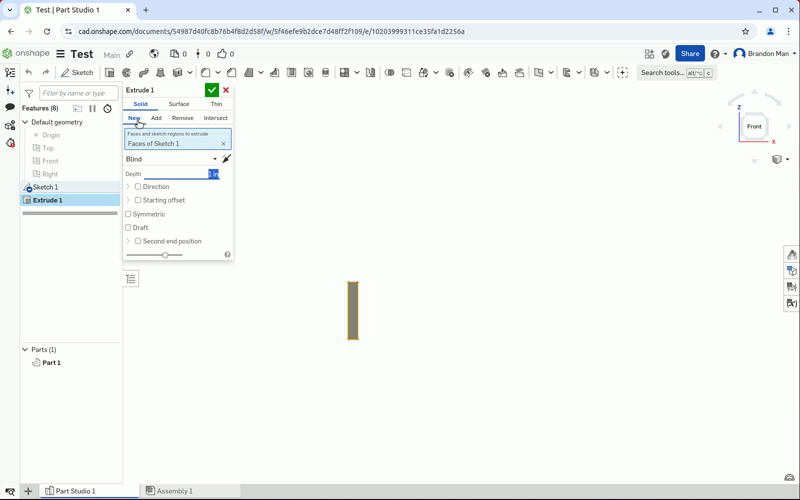
text(9.628)
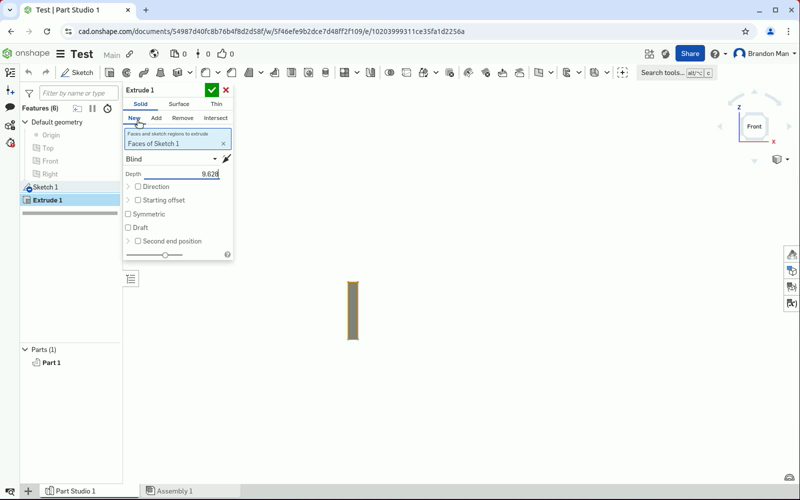
key(enter)
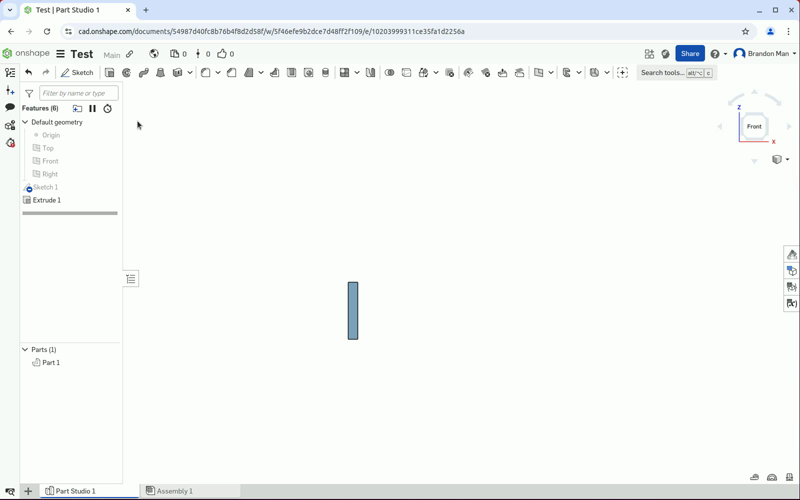
key(shift+h)
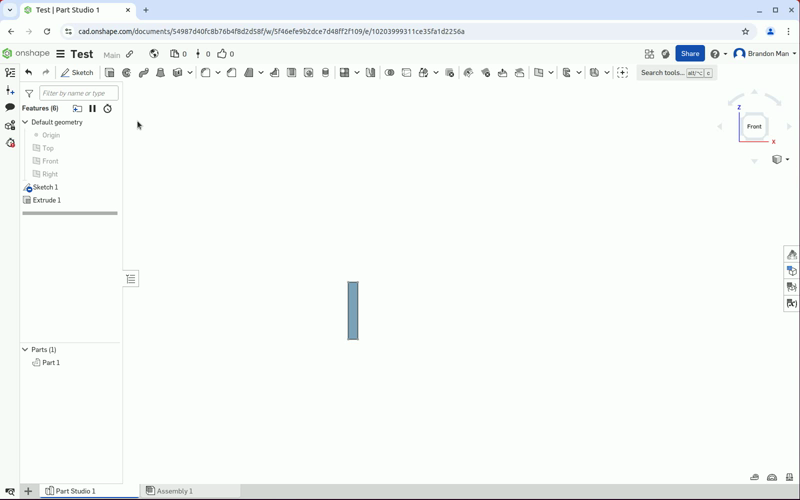
key(shift+h)
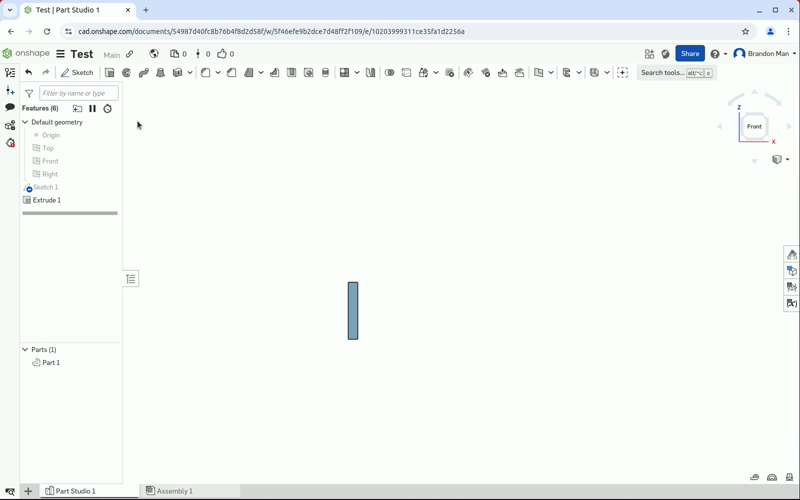
mouse_move(73, 189)
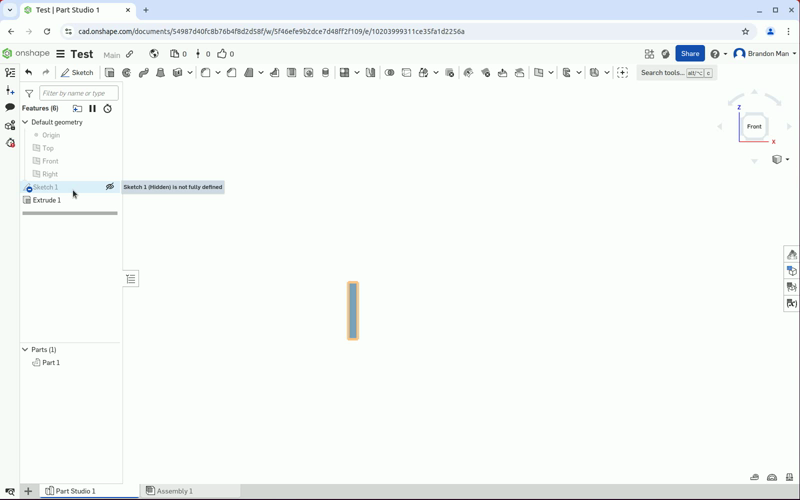
click(73, 189)
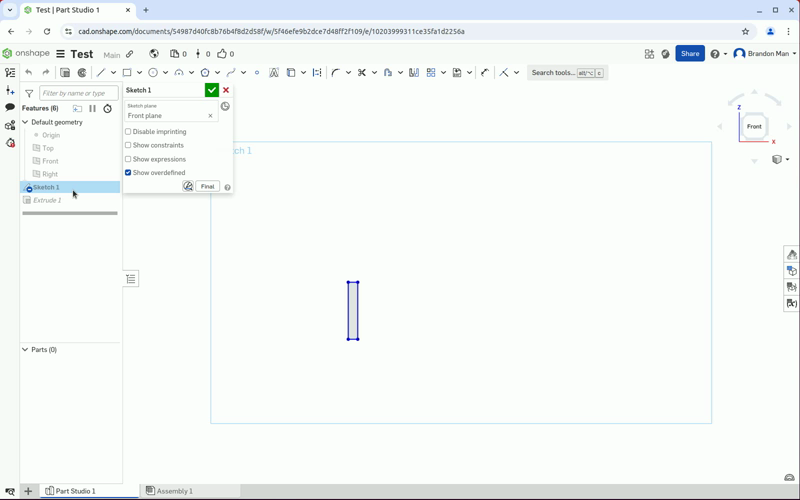
mouse_move(229, 92)
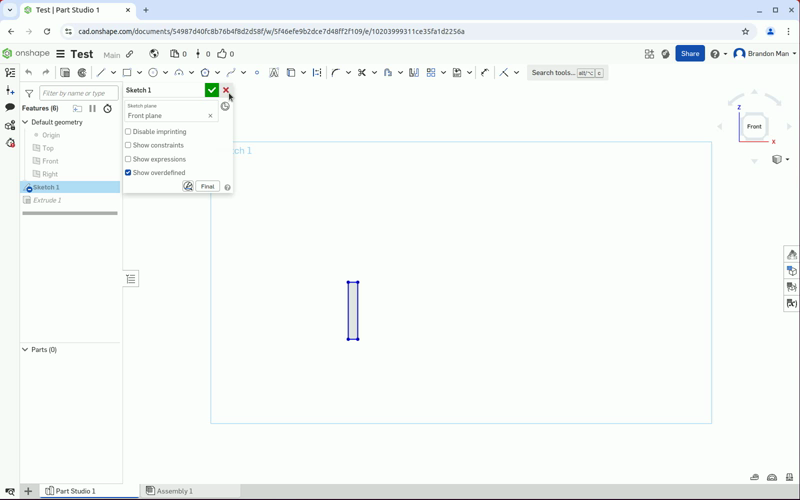
click(229, 92)
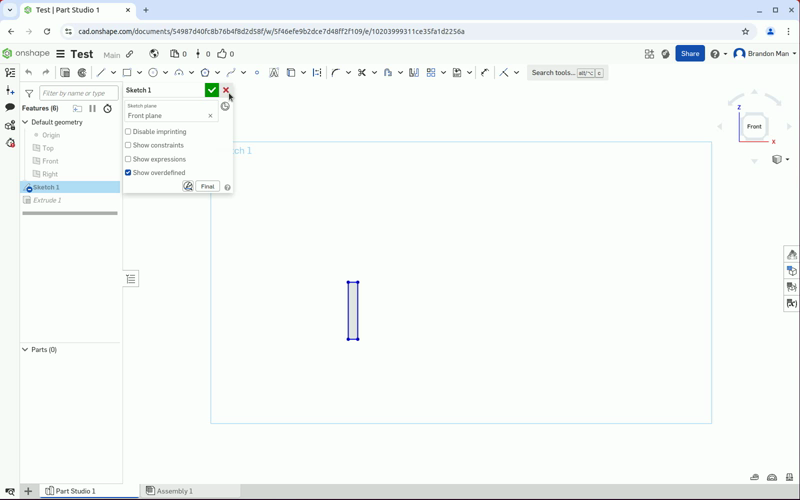
key(shift+s)
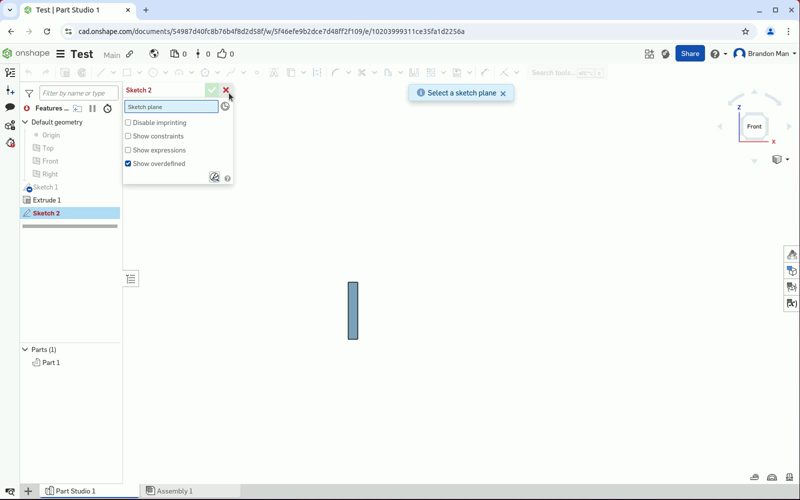
mouse_move(73, 163)
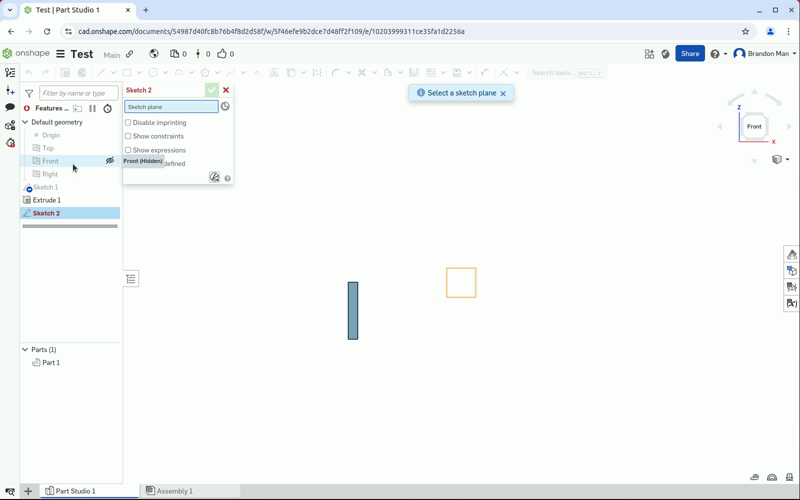
click(73, 163)
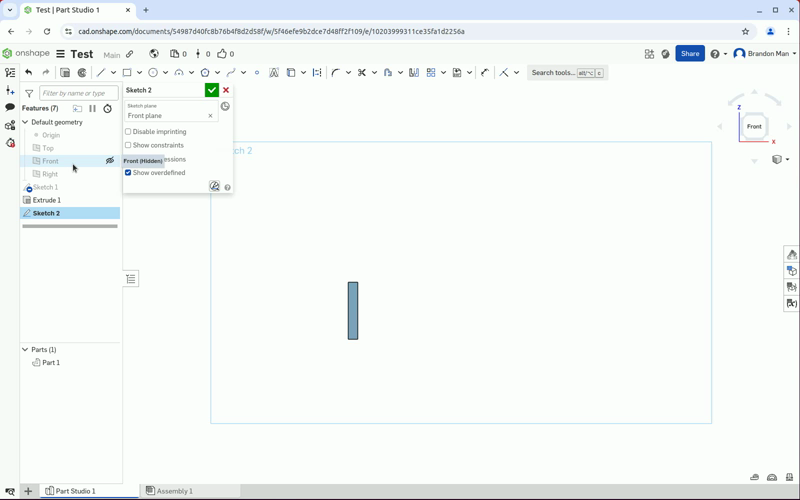
mouse_move(73, 352)
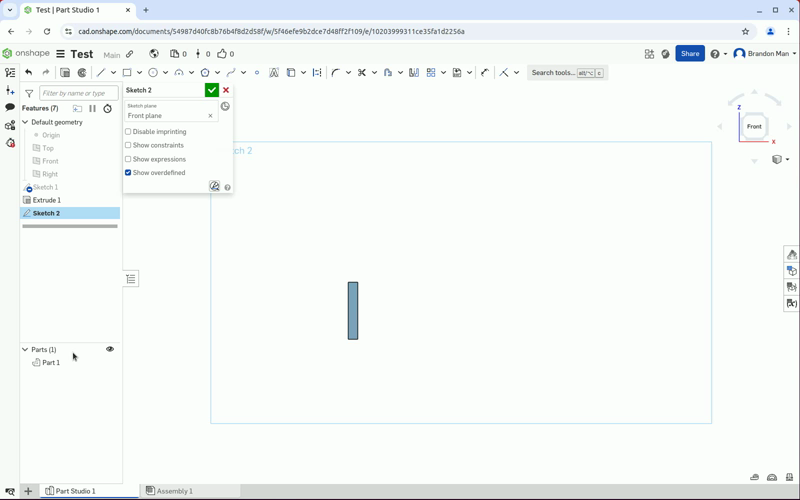
key(y)
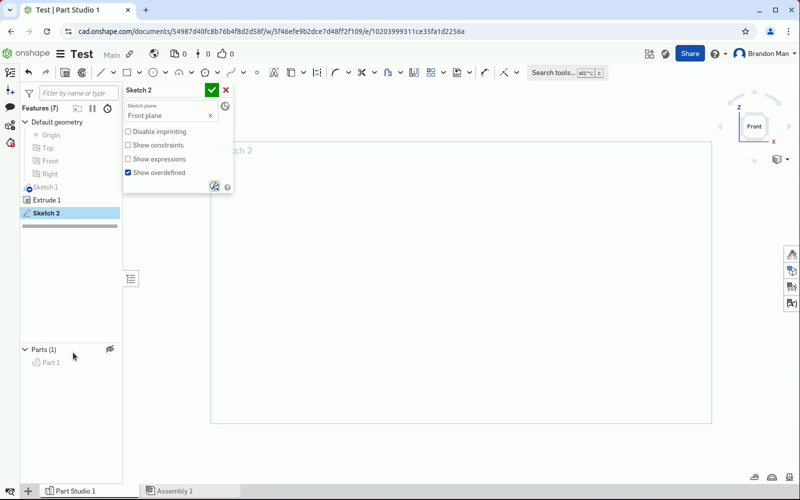
key(l)
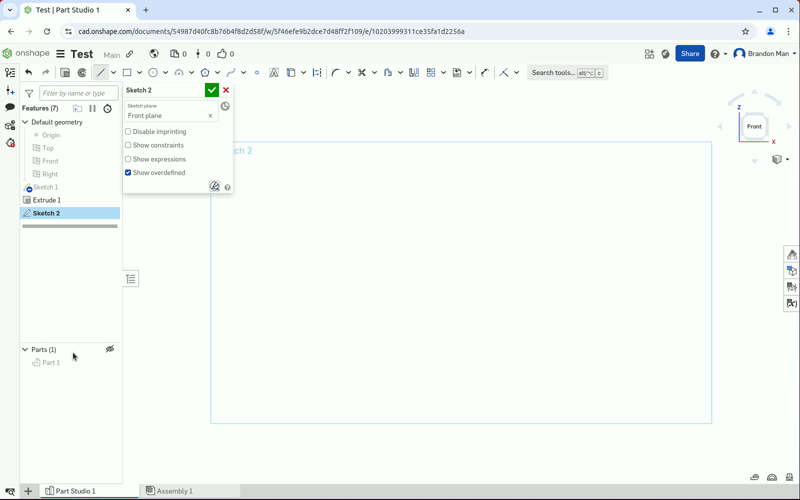
key_down(shift)
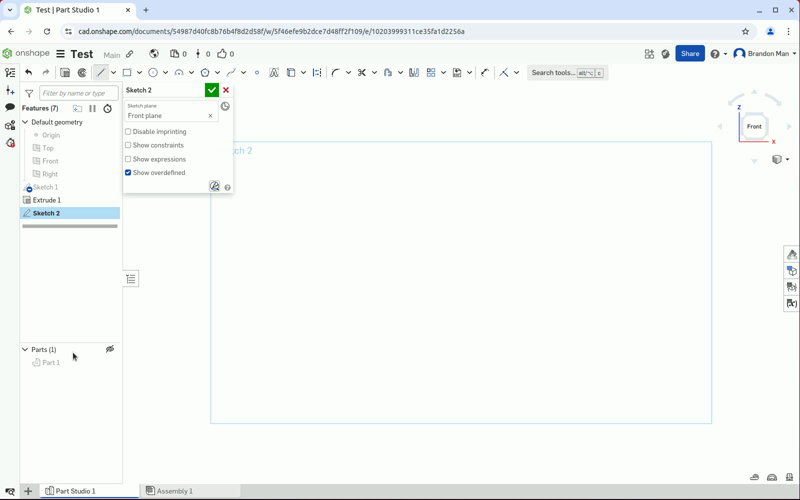
mouse_move(451, 339)
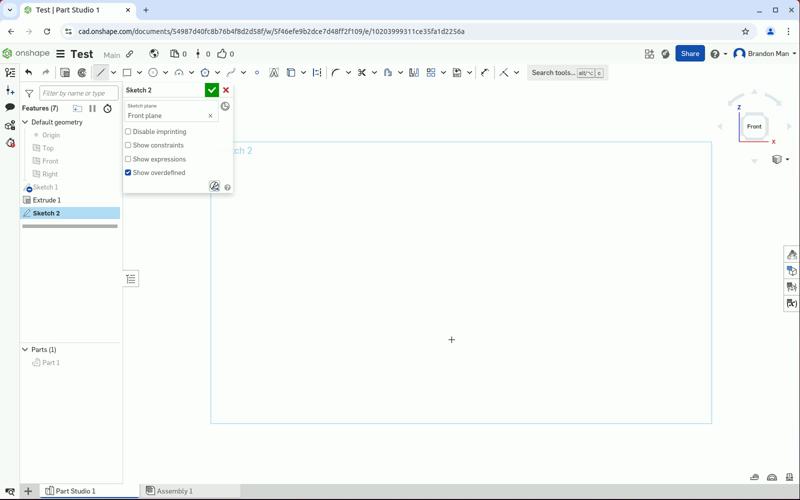
click(451, 339)
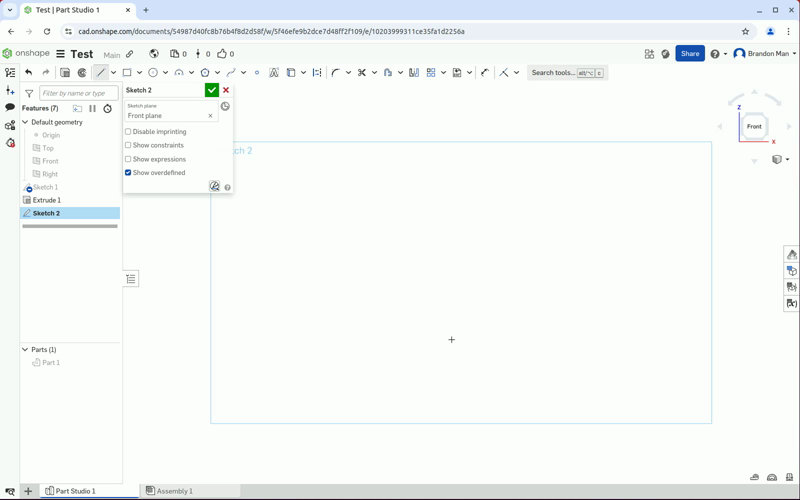
key_up(shift)
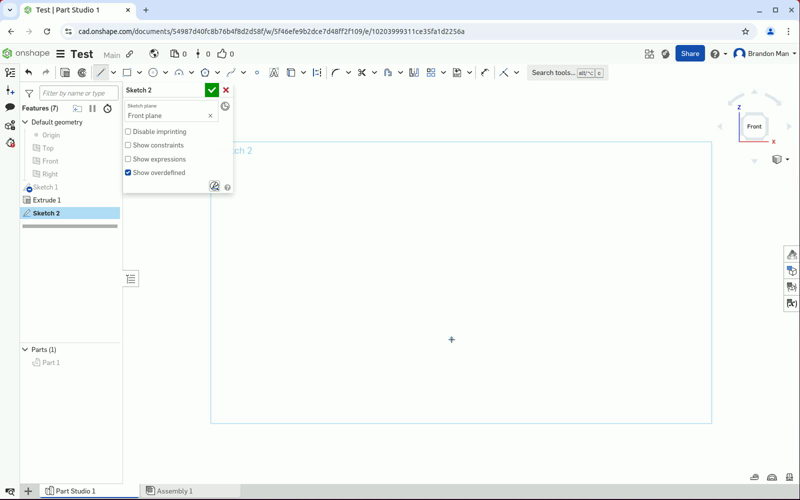
key_down(shift)
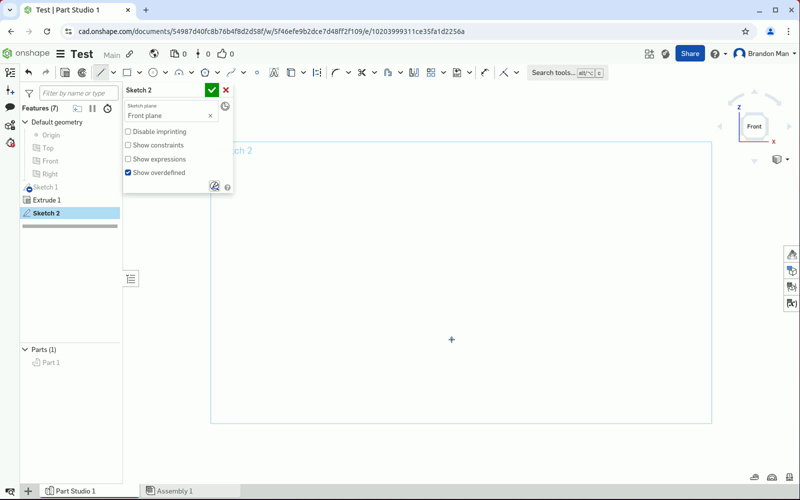
mouse_move(481, 339)
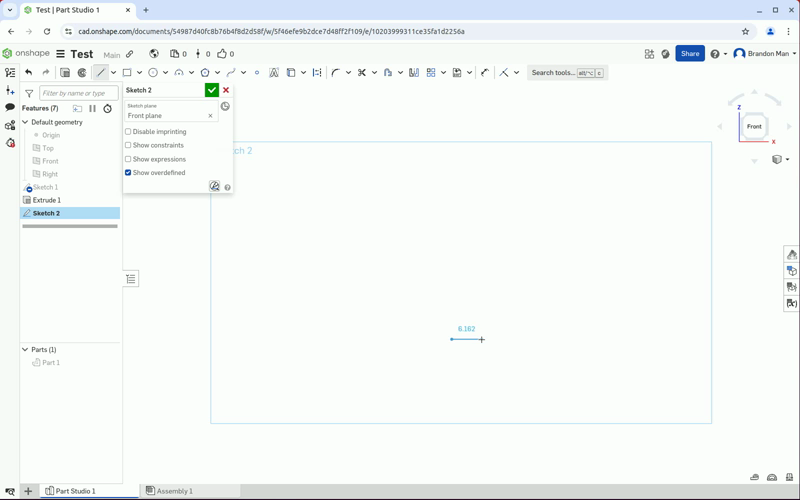
mouse_move(461, 339)
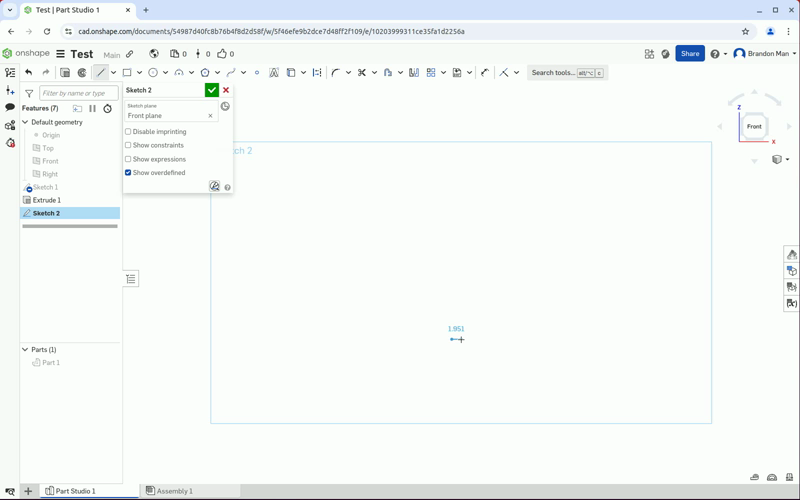
click(461, 339)
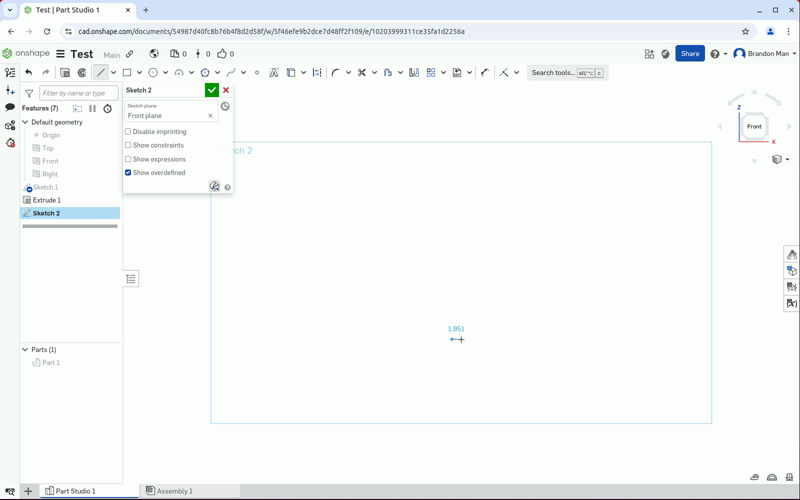
key_up(shift)
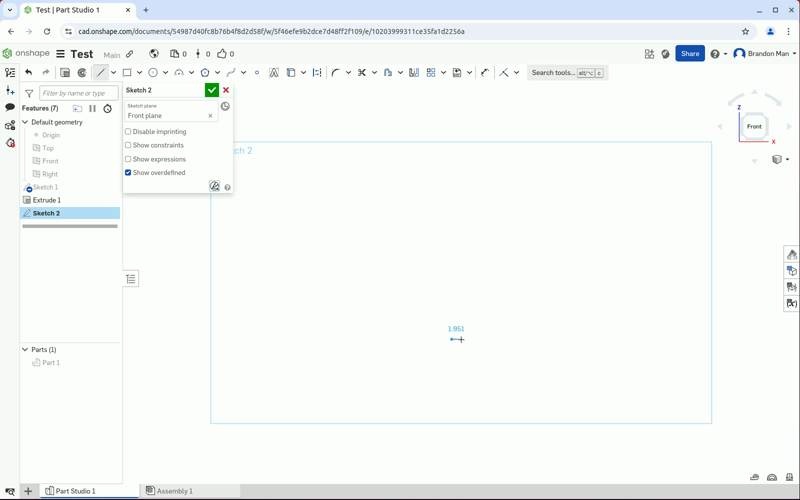
key_down(shift)
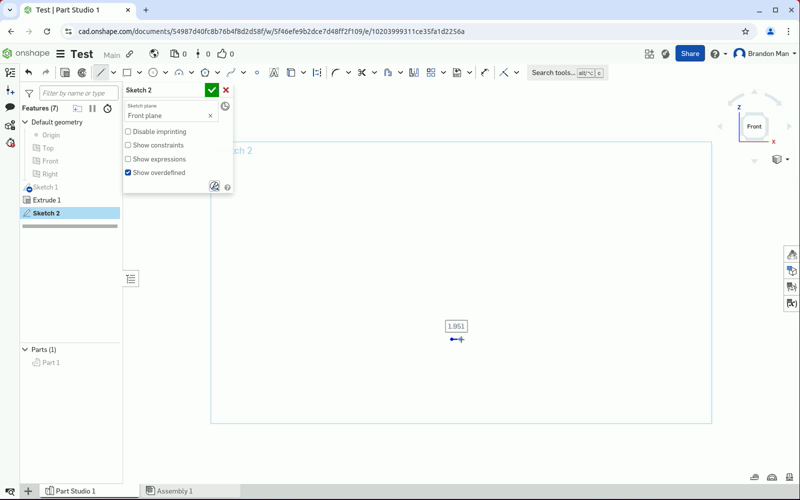
mouse_move(491, 339)
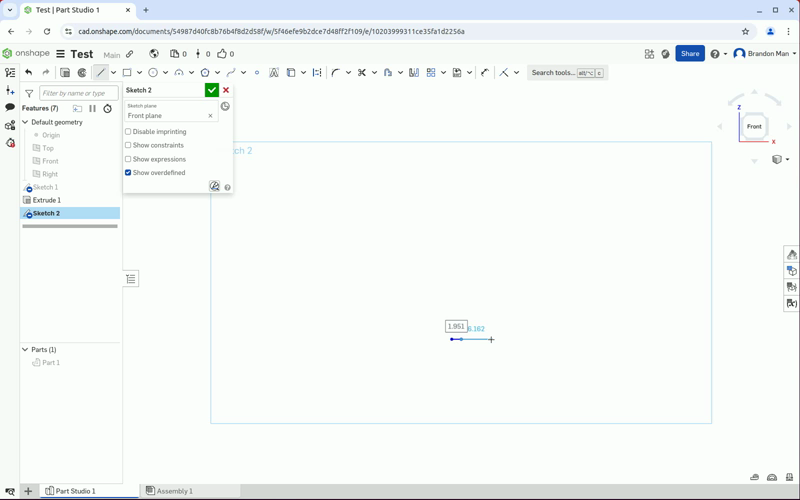
mouse_move(461, 282)
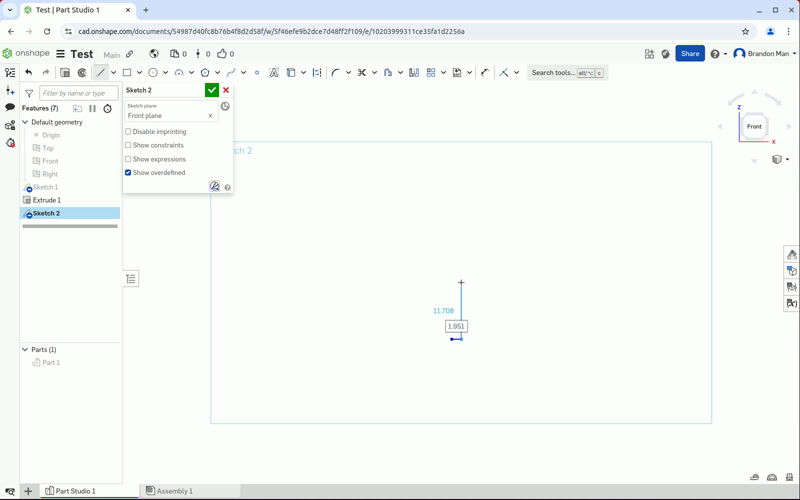
click(461, 282)
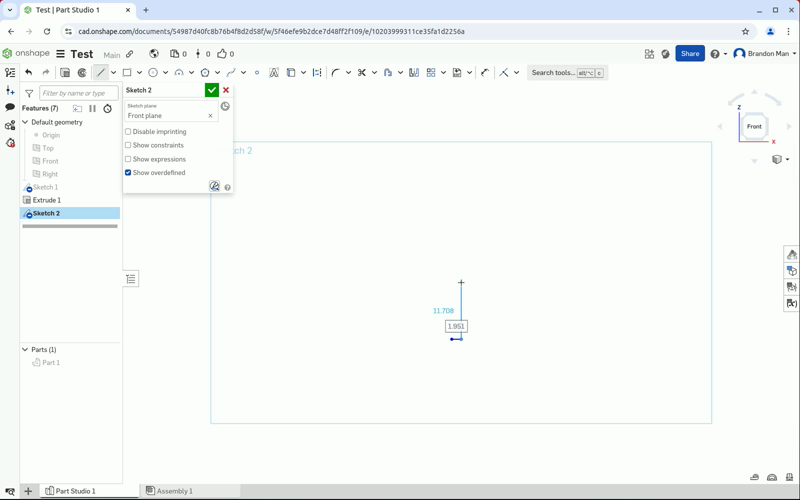
key_up(shift)
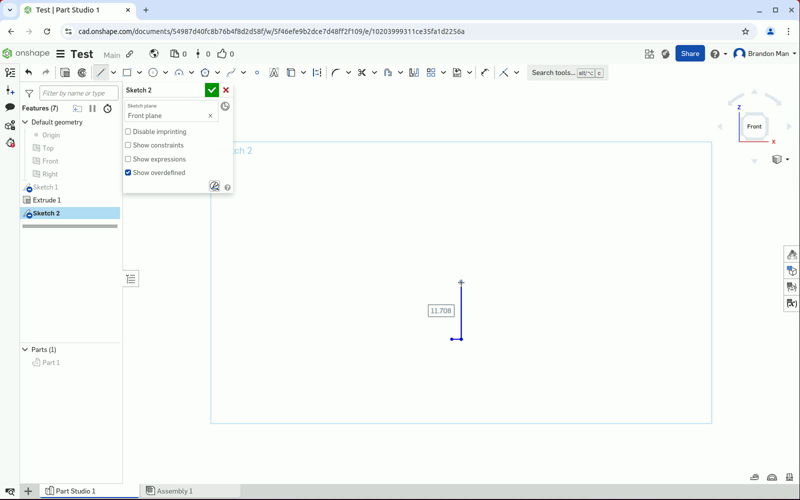
key_down(shift)
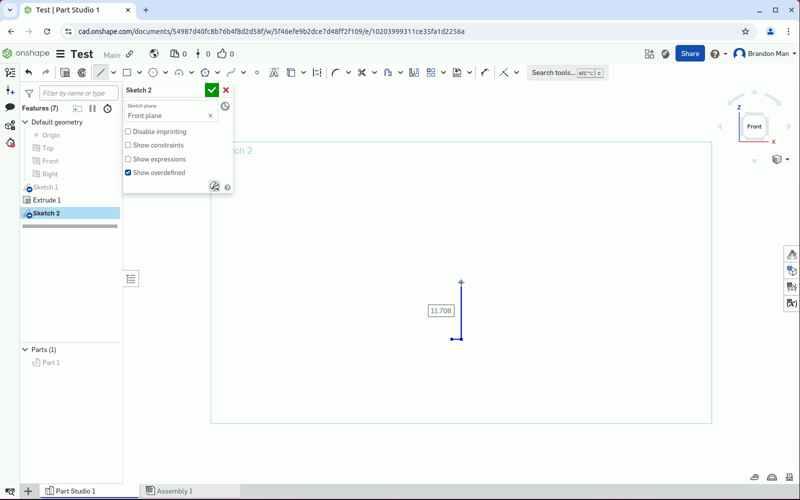
mouse_move(491, 282)
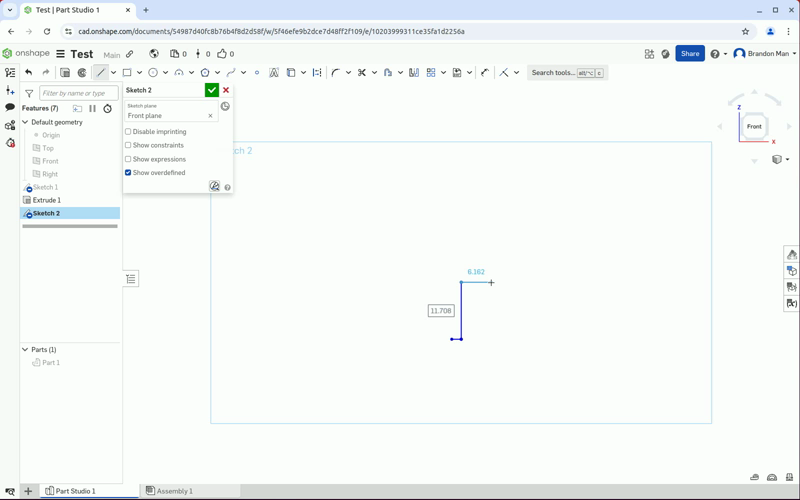
mouse_move(451, 282)
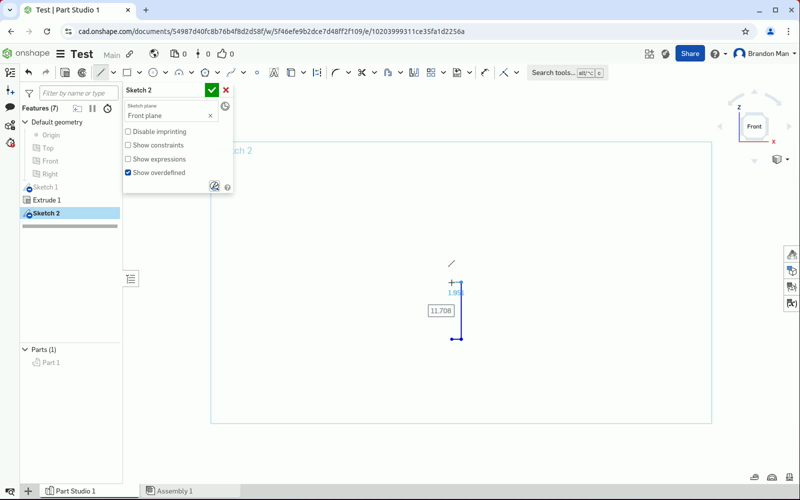
click(451, 282)
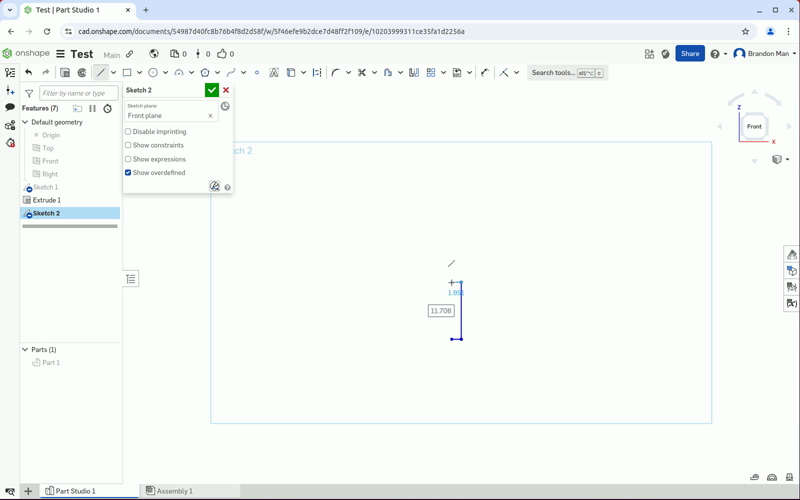
key_up(shift)
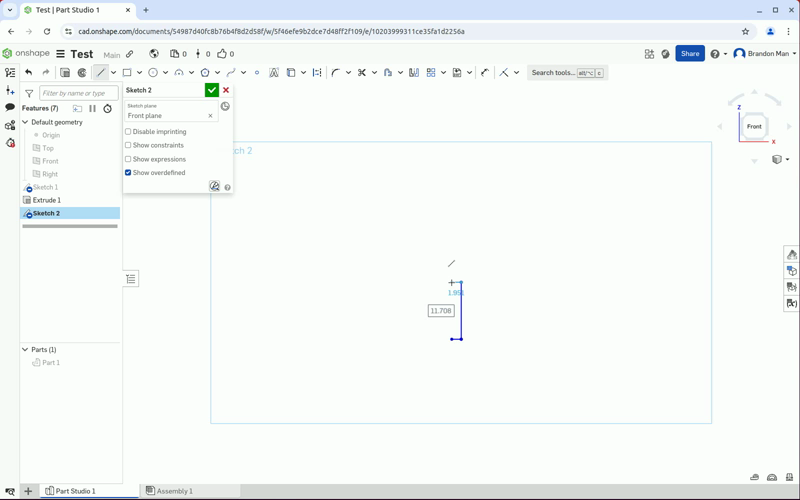
mouse_move(481, 282)
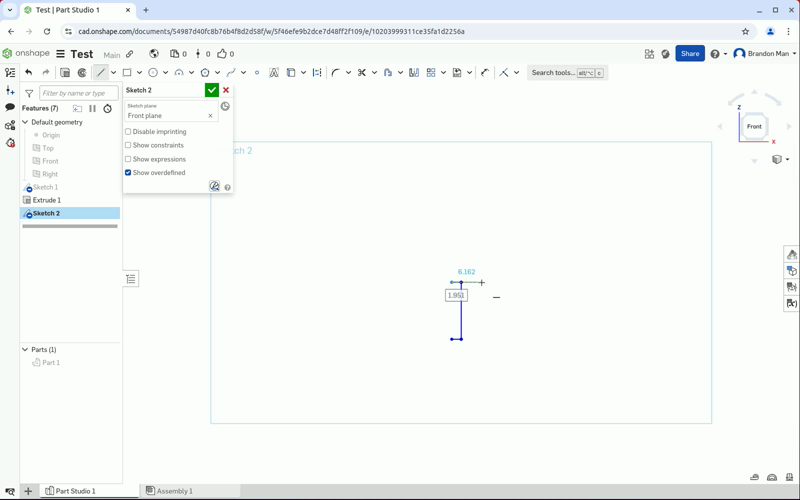
key_down(shift)
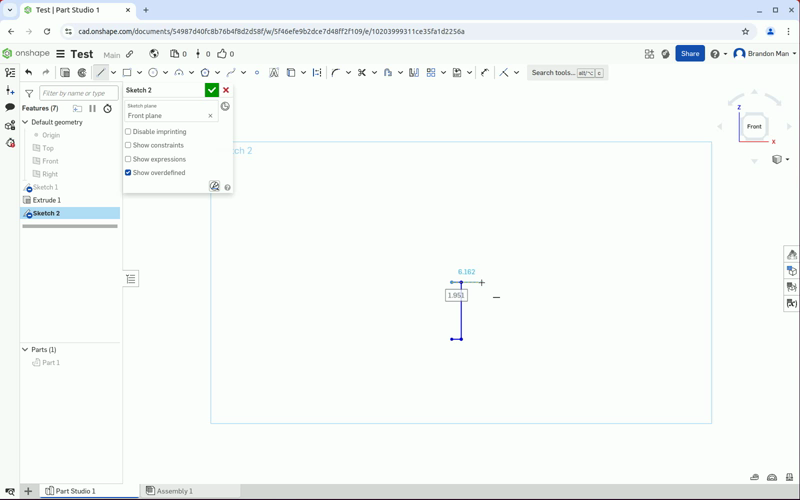
mouse_move(451, 339)
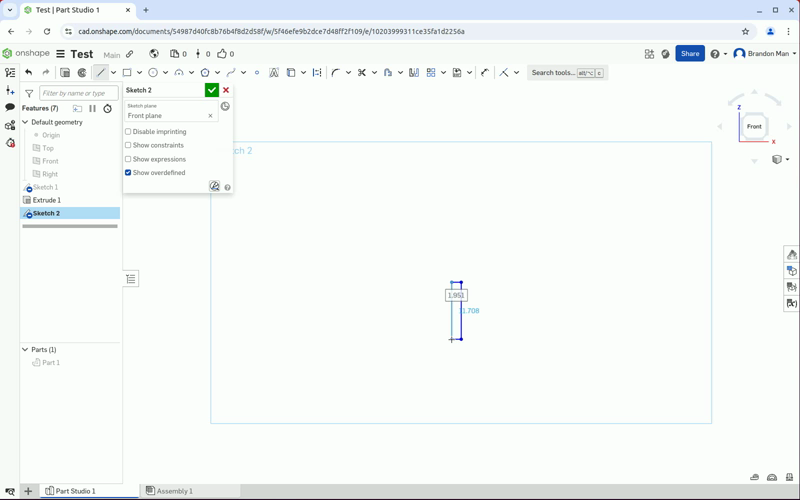
key_up(shift)
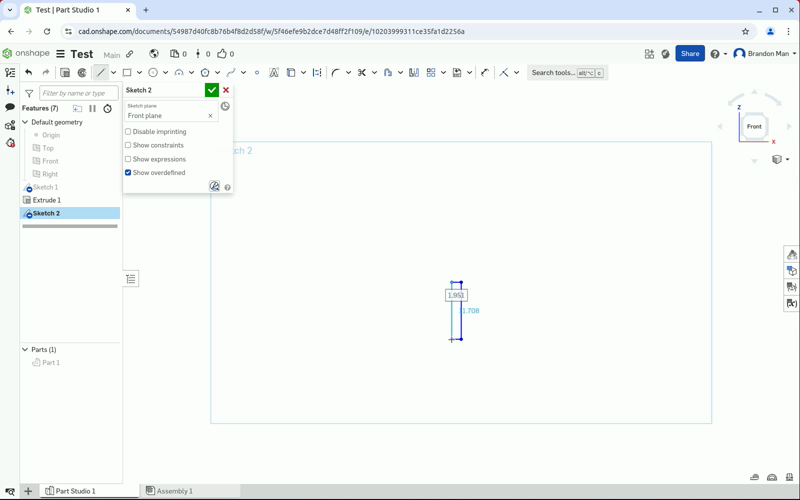
click(451, 339)
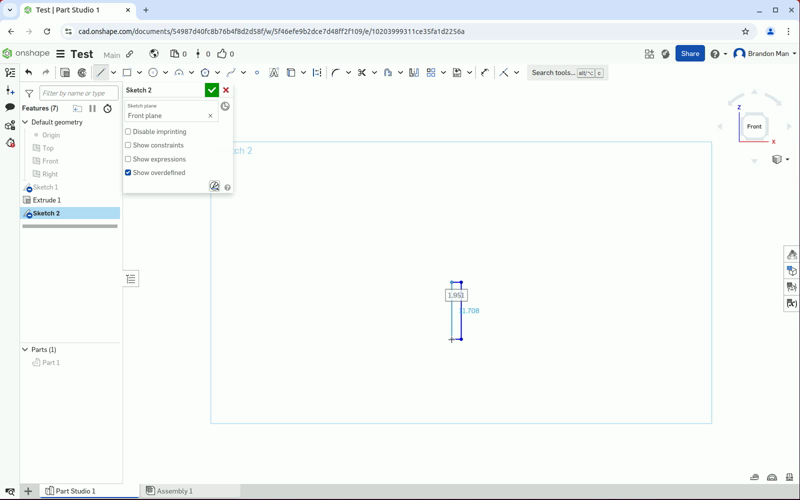
key(esc)
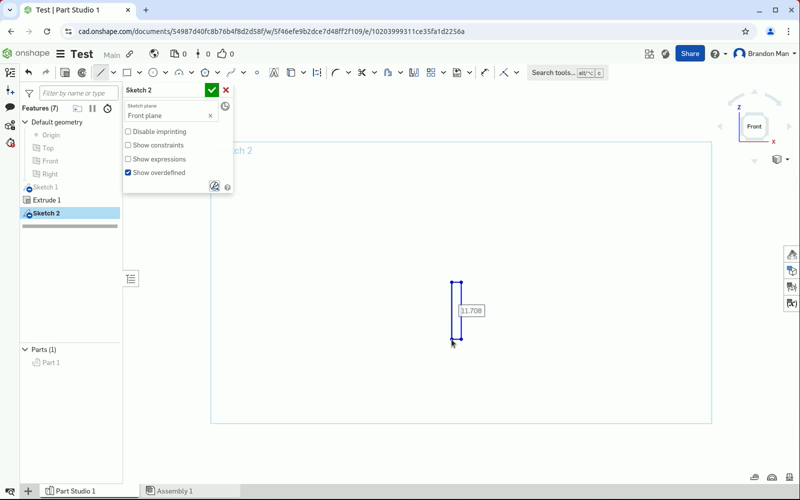
mouse_move(452, 338)
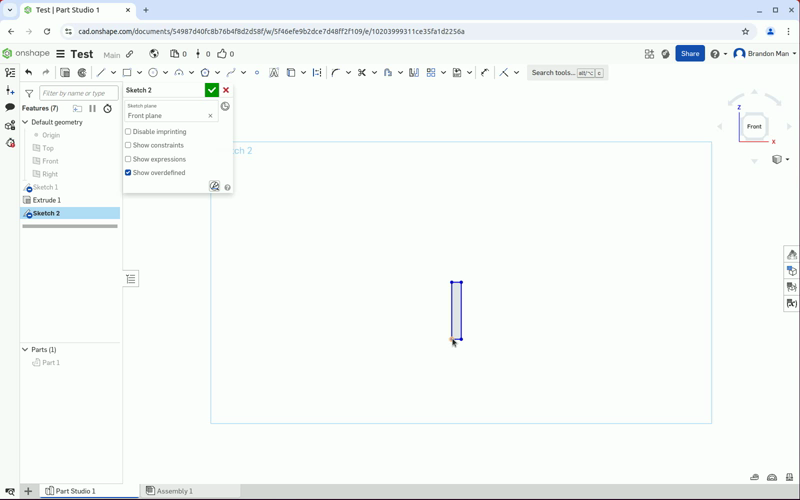
scroll(6)
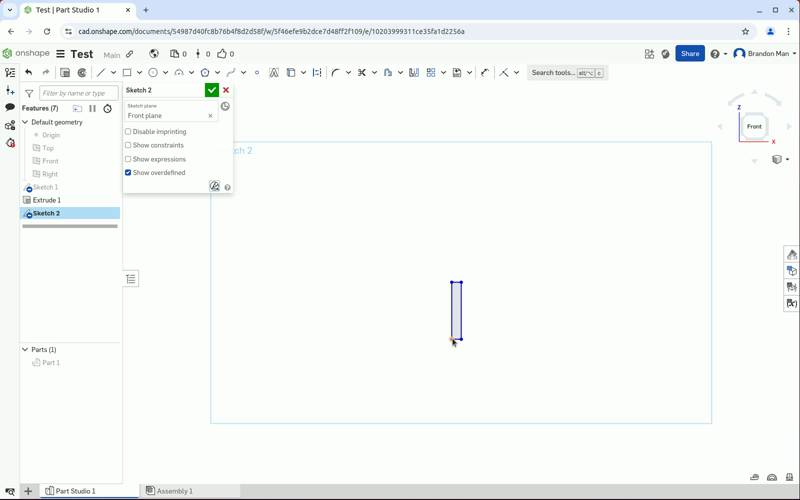
scroll(6)
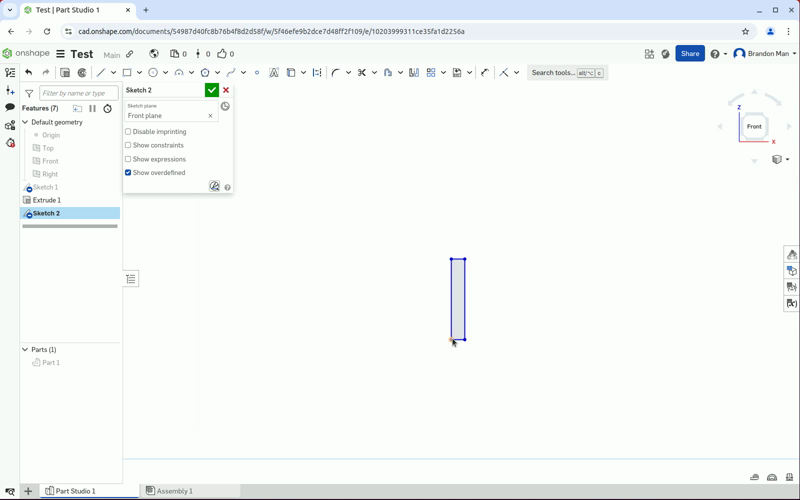
scroll(6)
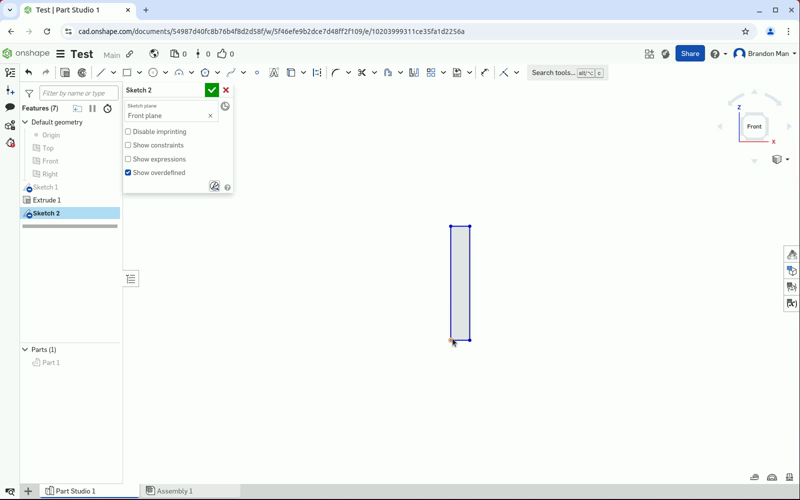
scroll(6)
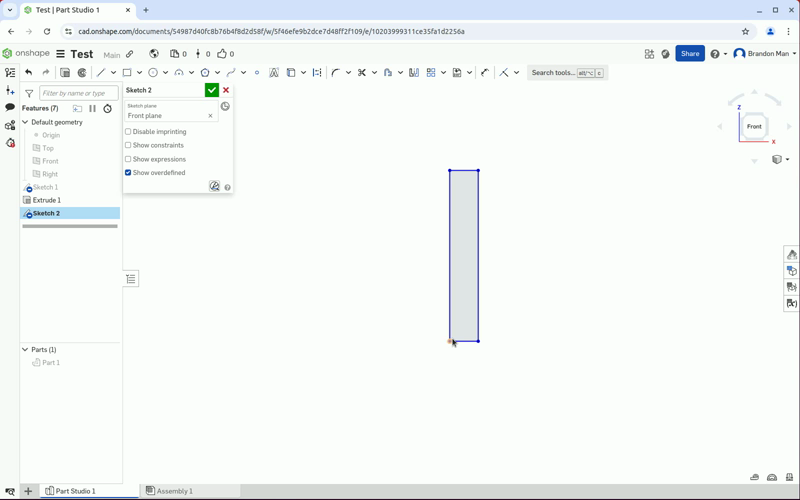
scroll(6)
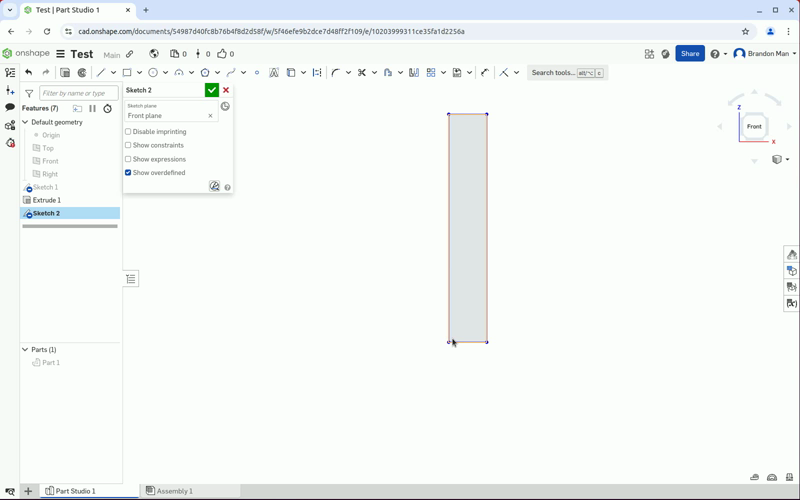
scroll(6)
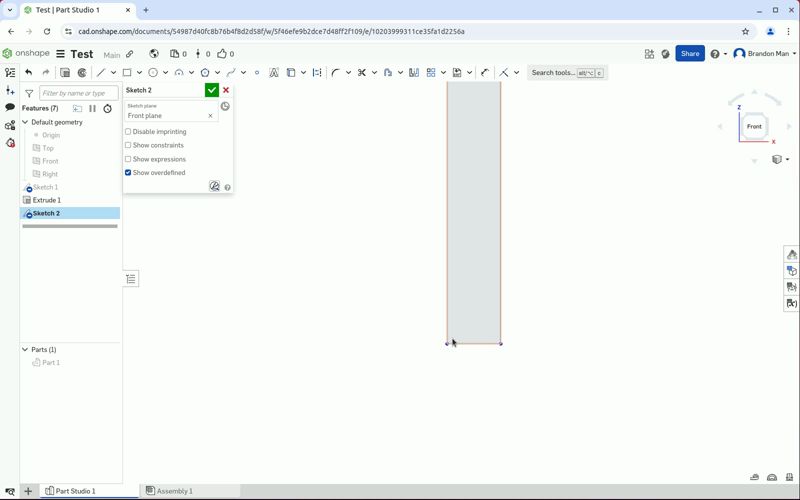
scroll(6)
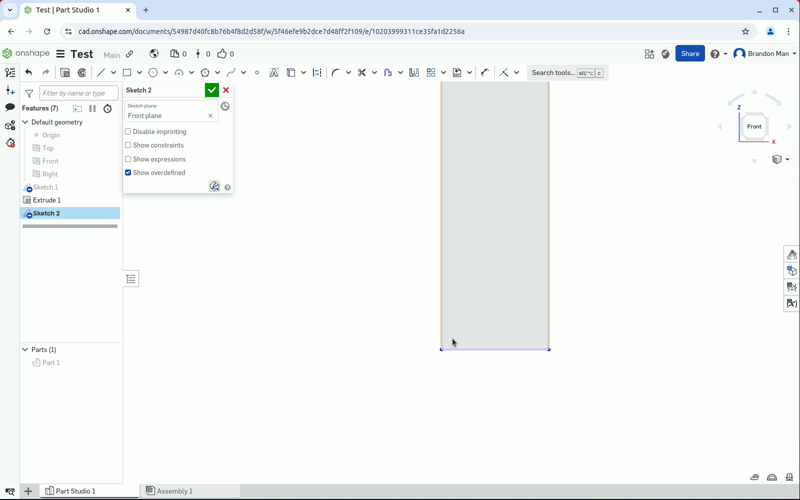
click(452, 338)
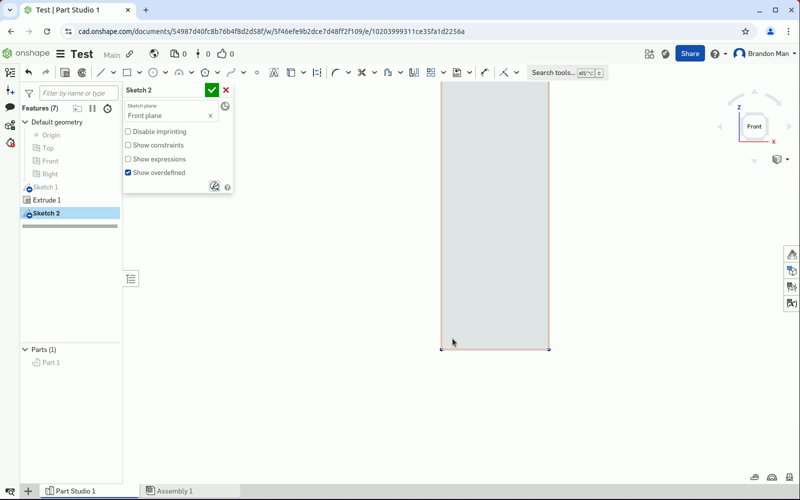
scroll(-6)
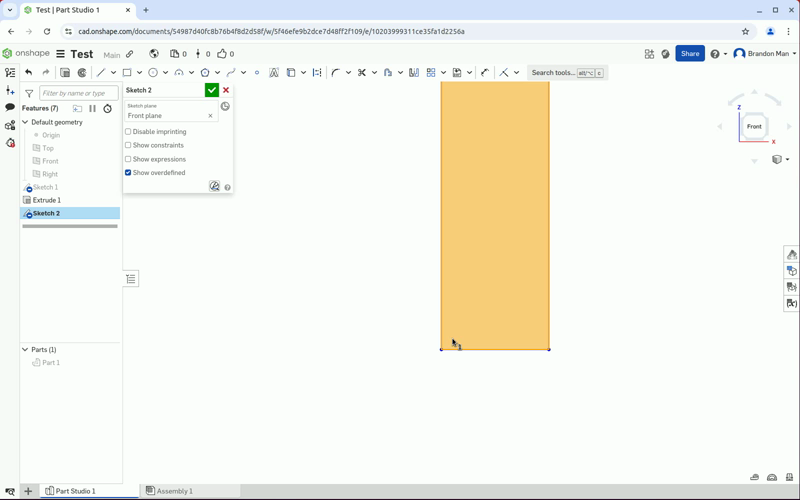
scroll(-6)
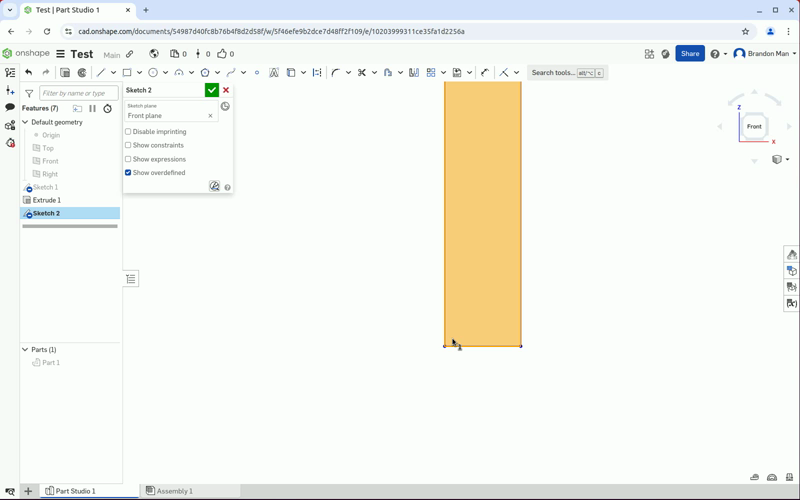
scroll(-6)
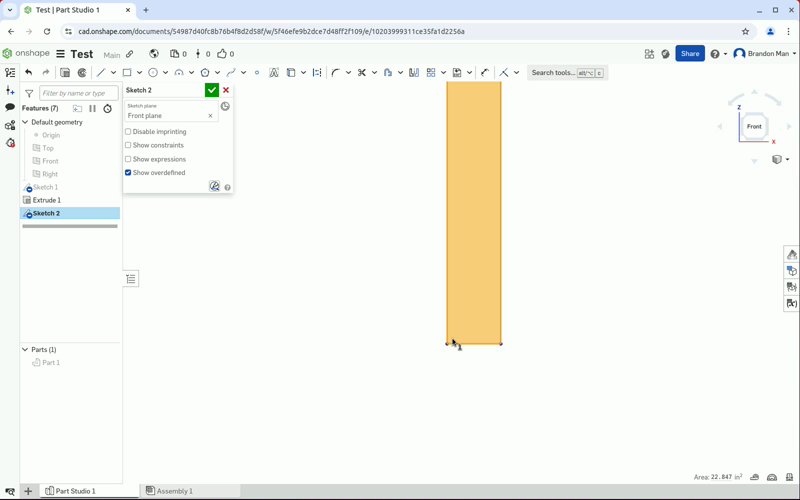
scroll(-6)
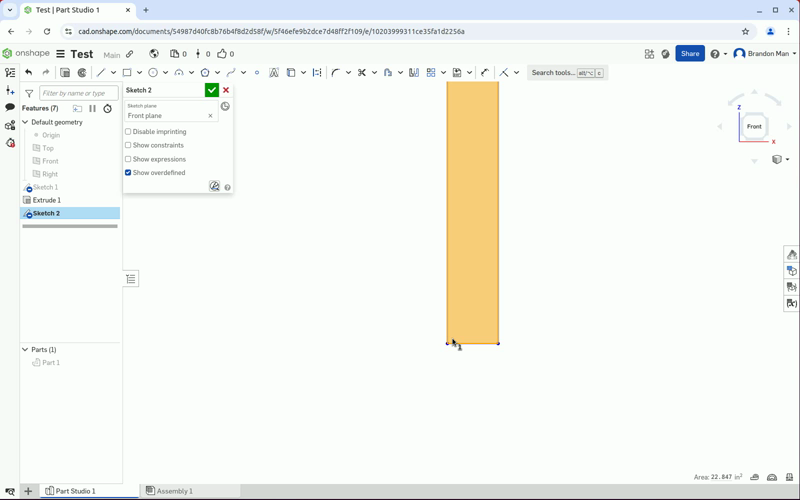
scroll(-6)
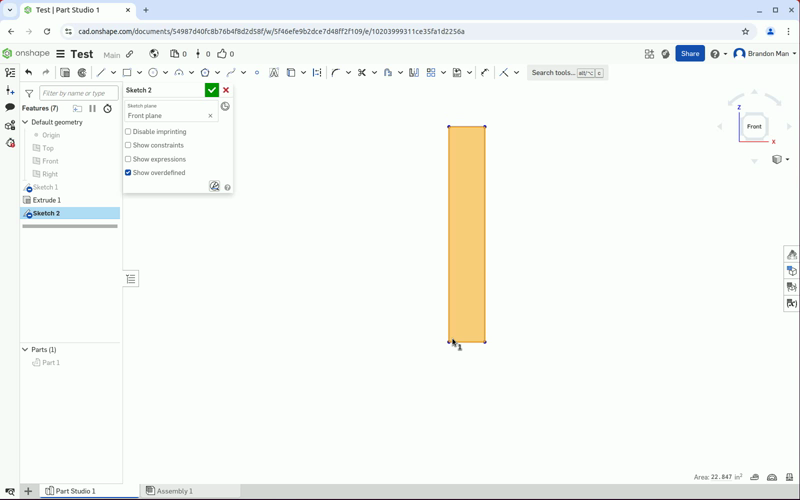
scroll(-6)
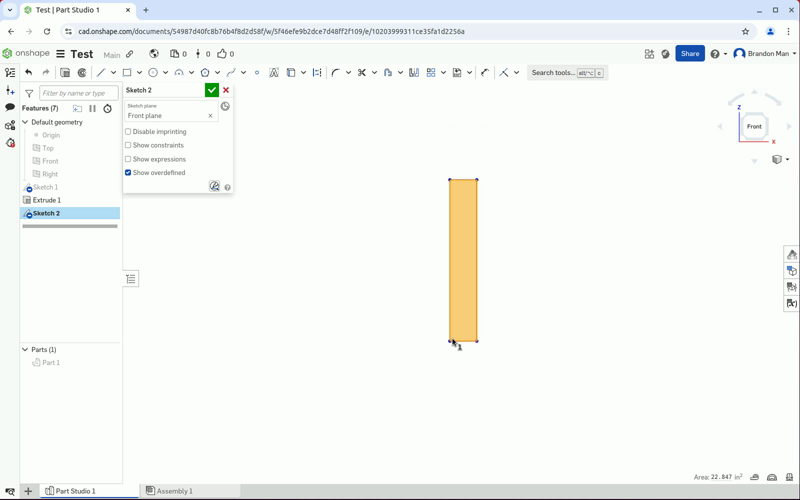
scroll(-6)
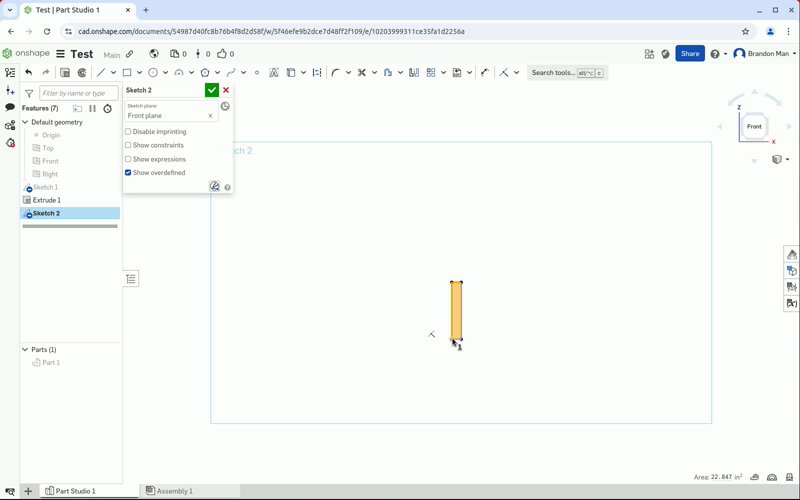
mouse_move(73, 352)
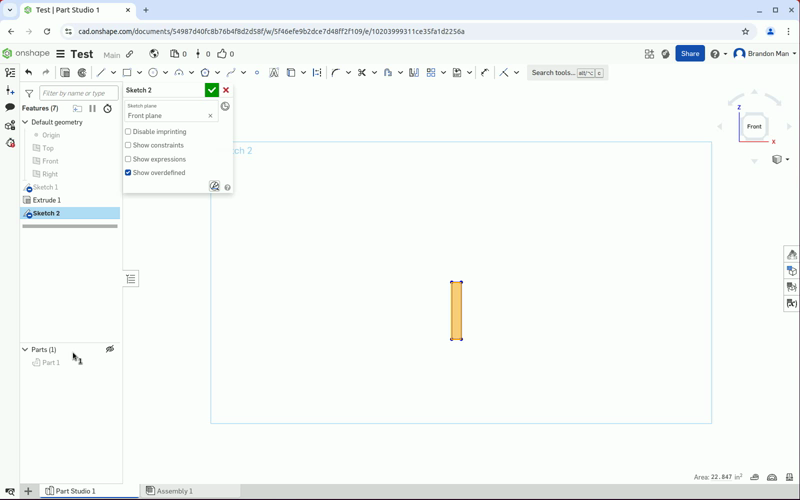
key(shift+y)
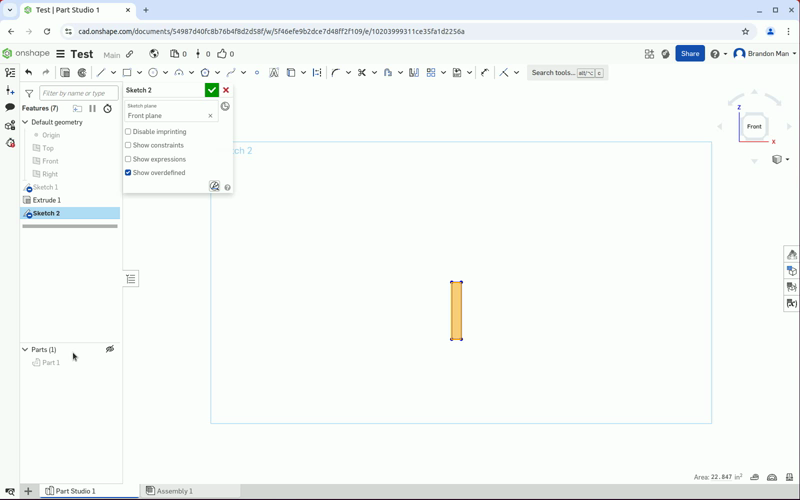
key(shift+e)
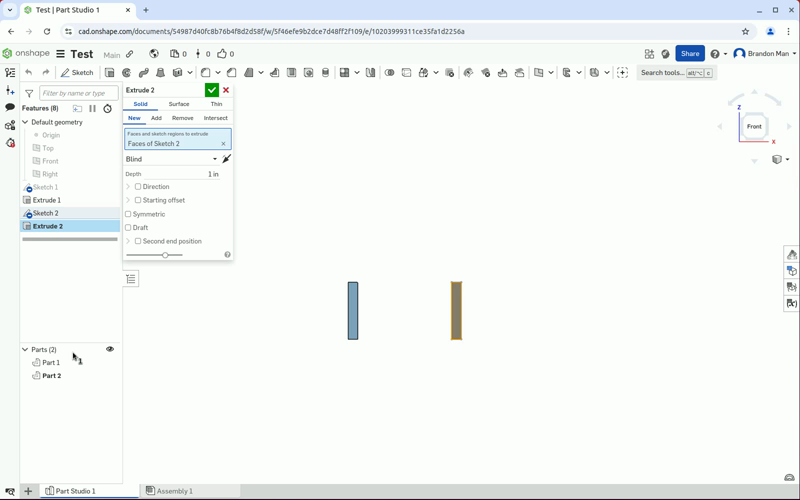
mouse_move(143, 106)
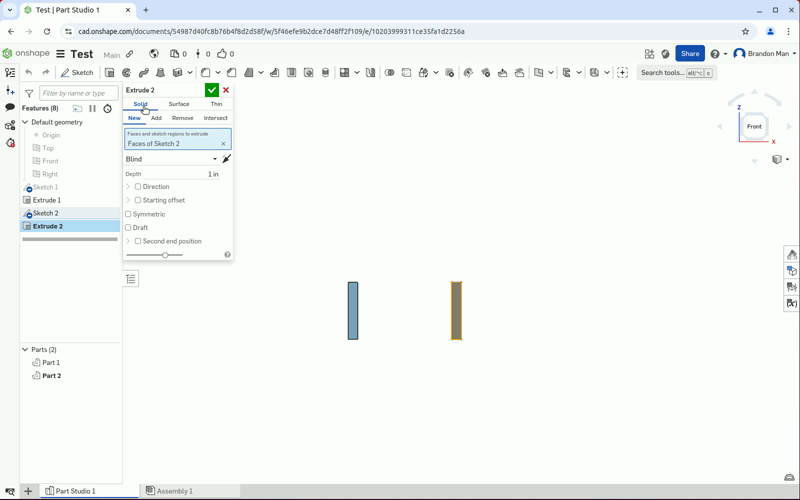
click(143, 106)
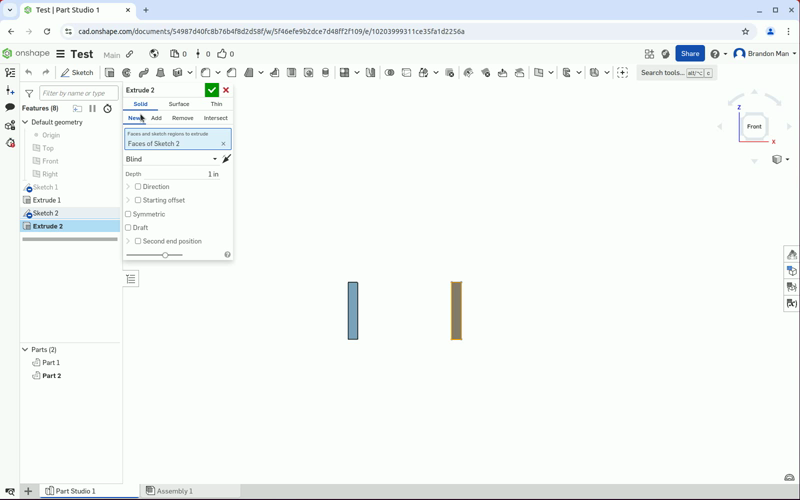
mouse_move(137, 120)
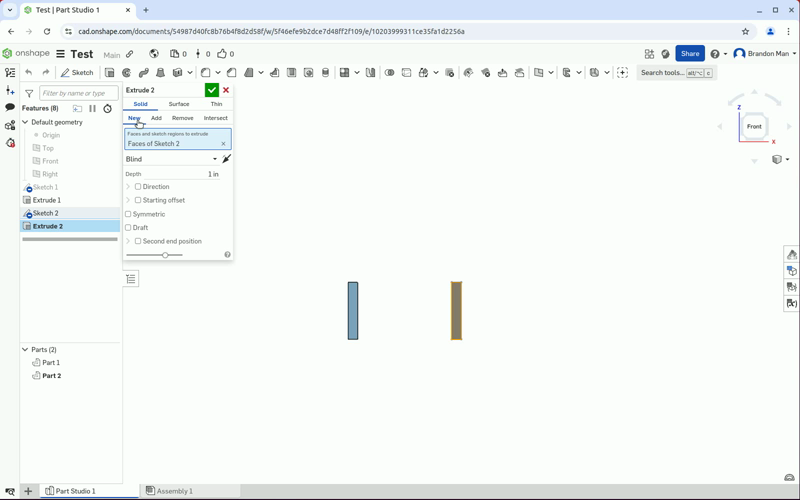
click(137, 120)
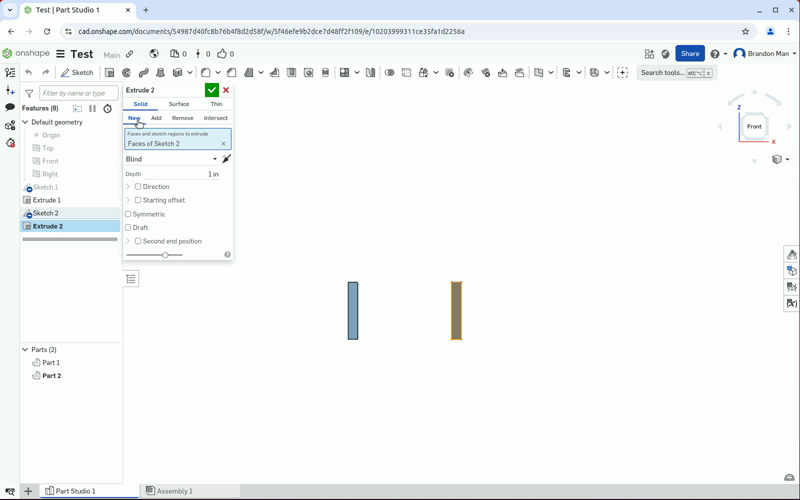
key(tab, 4)
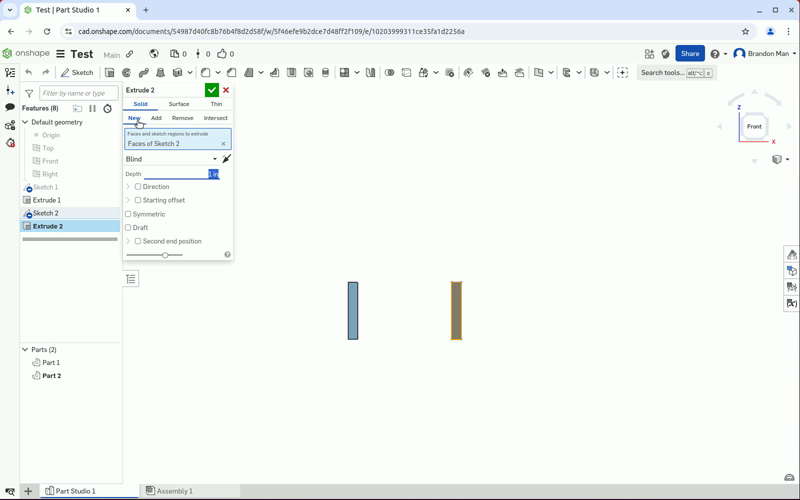
text(9.628)
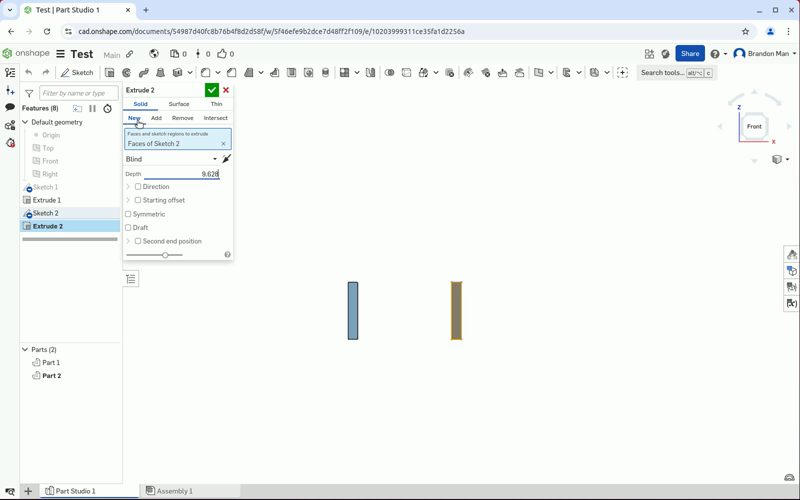
key(enter)
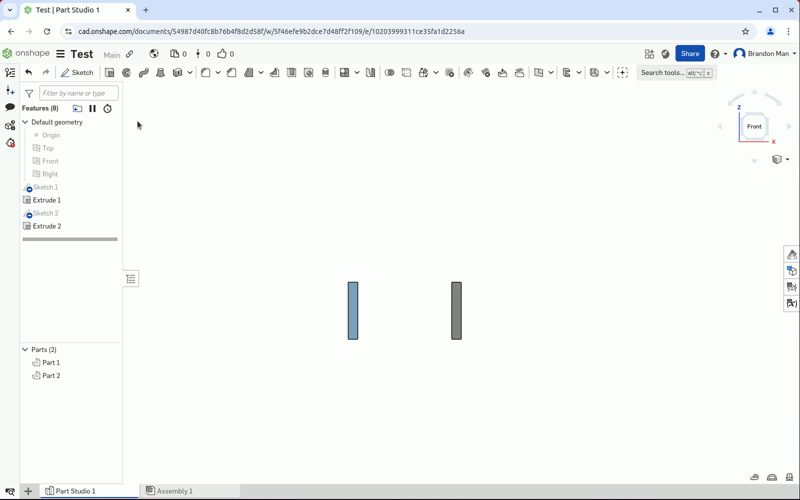
key(shift+h)
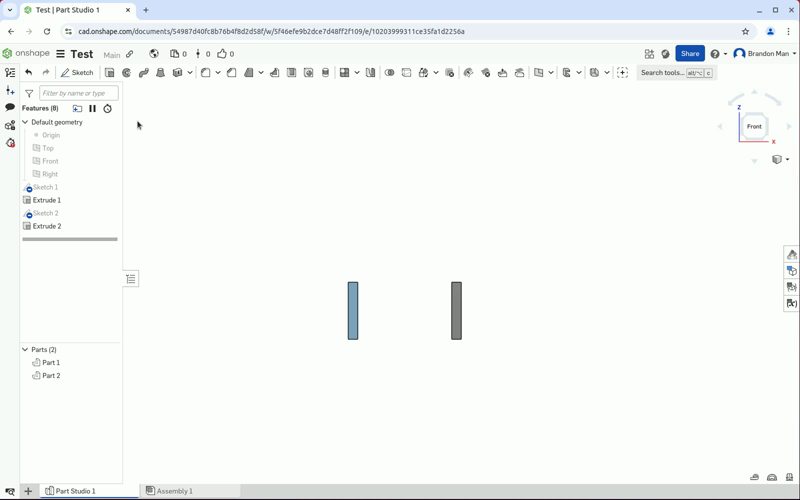
key(shift+h)
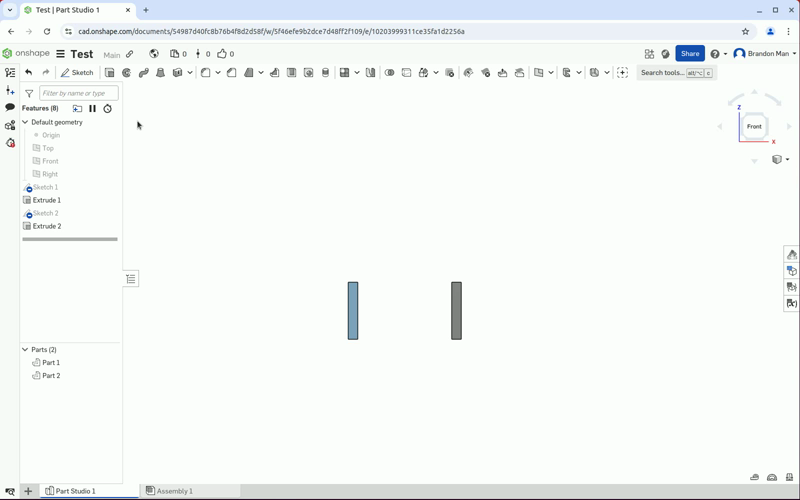
mouse_move(73, 189)
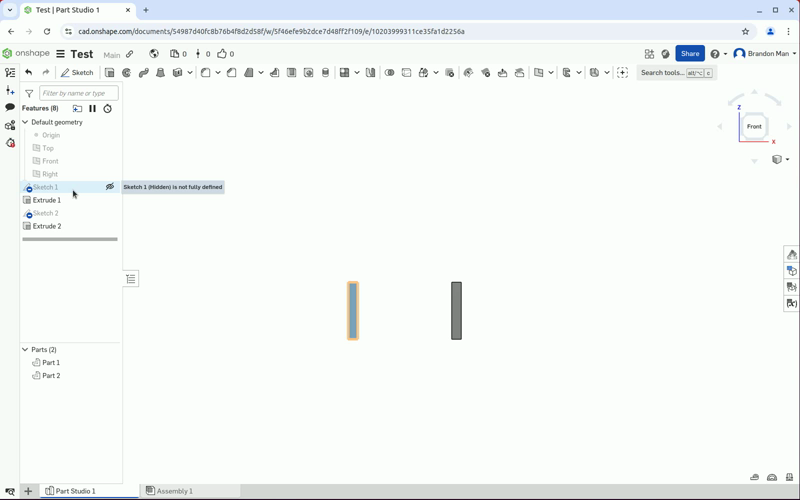
click(73, 189)
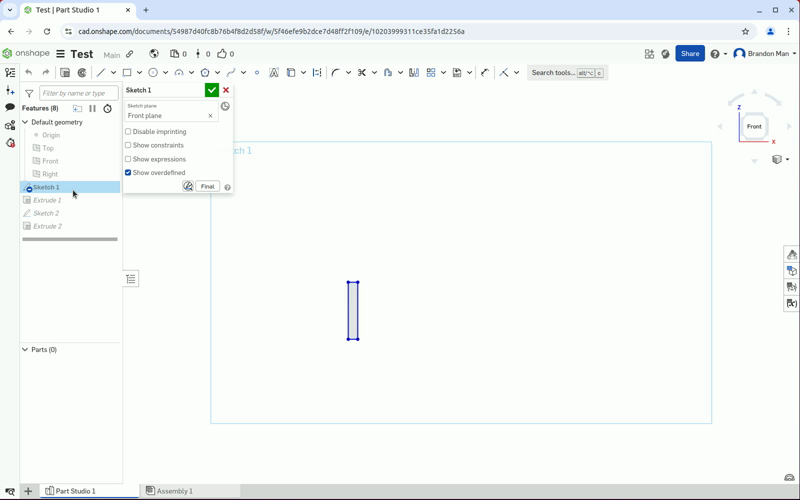
mouse_move(229, 92)
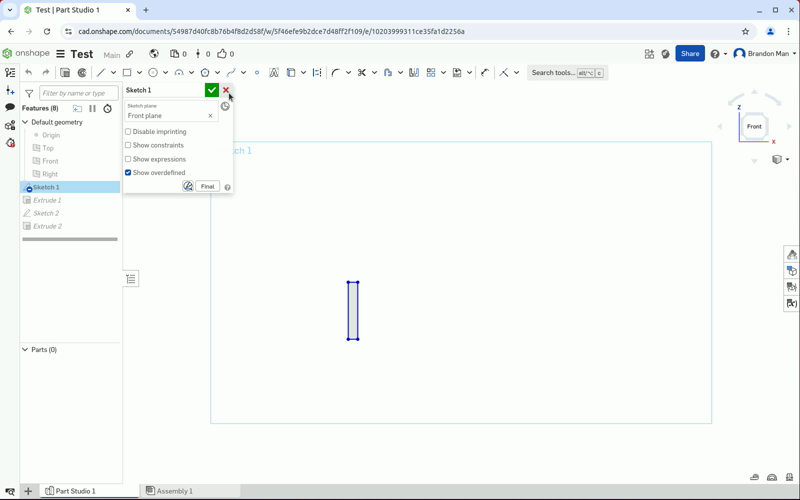
click(229, 92)
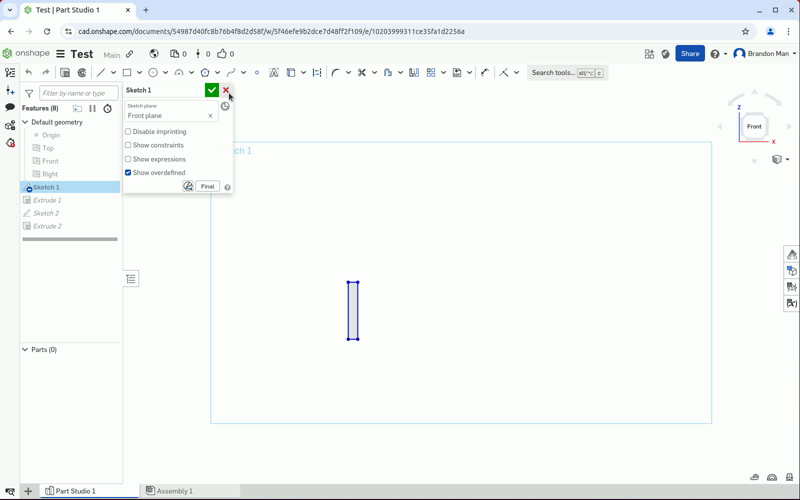
key(shift+s)
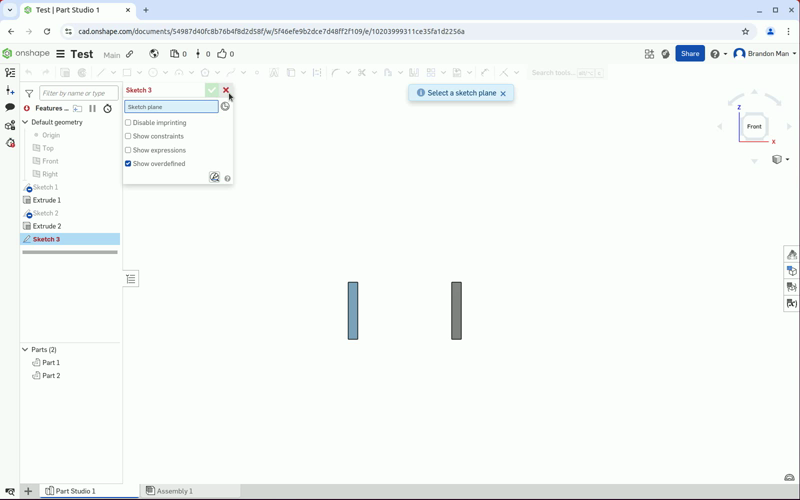
mouse_move(73, 163)
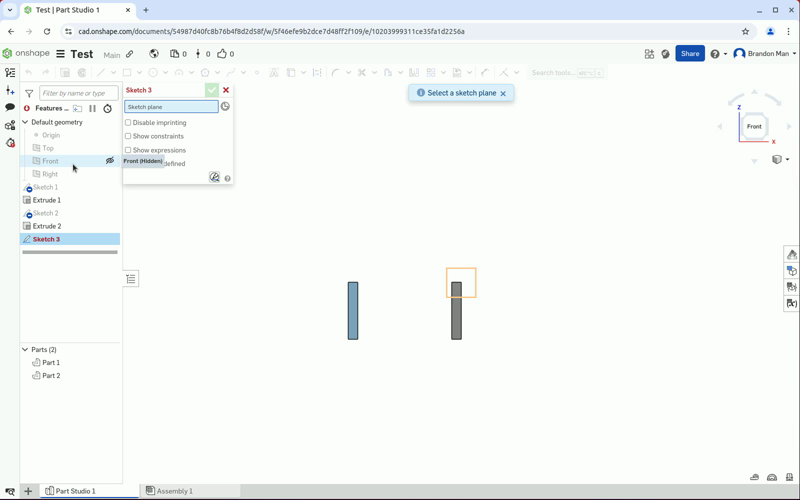
click(73, 163)
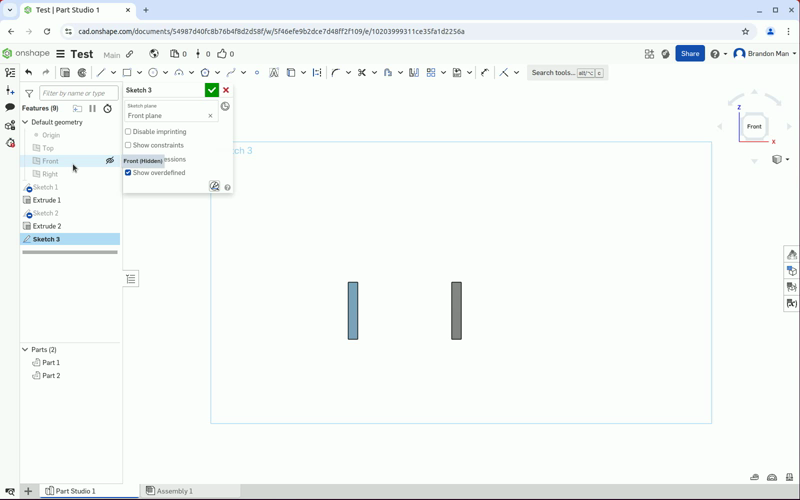
mouse_move(73, 352)
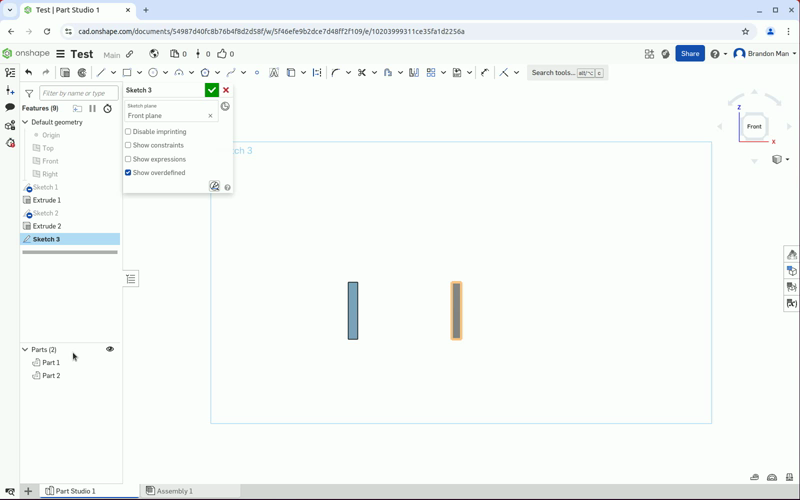
key(y)
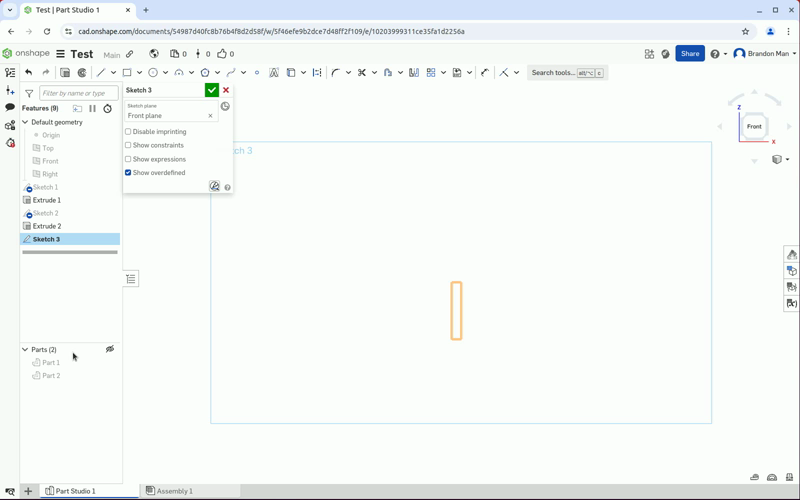
key(l)
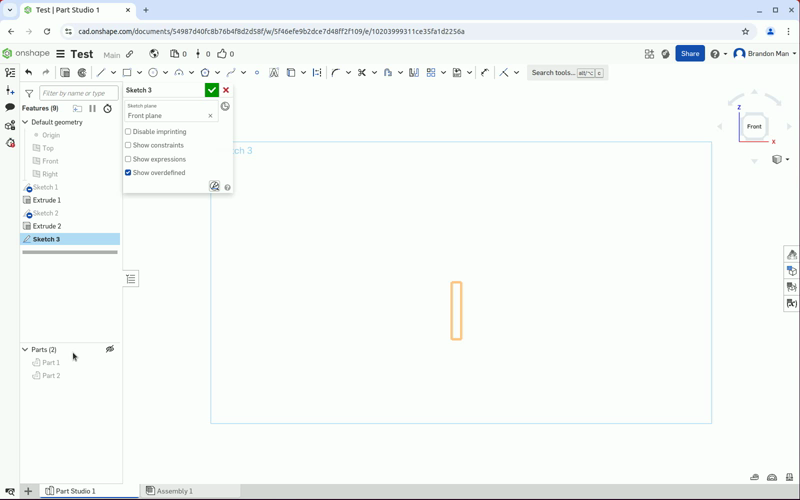
key_down(shift)
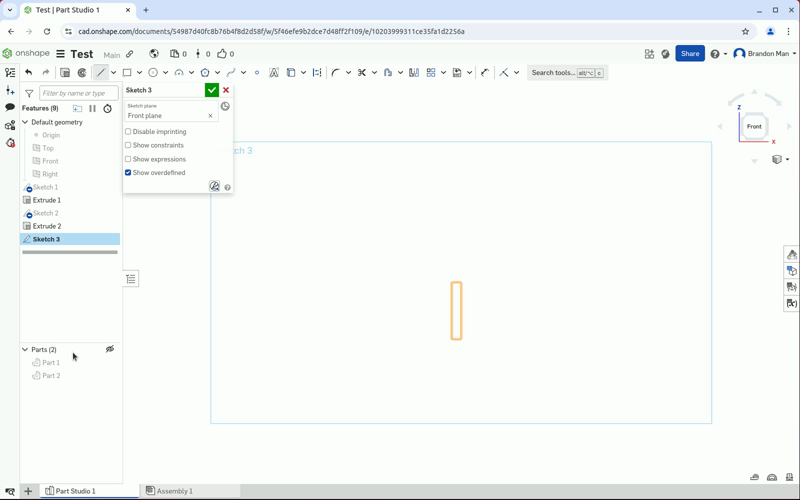
mouse_move(348, 282)
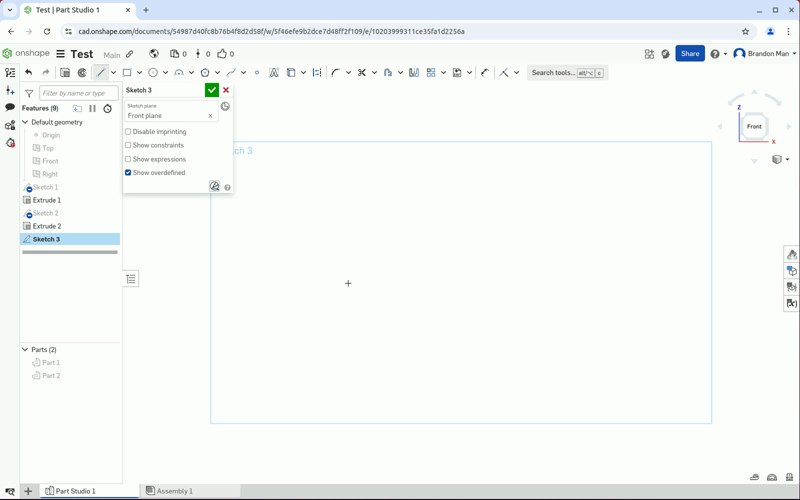
click(348, 282)
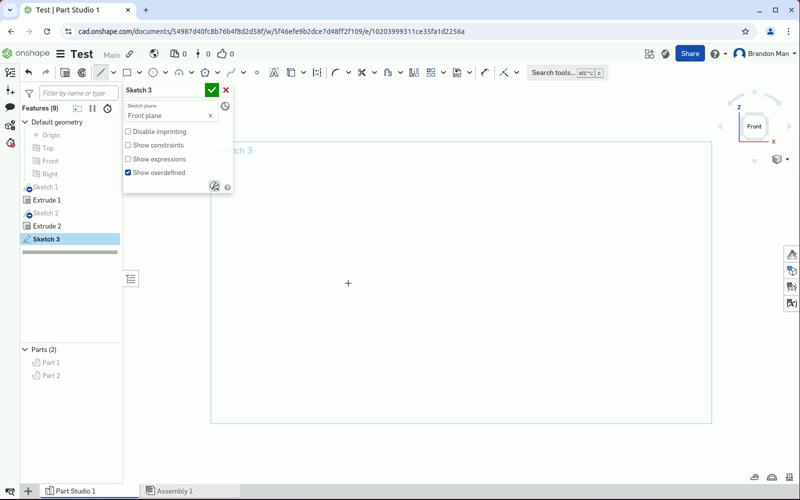
key_up(shift)
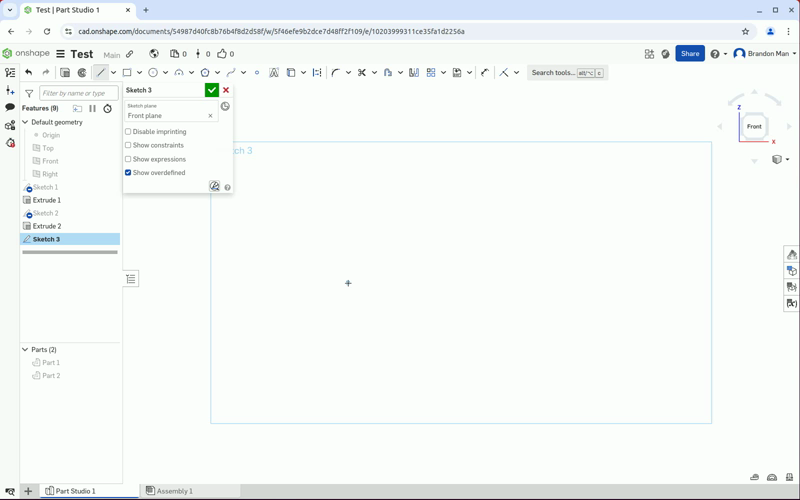
key_down(shift)
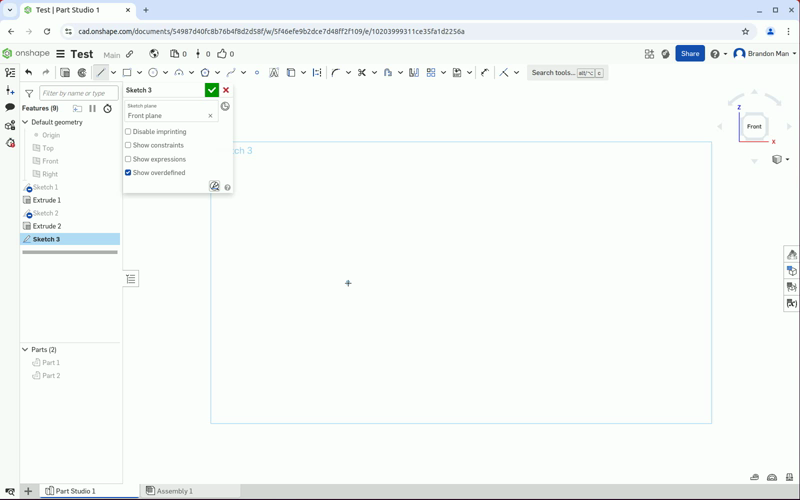
mouse_move(378, 282)
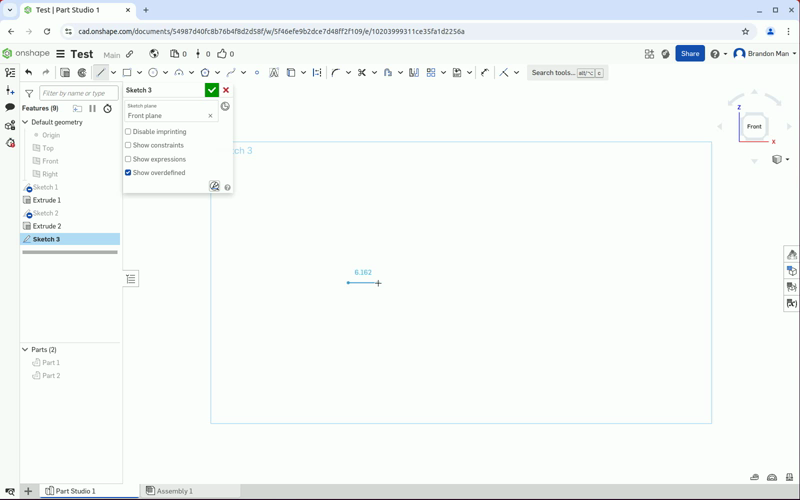
mouse_move(357, 282)
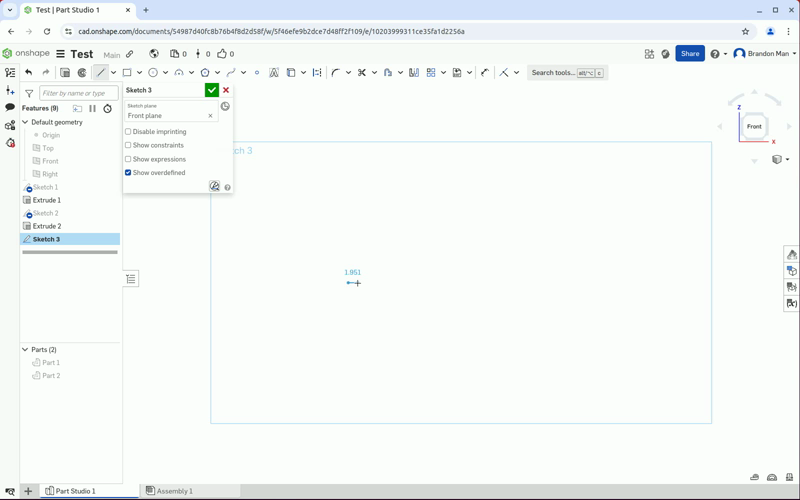
click(357, 282)
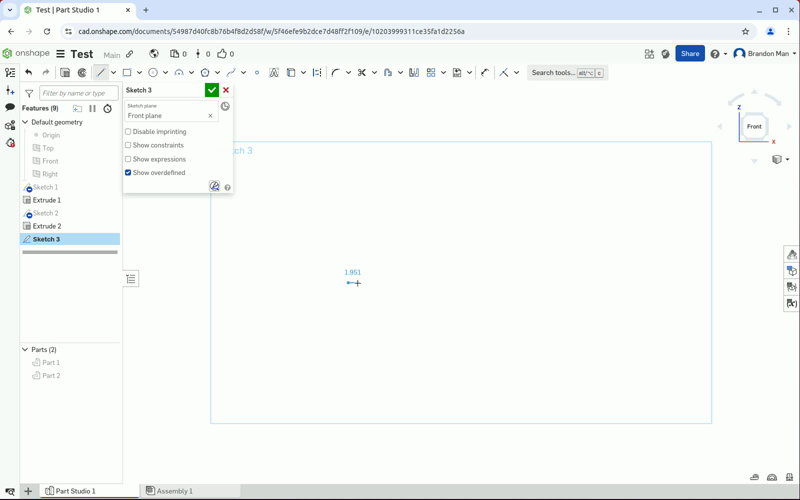
key_up(shift)
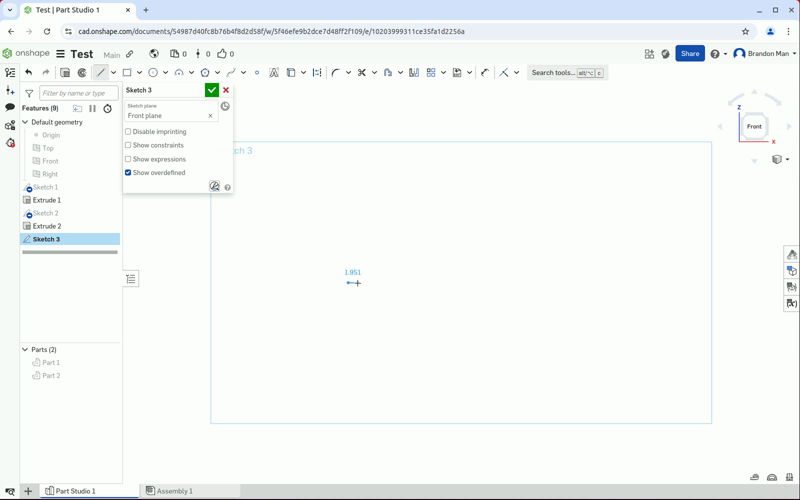
key_down(shift)
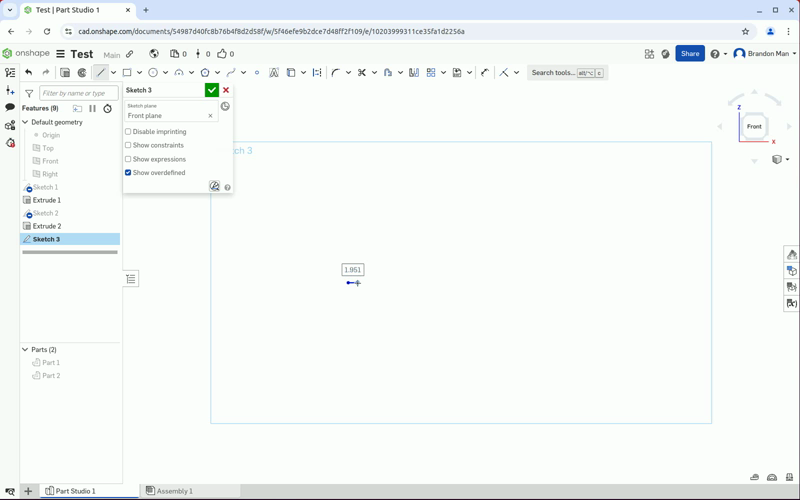
mouse_move(451, 282)
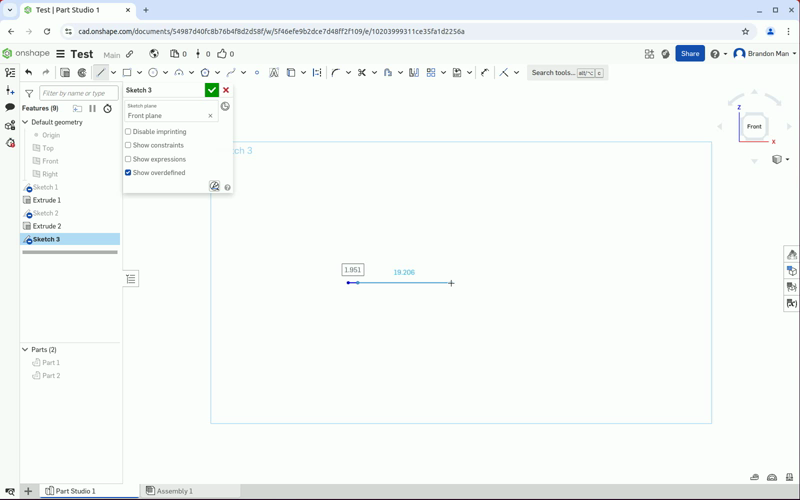
click(451, 282)
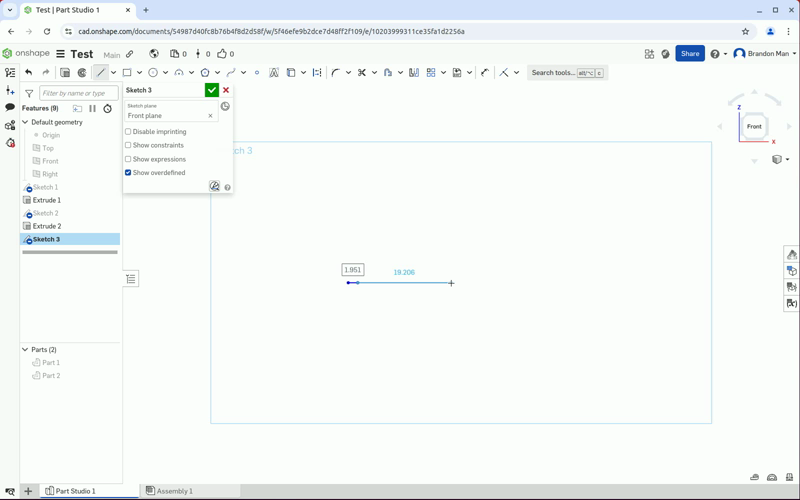
key_up(shift)
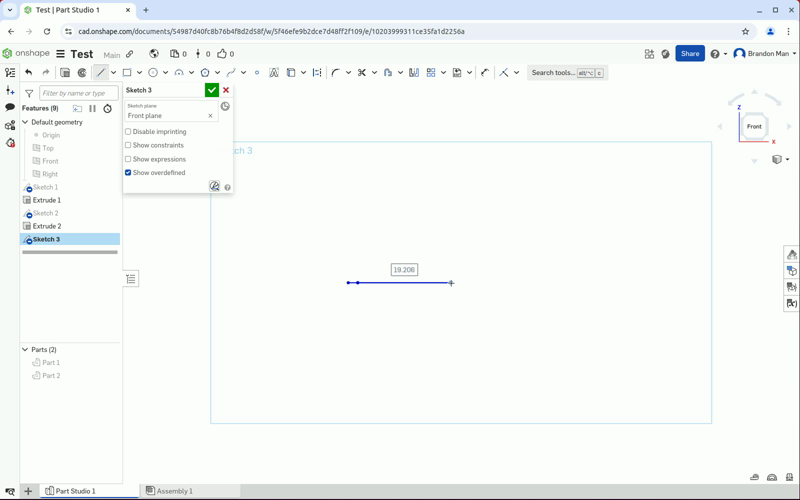
key_down(shift)
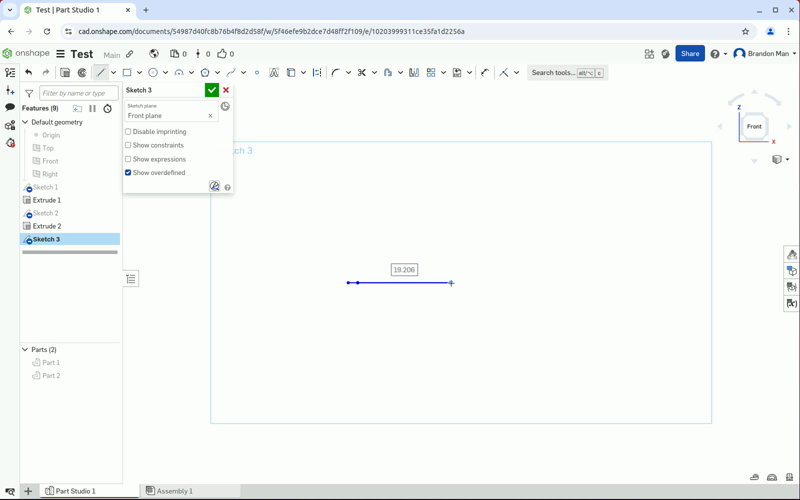
mouse_move(481, 282)
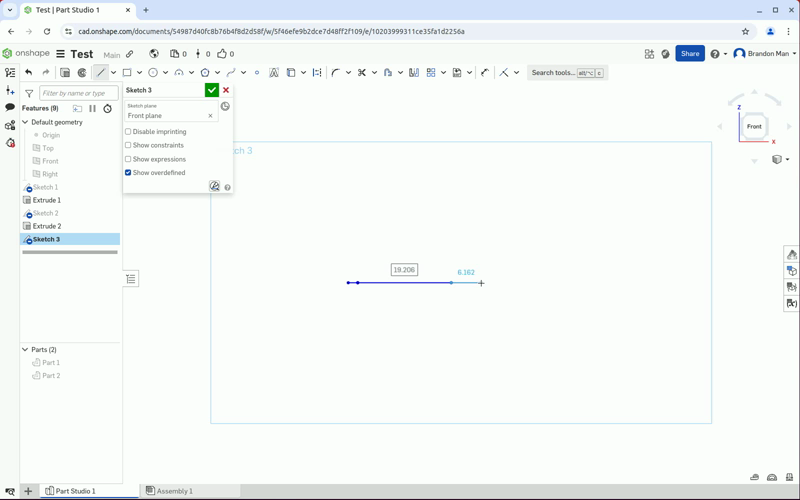
mouse_move(460, 282)
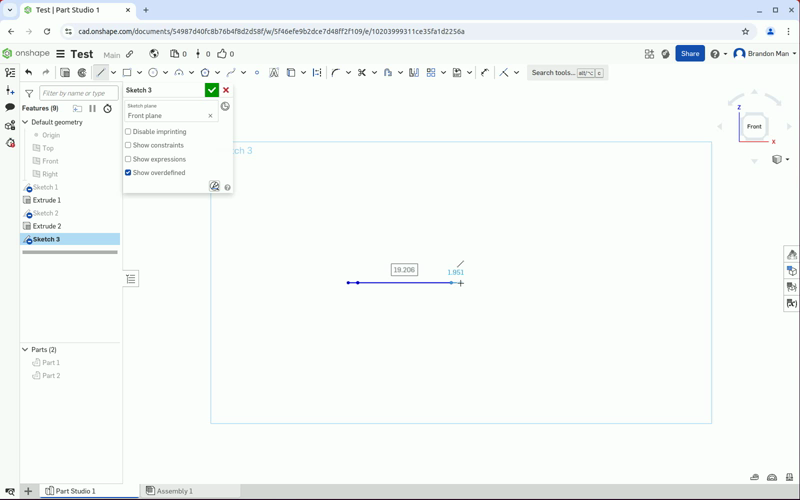
click(460, 282)
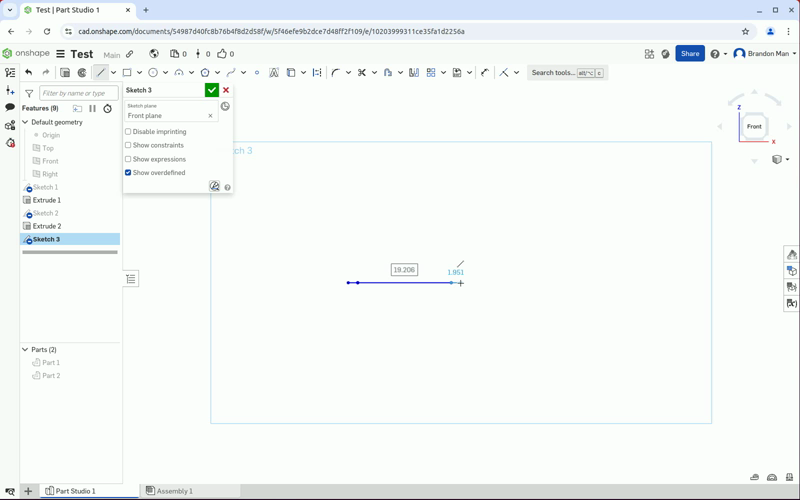
key_up(shift)
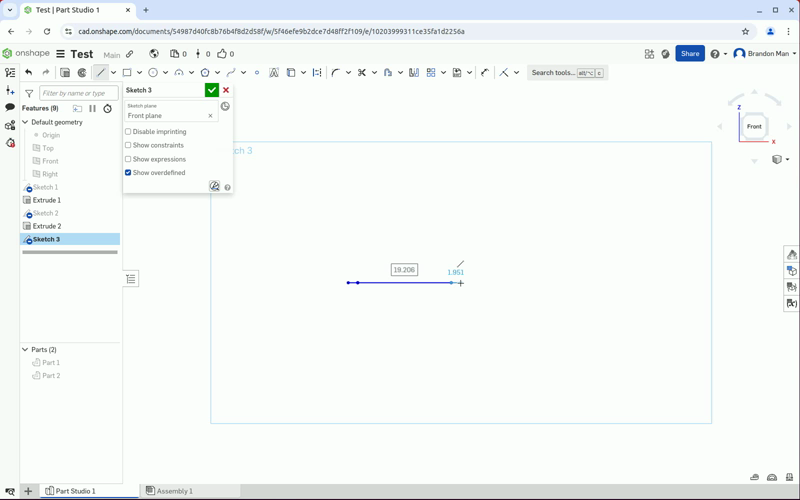
key_down(shift)
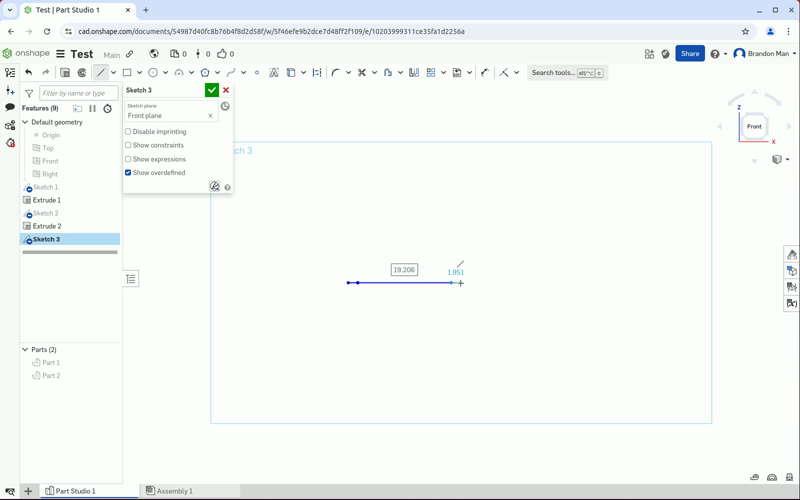
mouse_move(490, 282)
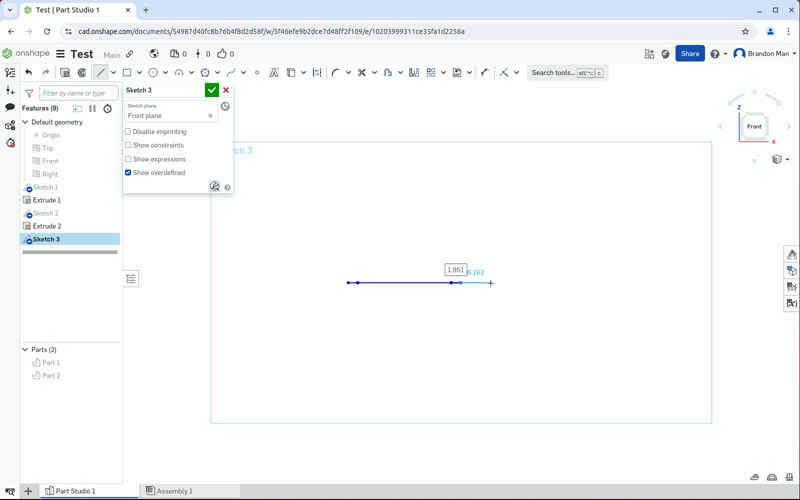
mouse_move(460, 273)
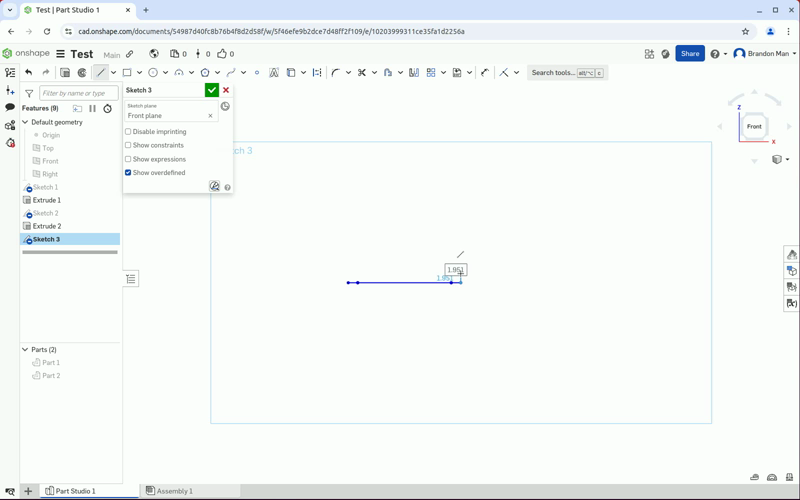
click(460, 273)
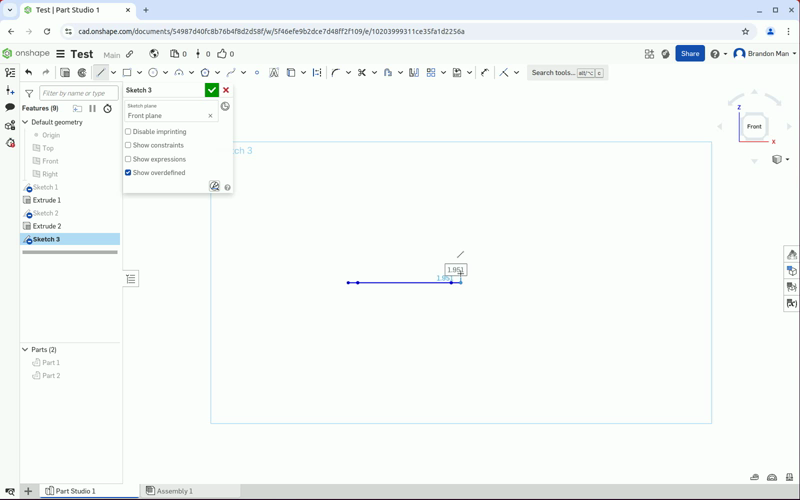
key_up(shift)
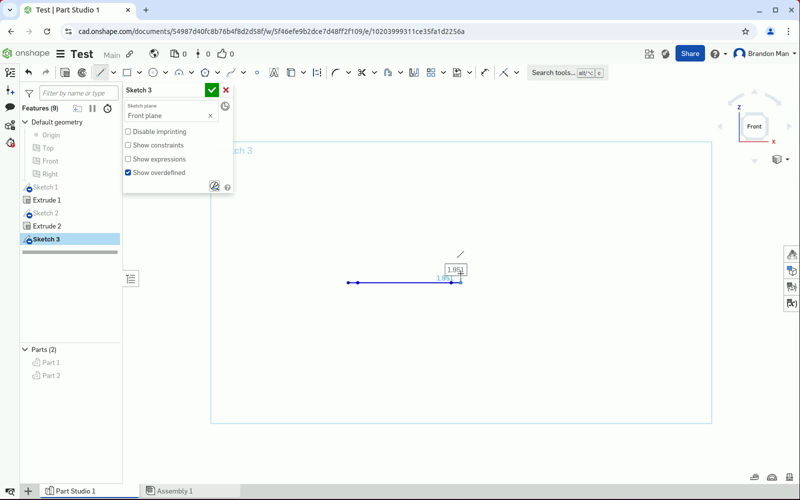
key_down(shift)
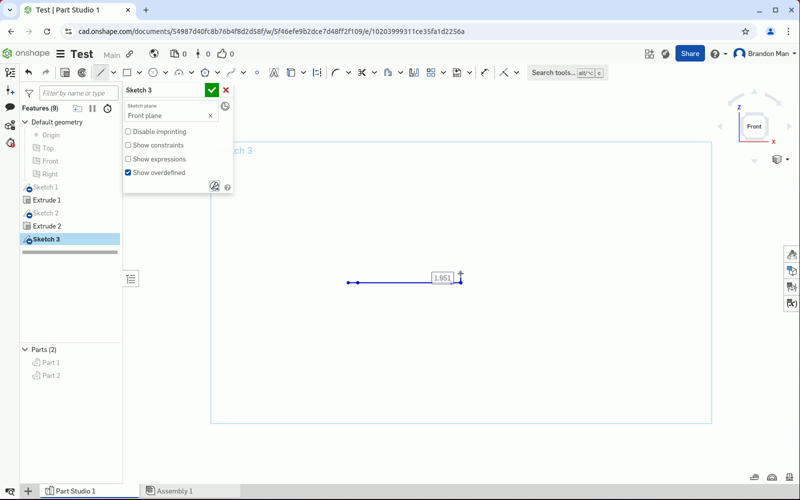
mouse_move(348, 273)
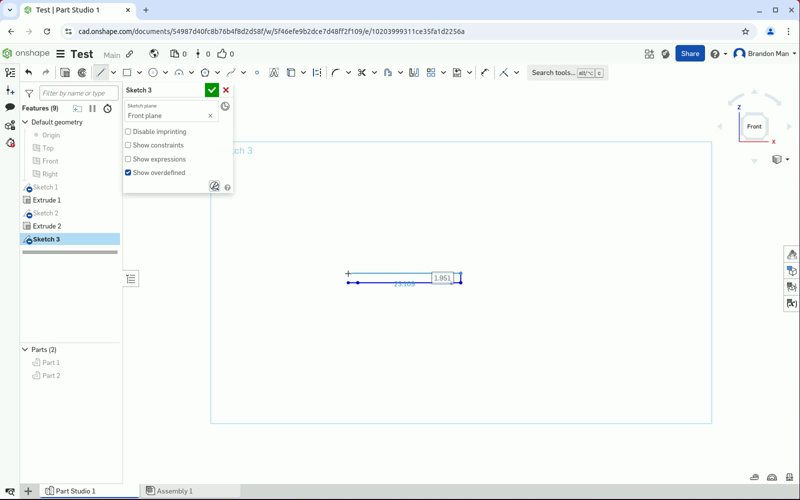
click(348, 273)
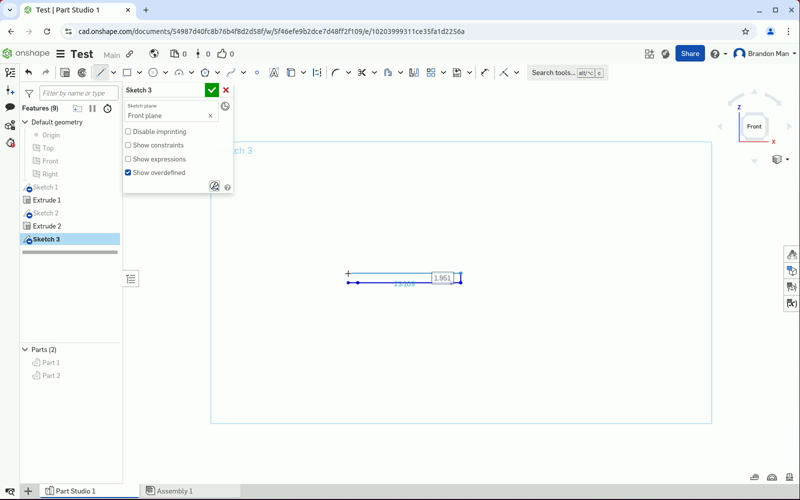
key_up(shift)
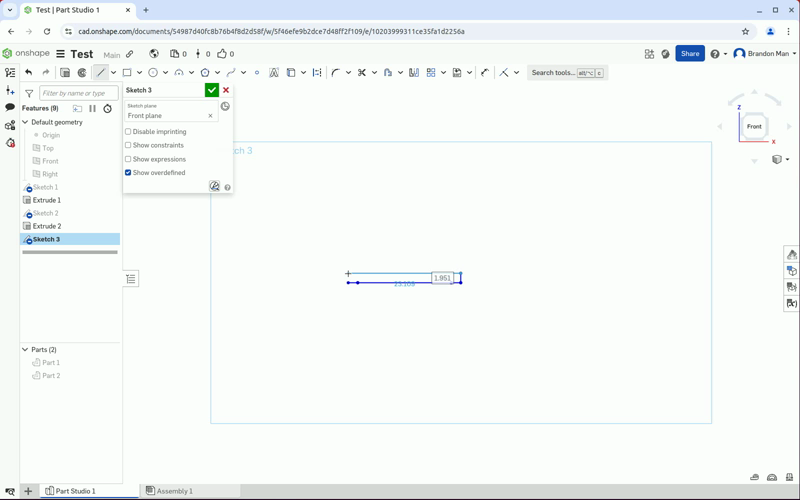
mouse_move(378, 273)
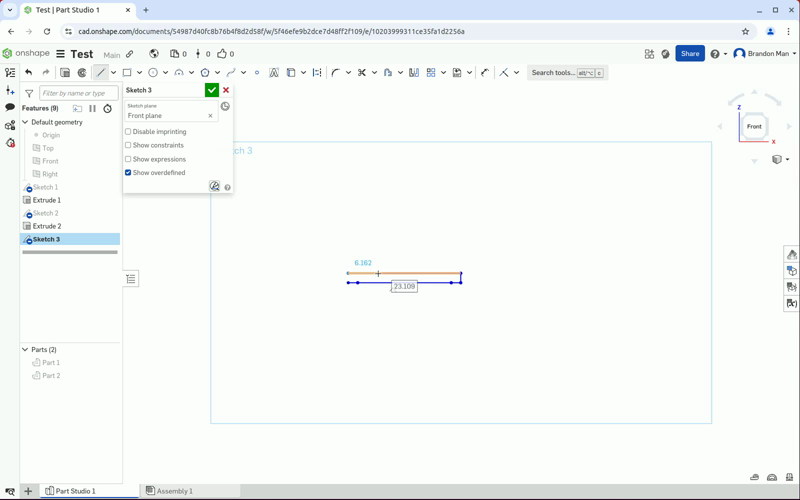
key_down(shift)
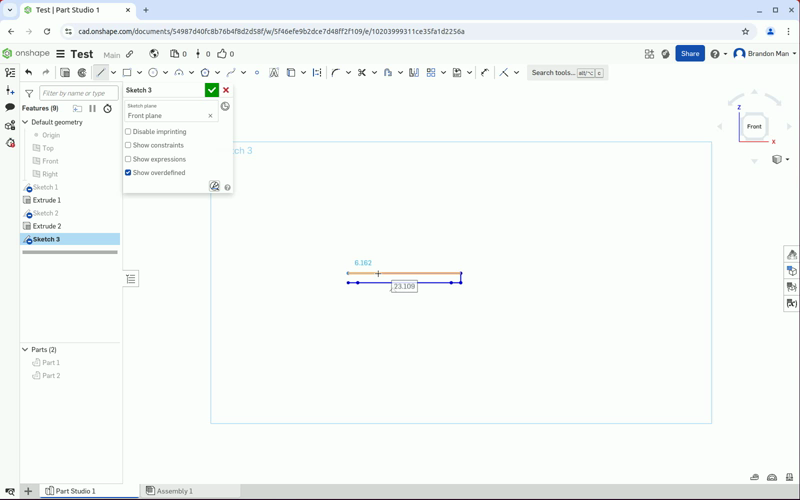
mouse_move(348, 282)
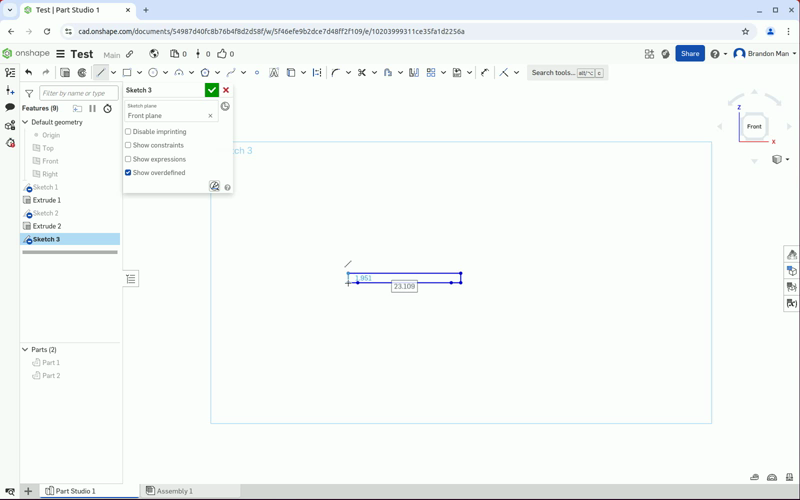
key_up(shift)
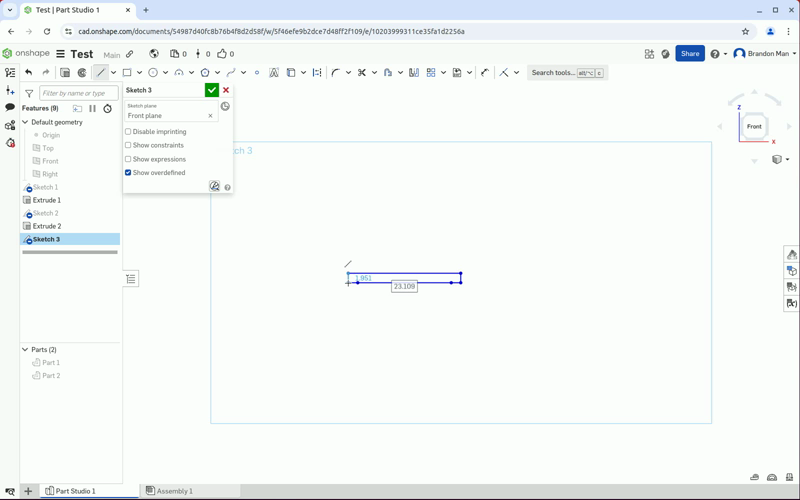
click(348, 282)
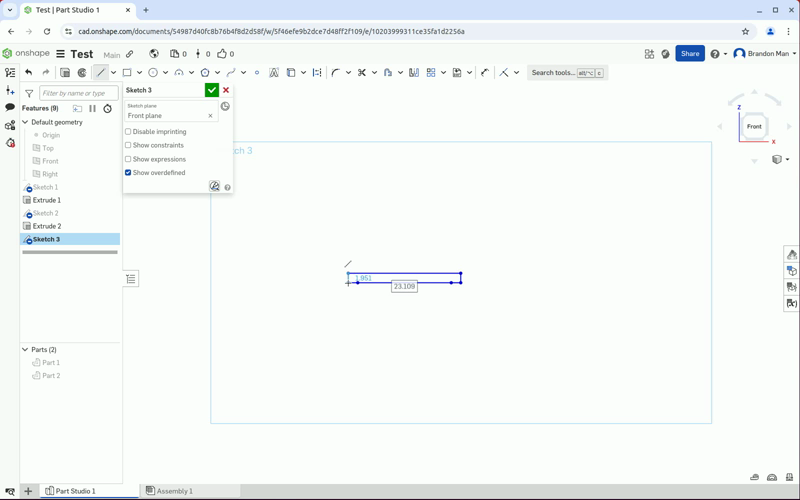
key(esc)
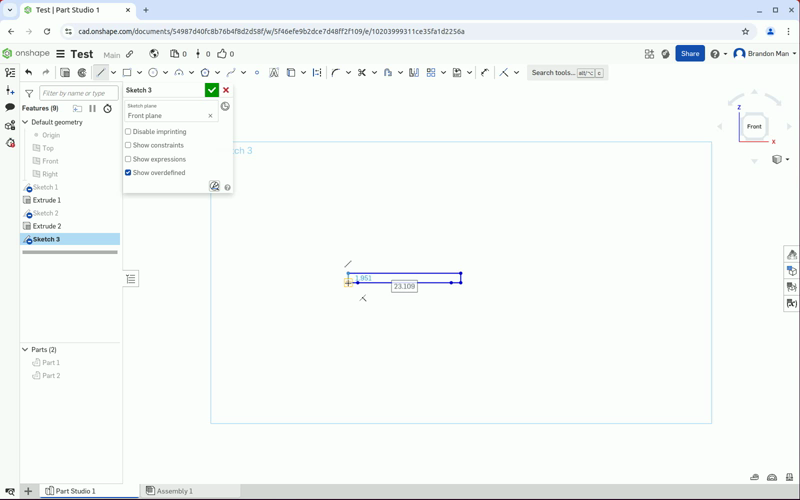
mouse_move(376, 279)
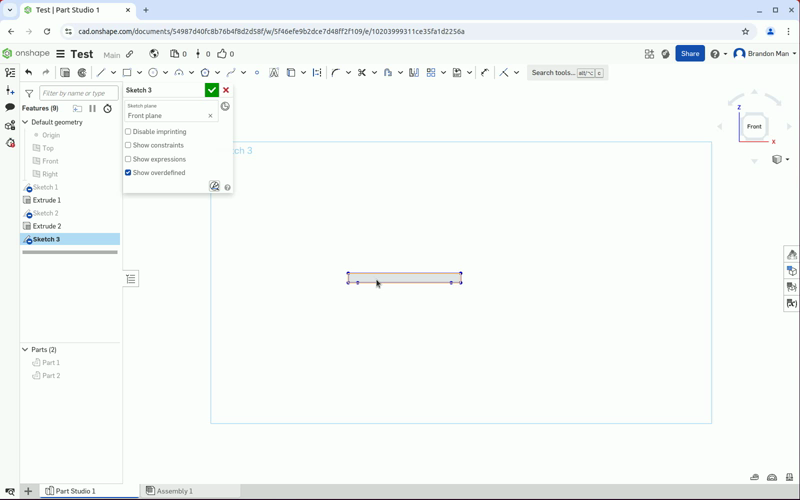
scroll(6)
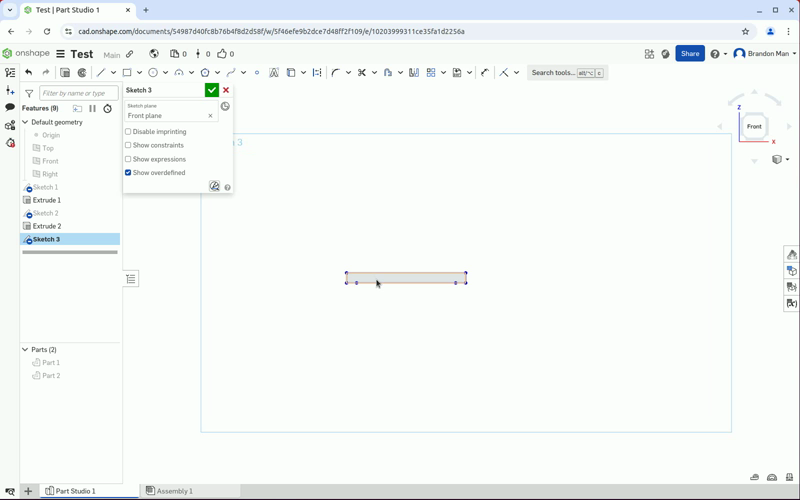
scroll(6)
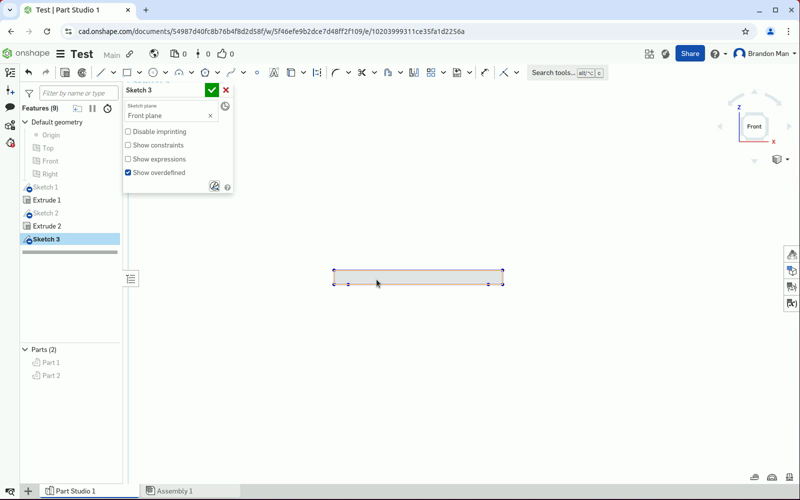
scroll(6)
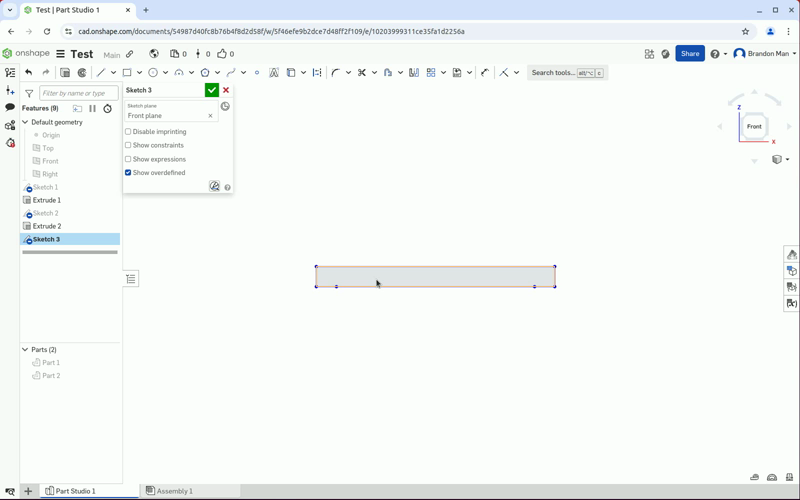
scroll(6)
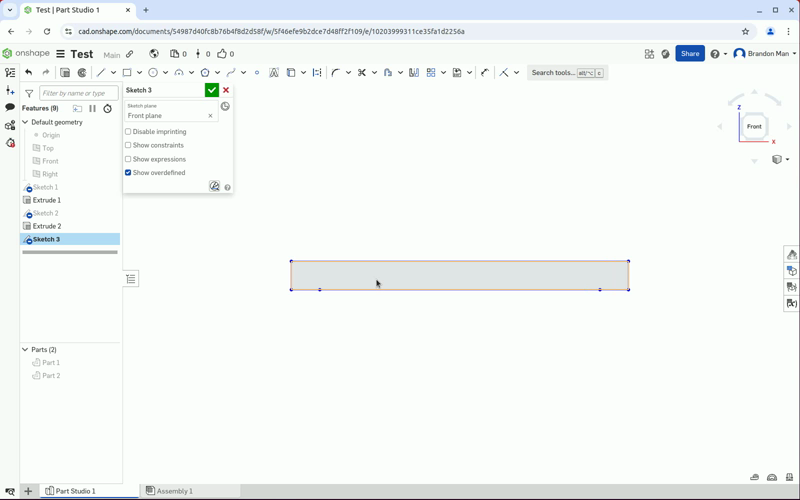
scroll(6)
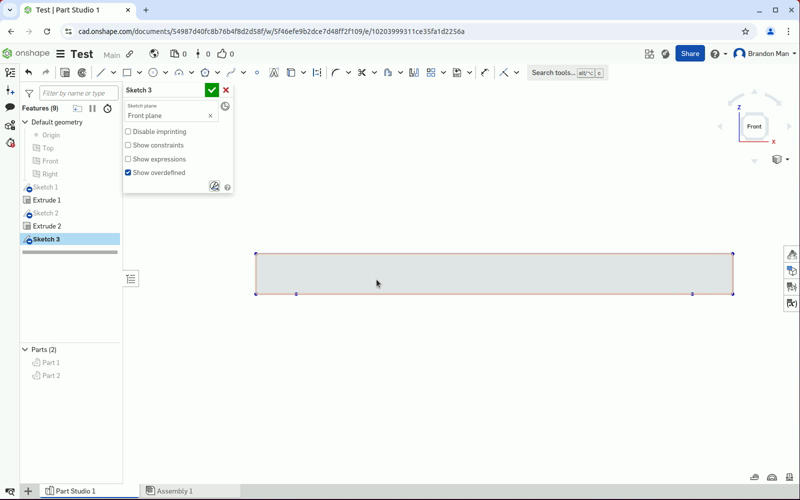
scroll(6)
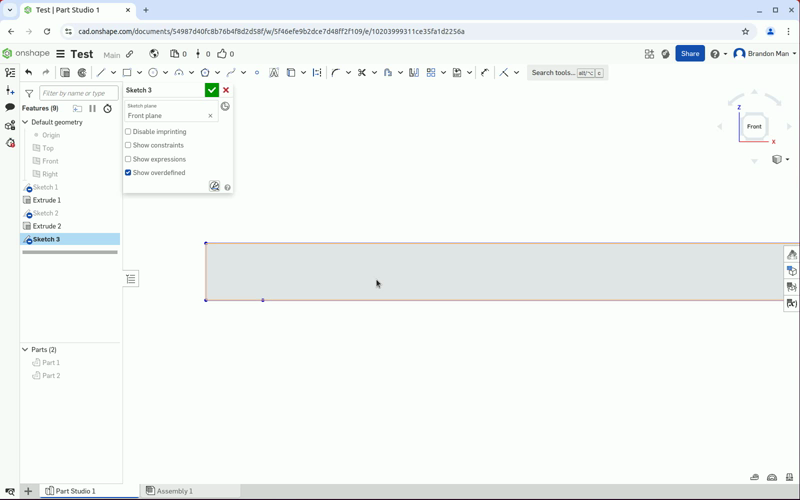
scroll(6)
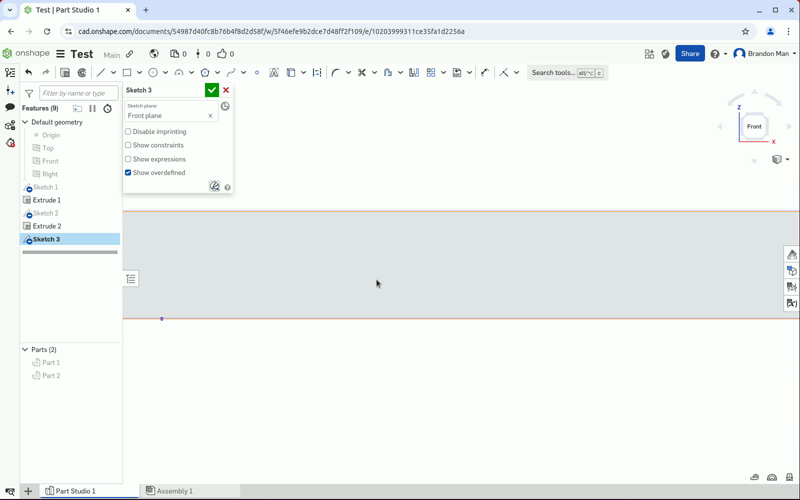
click(376, 279)
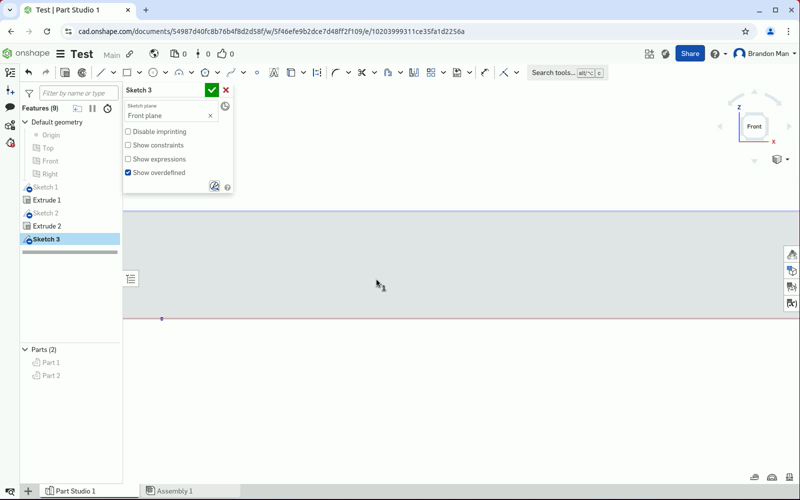
scroll(-6)
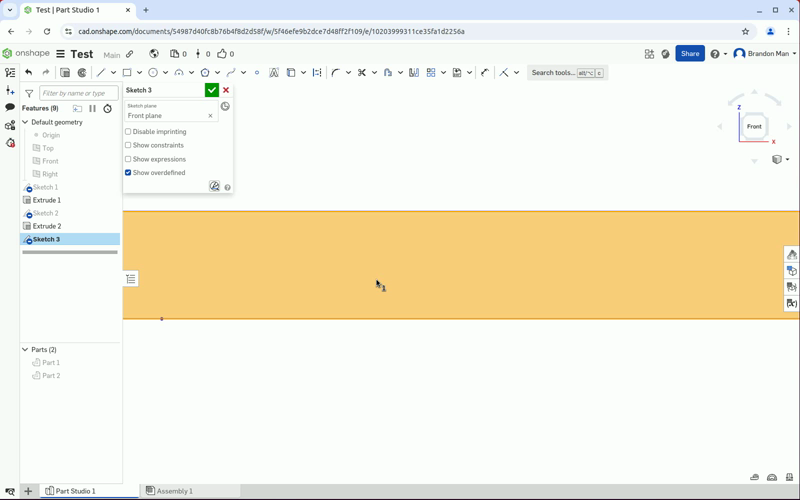
scroll(-6)
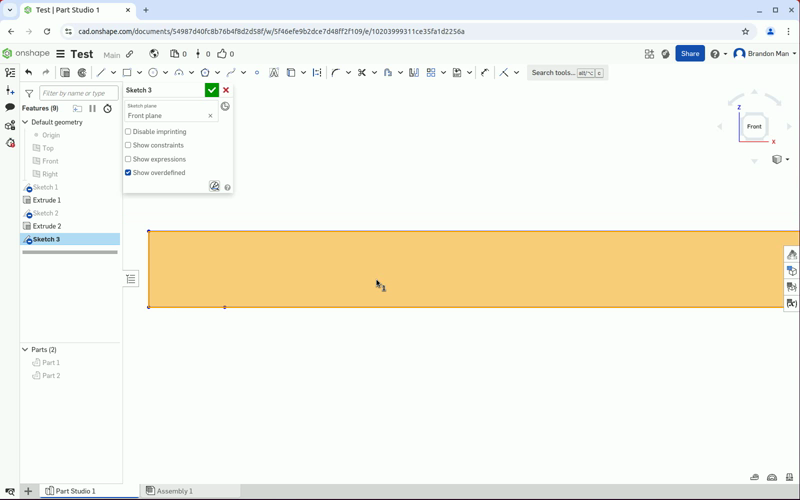
scroll(-6)
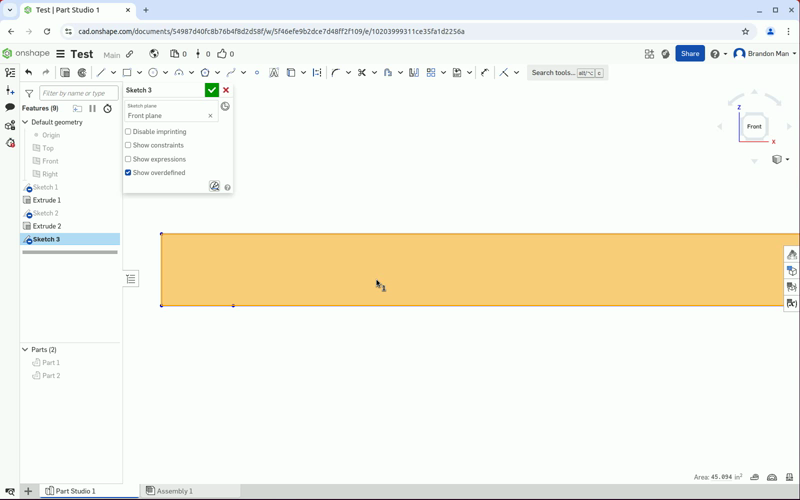
scroll(-6)
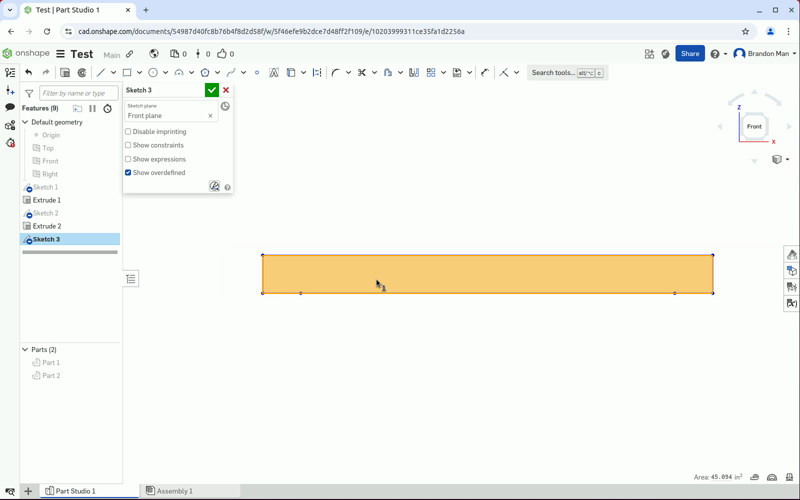
scroll(-6)
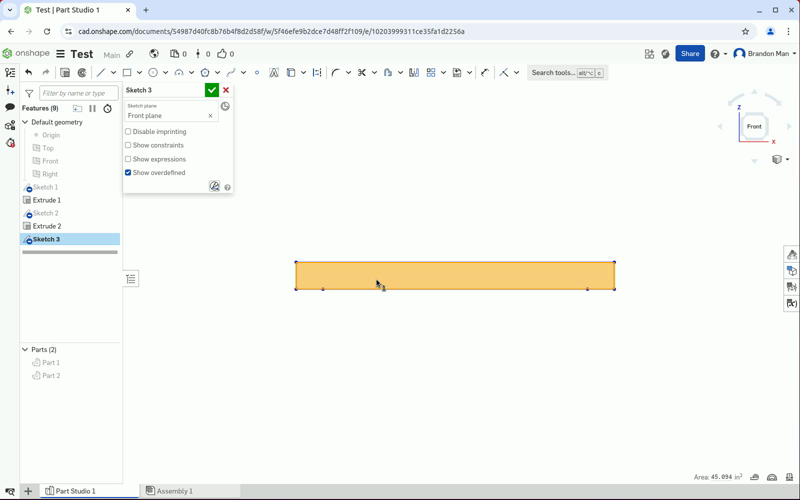
scroll(-6)
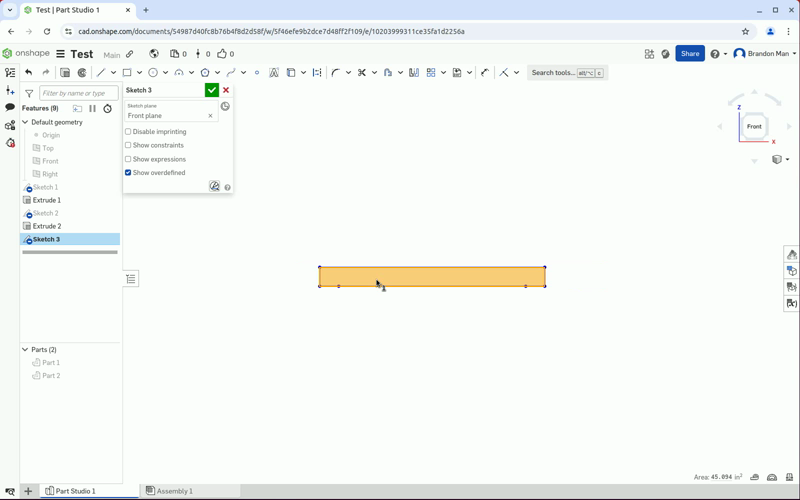
scroll(-6)
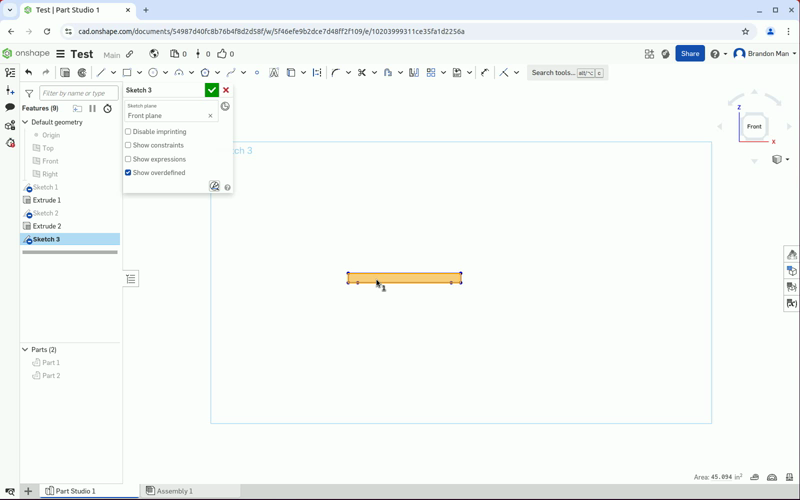
mouse_move(73, 352)
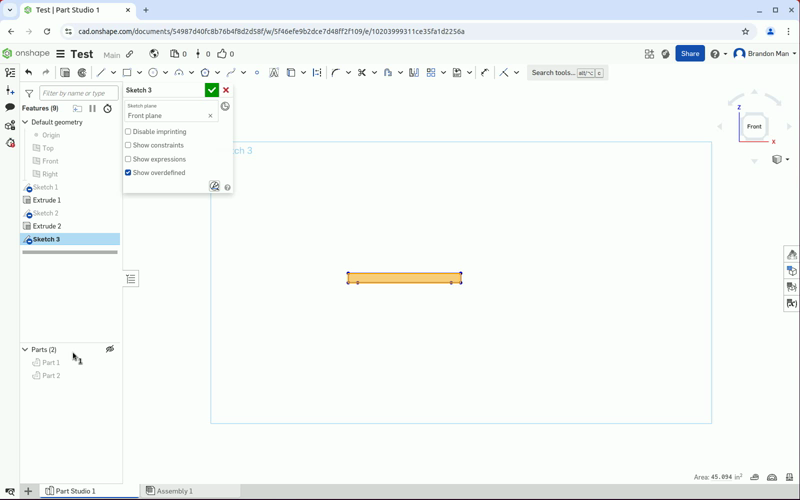
key(shift+y)
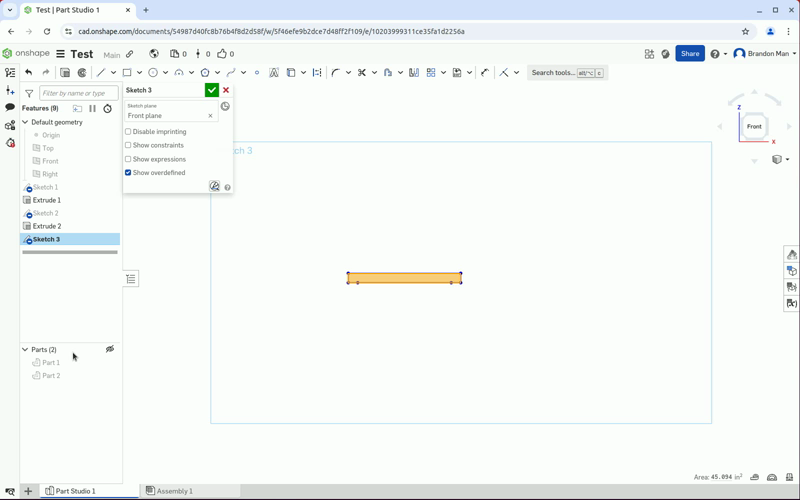
key(shift+e)
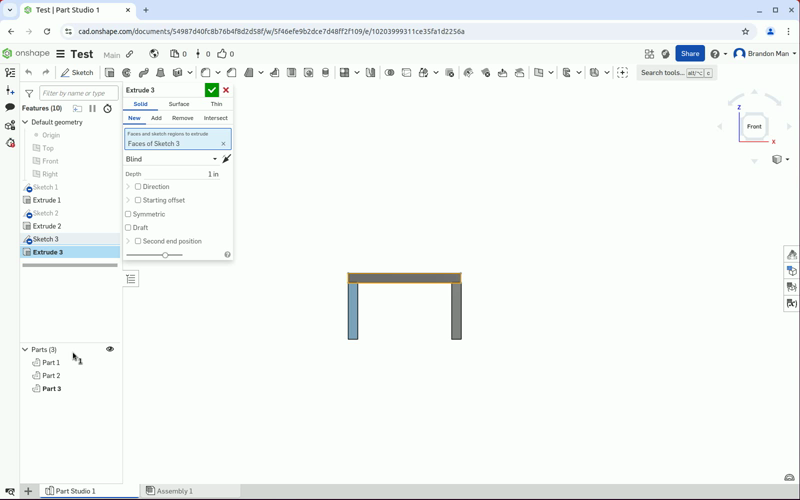
mouse_move(143, 106)
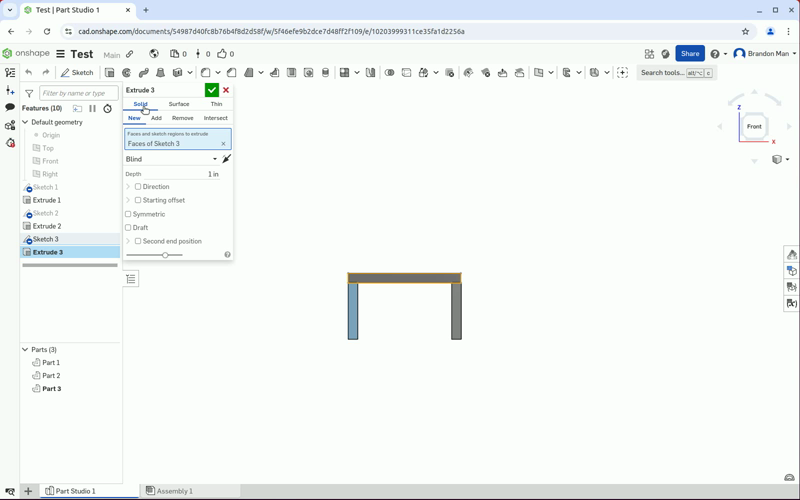
click(143, 106)
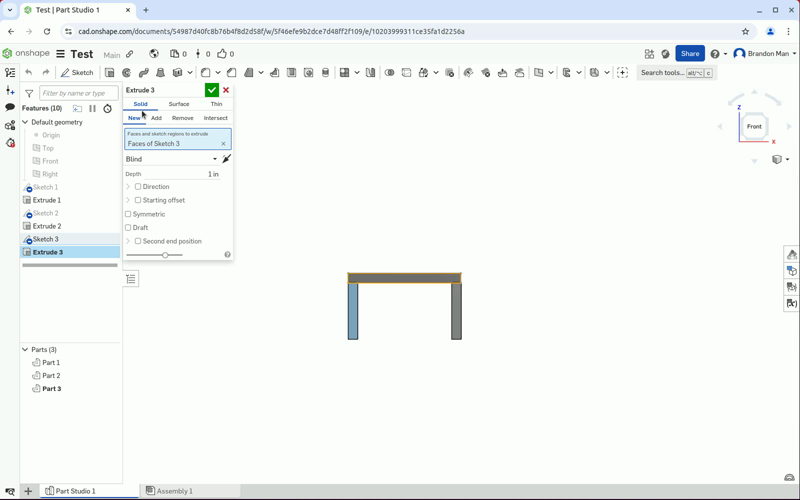
mouse_move(137, 120)
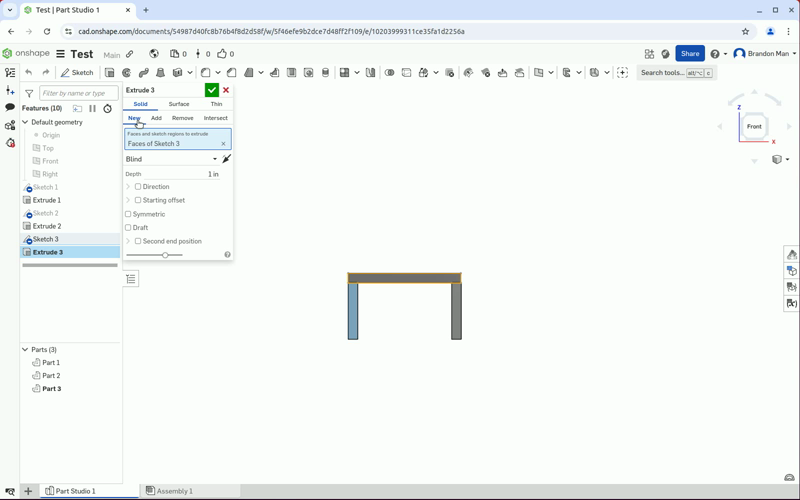
click(137, 120)
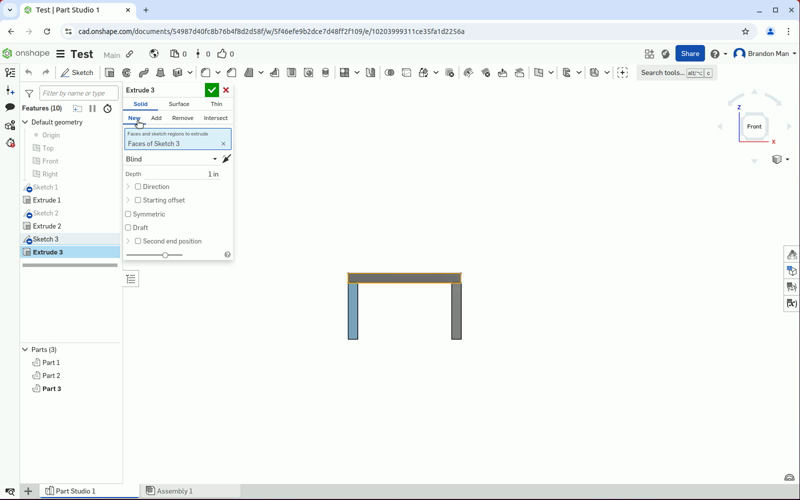
key(tab, 4)
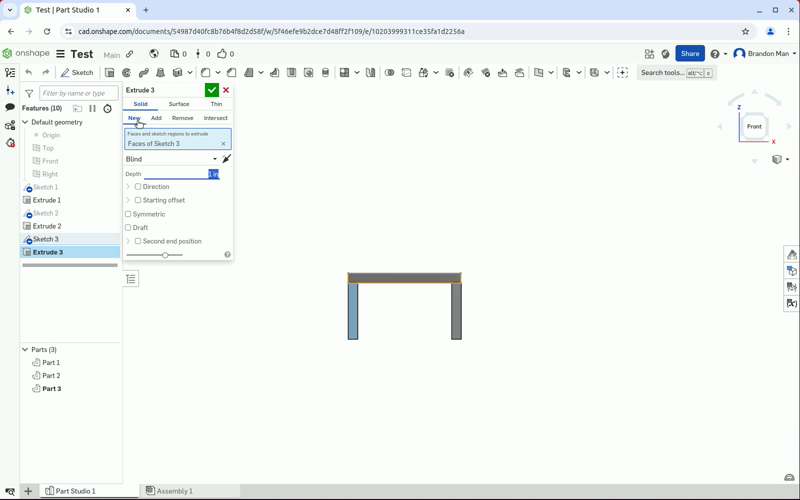
text(9.628)
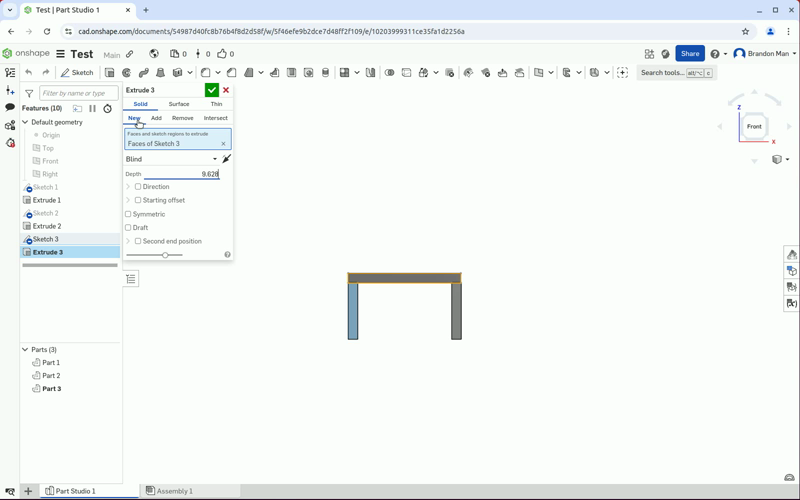
key(enter)
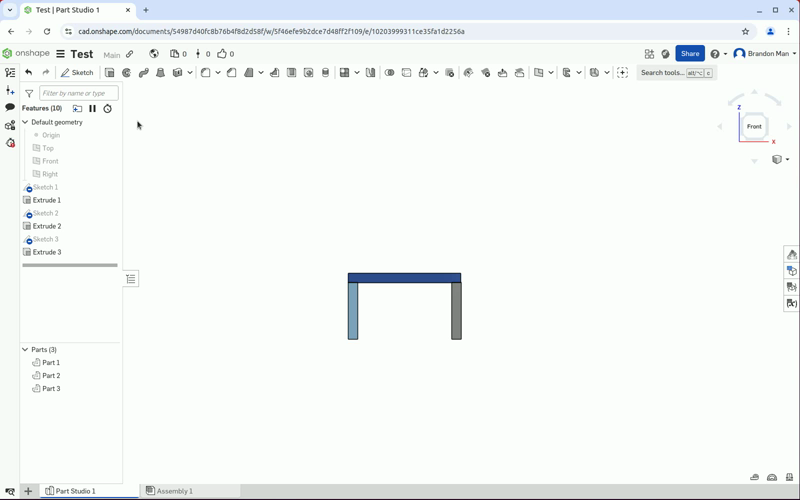
key(shift+h)
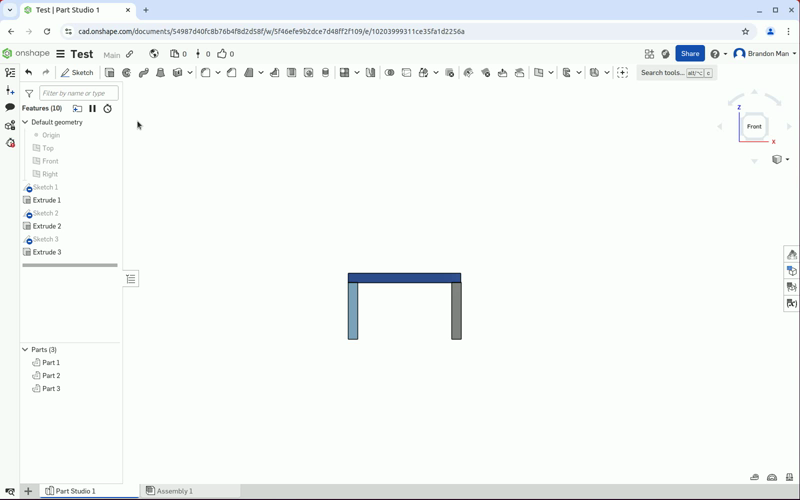
key(shift+h)
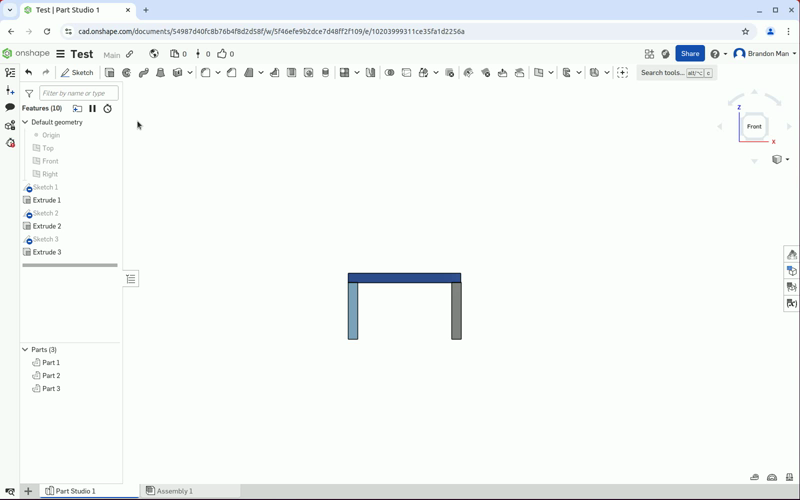
mouse_move(73, 189)
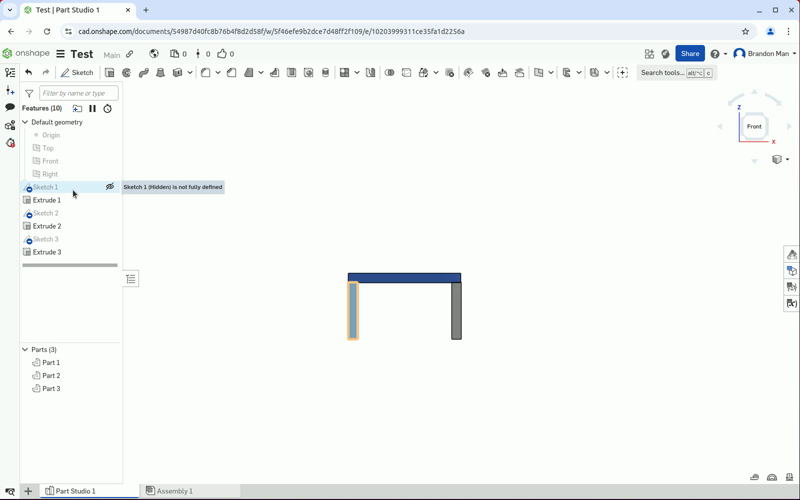
click(73, 189)
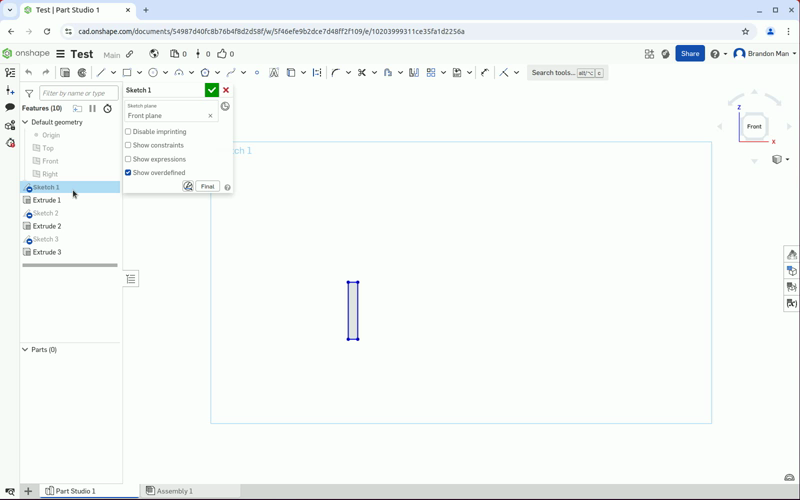
mouse_move(229, 92)
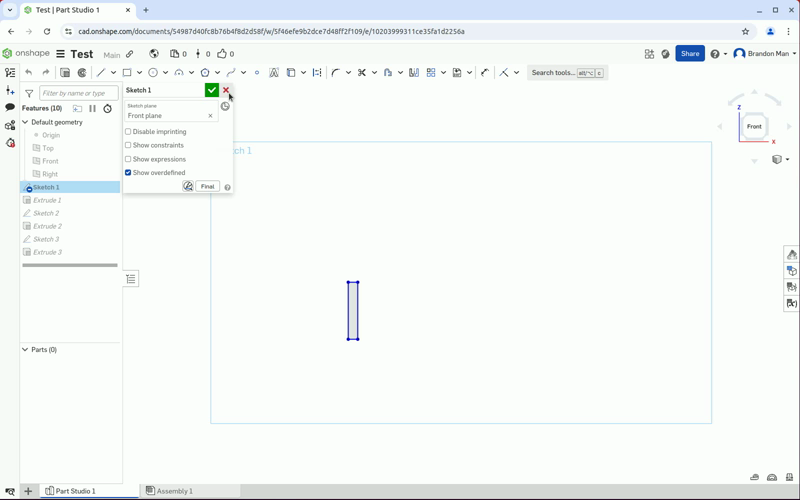
click(229, 92)
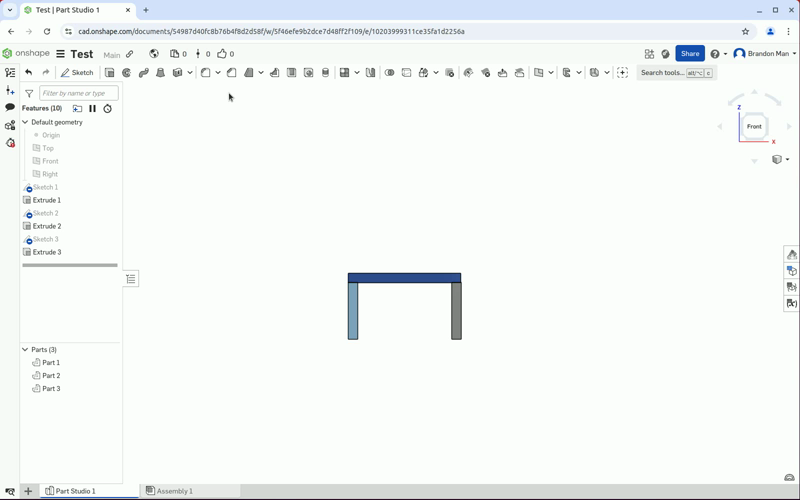
mouse_move(73, 352)
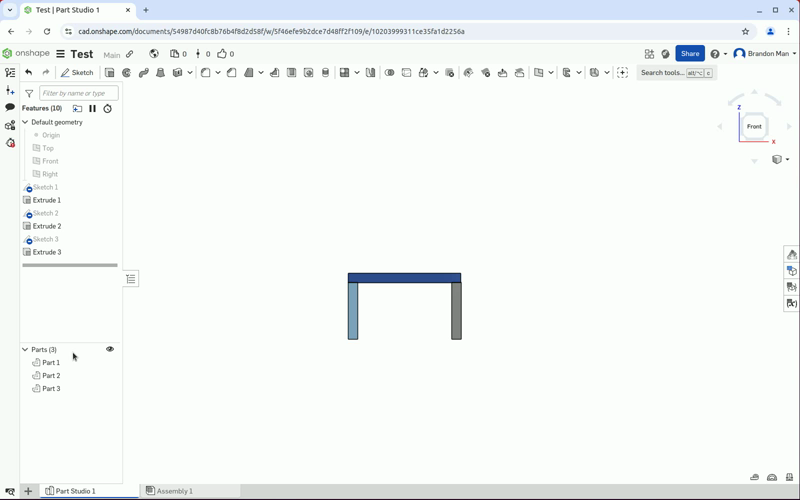
key(y)
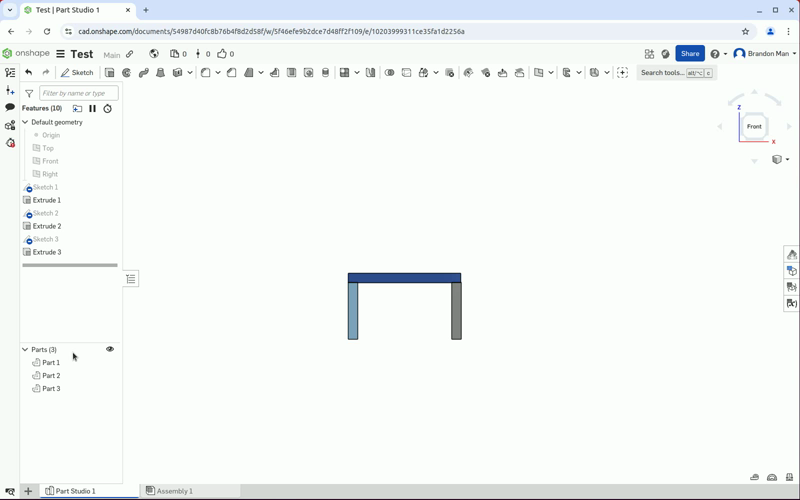
key(shift+p)
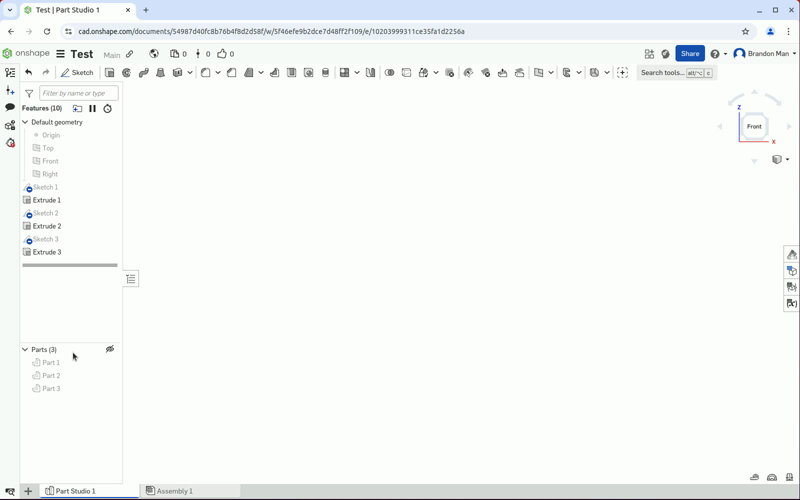
key(space)
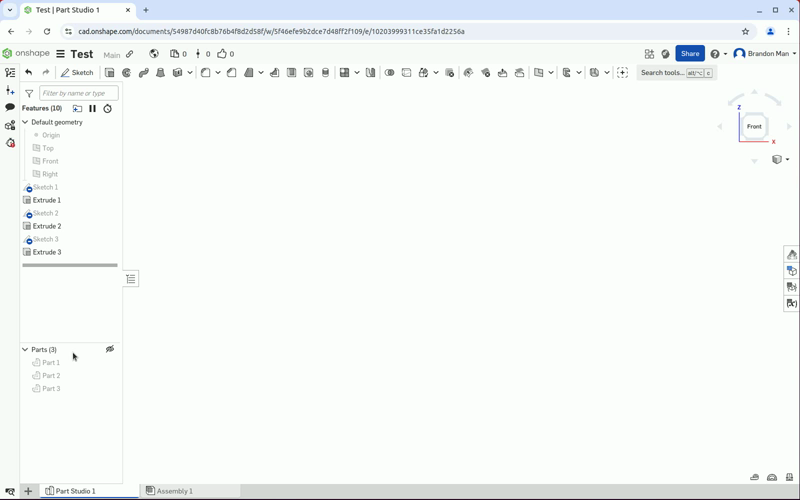
key_down(shift)
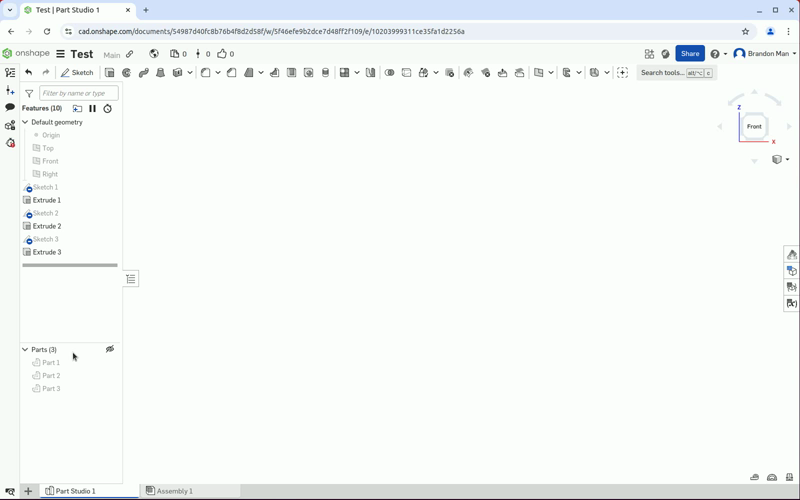
key(left)
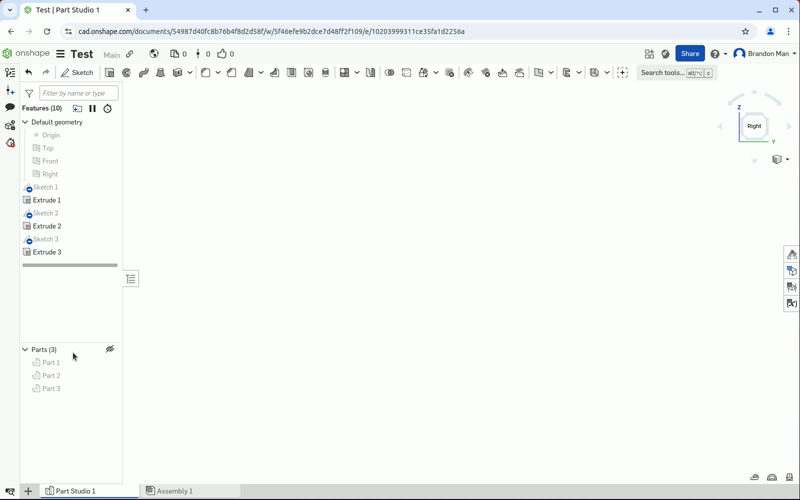
key_up(shift)
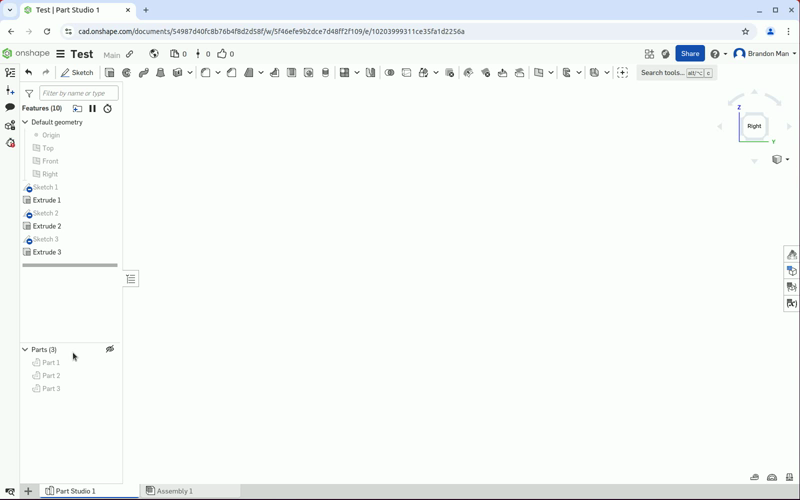
mouse_move(73, 352)
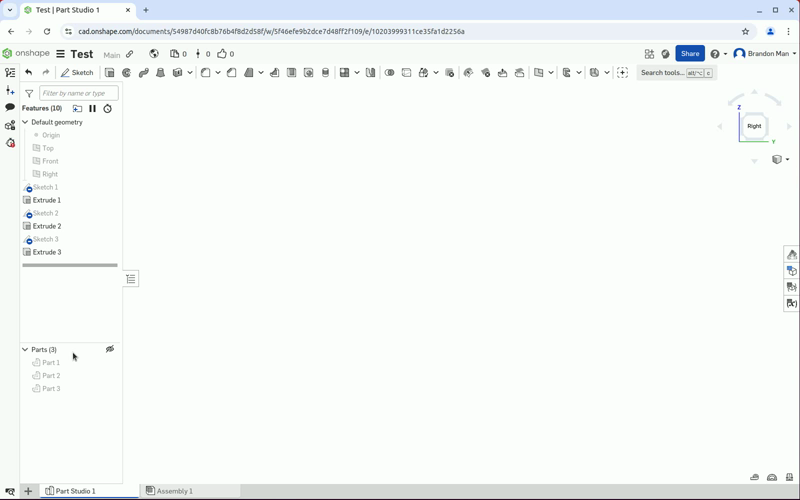
key(shift+y)
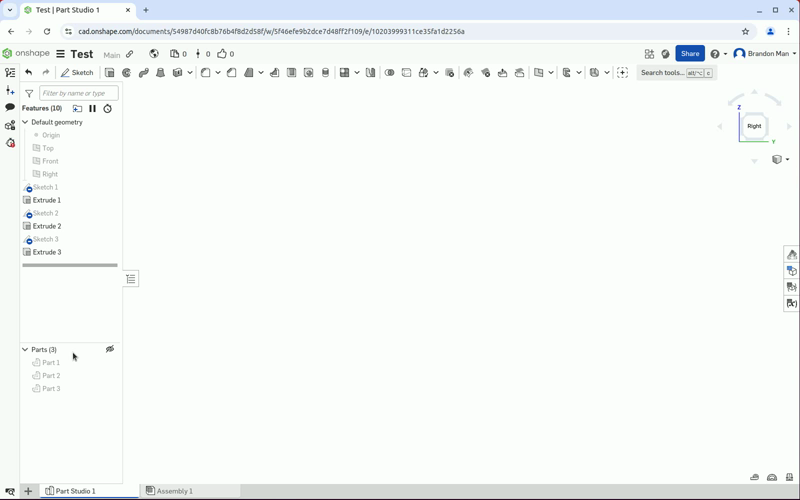
key(shift+s)
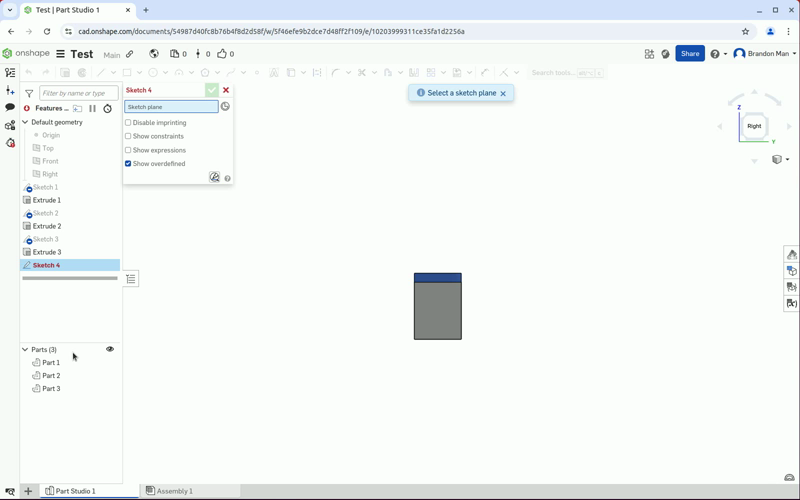
mouse_move(73, 176)
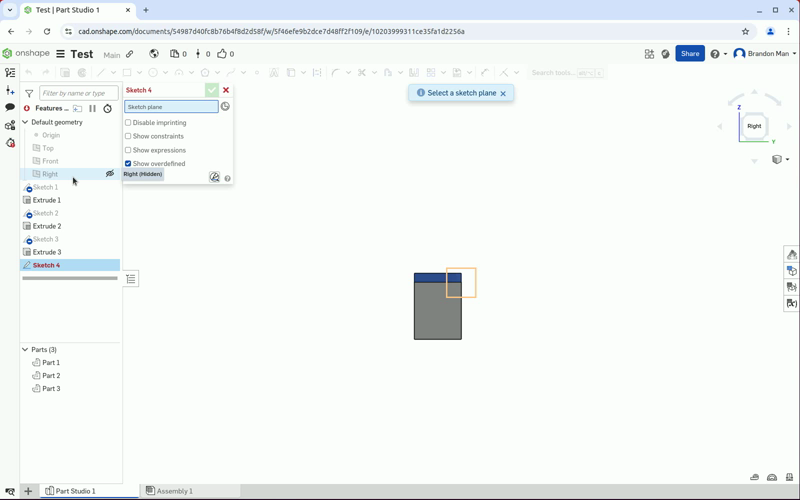
click(73, 176)
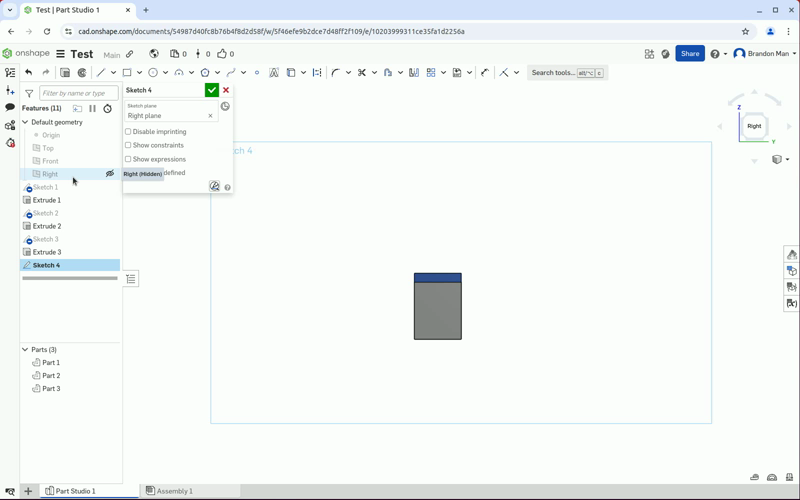
mouse_move(73, 352)
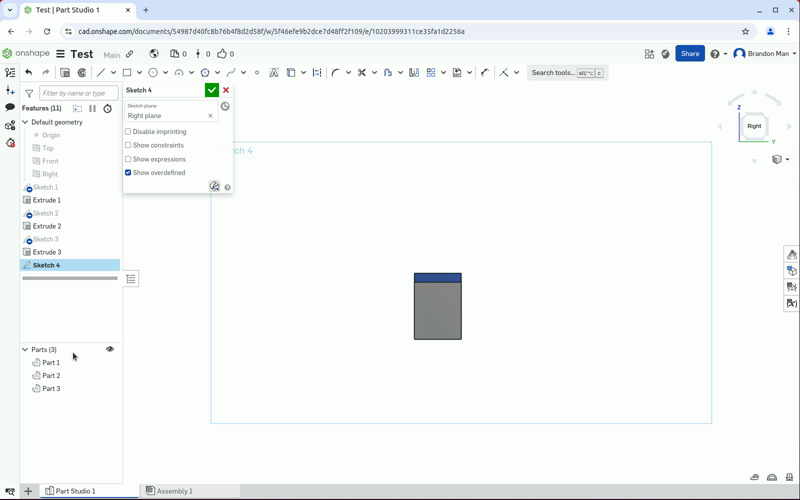
key(y)
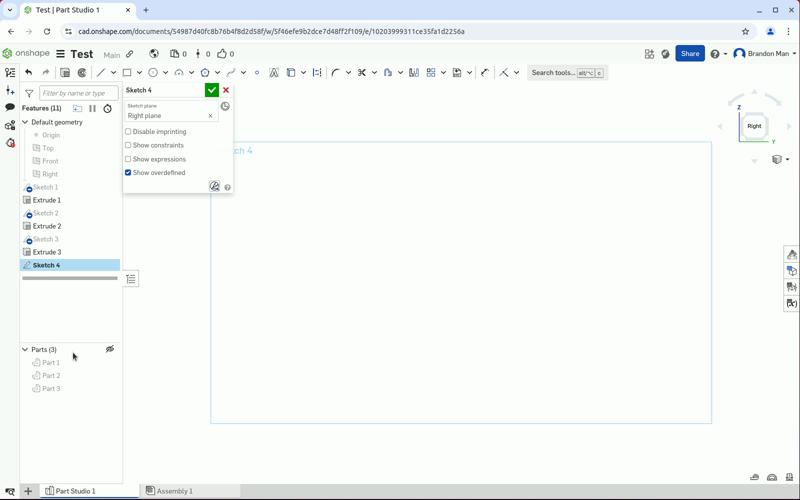
key(c)
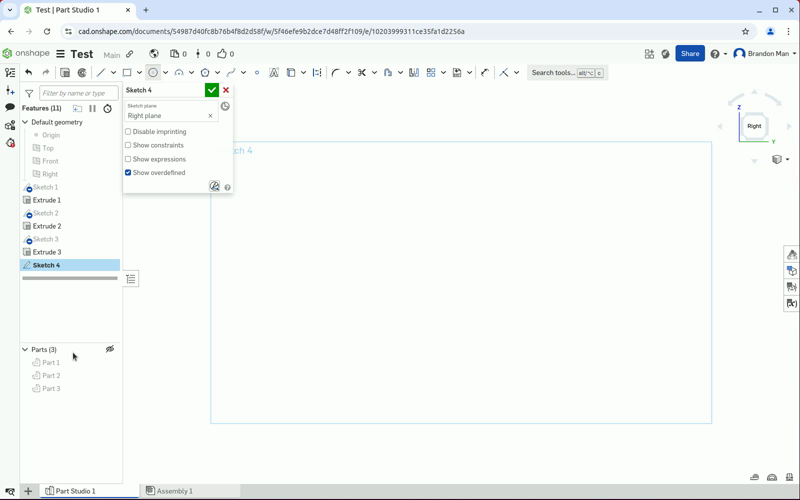
key_down(shift)
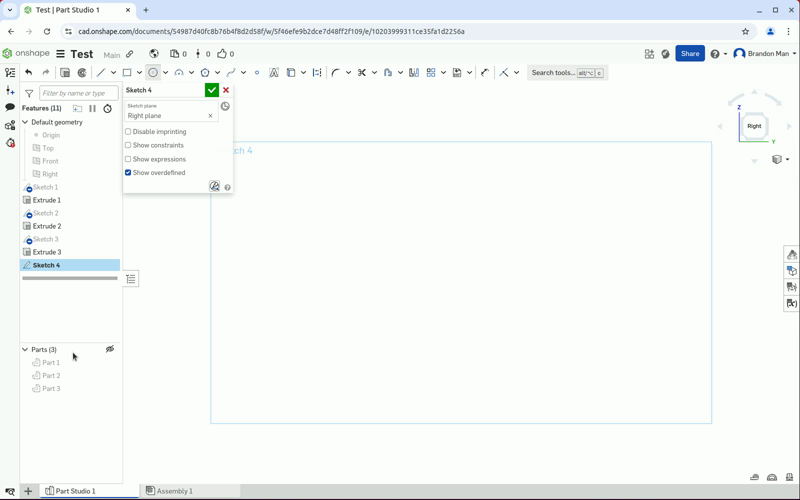
mouse_move(437, 311)
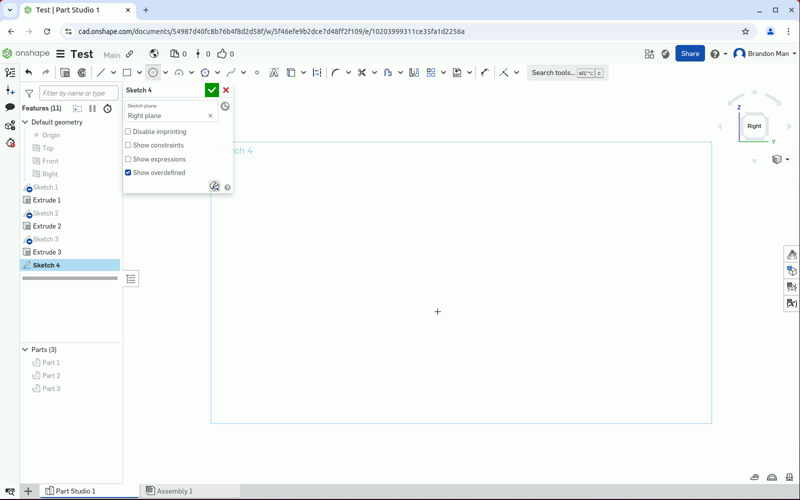
click(437, 311)
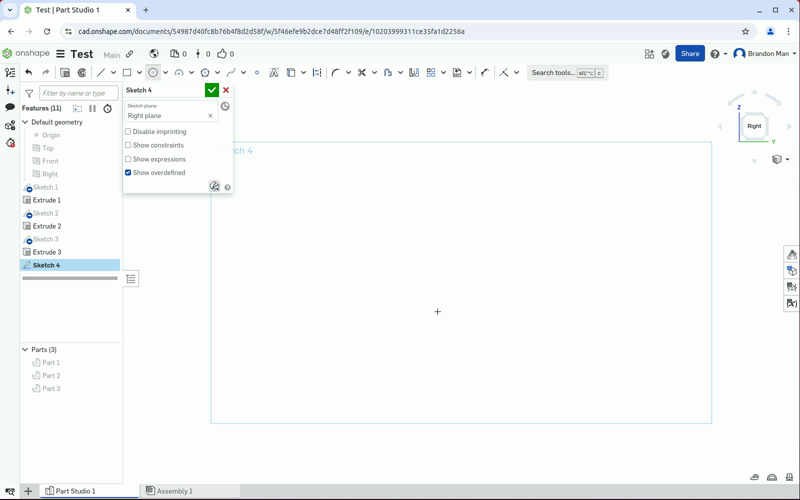
key_up(shift)
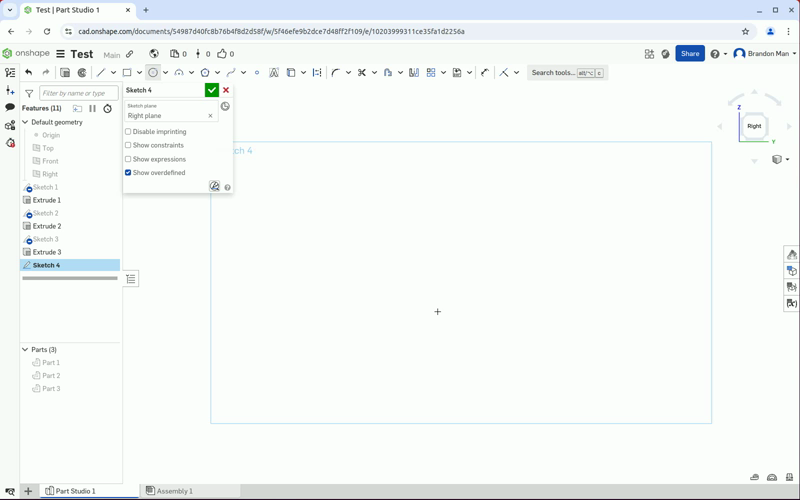
mouse_move(447, 311)
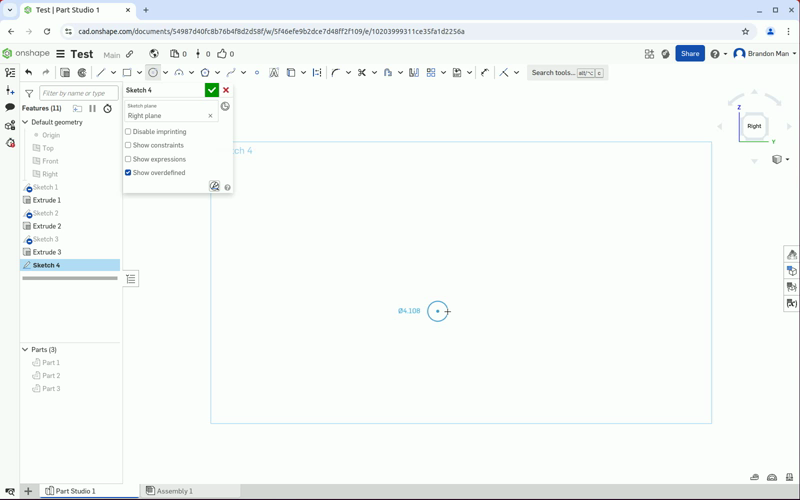
click(447, 311)
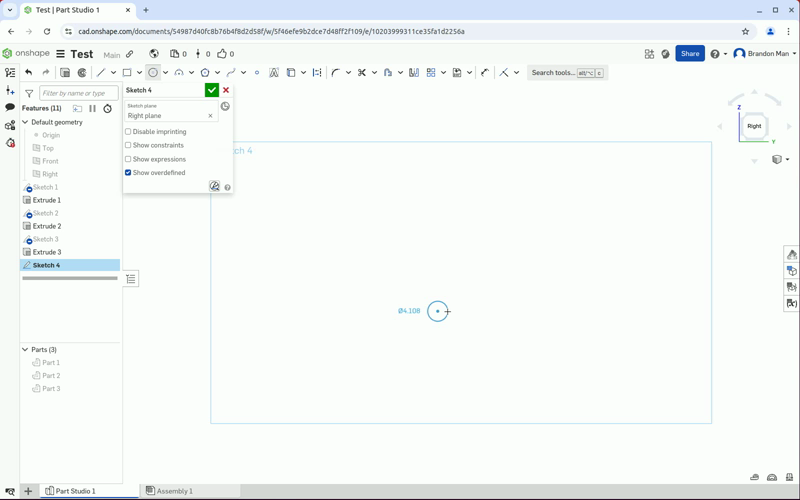
key(esc)
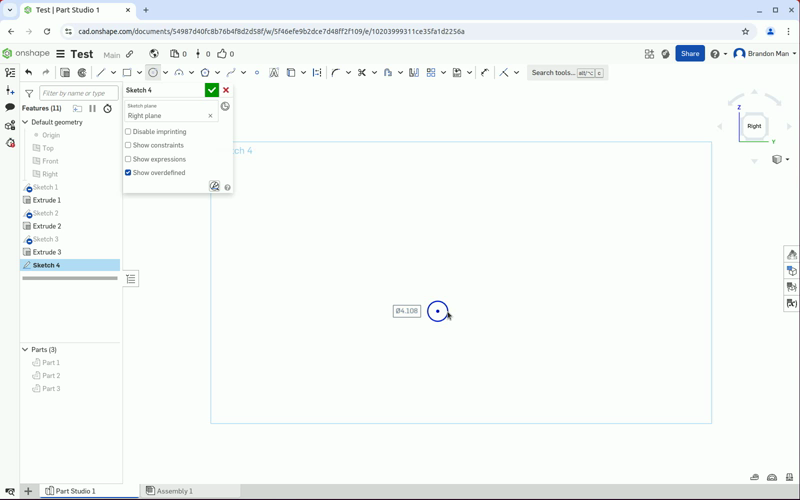
mouse_move(442, 311)
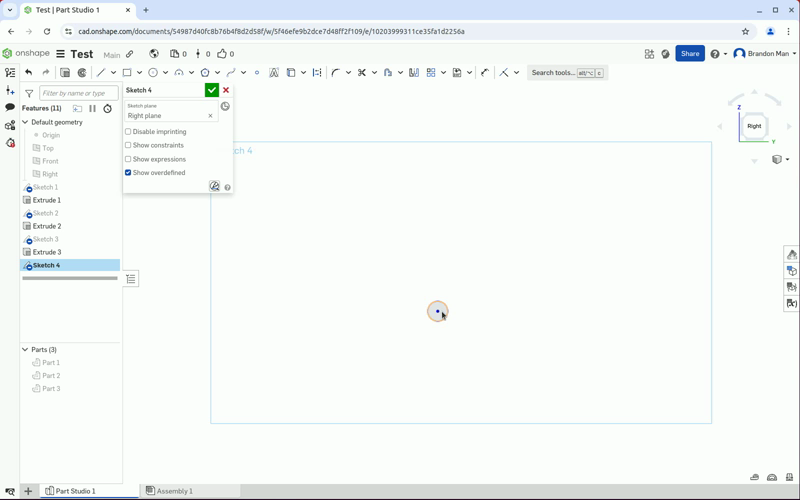
scroll(6)
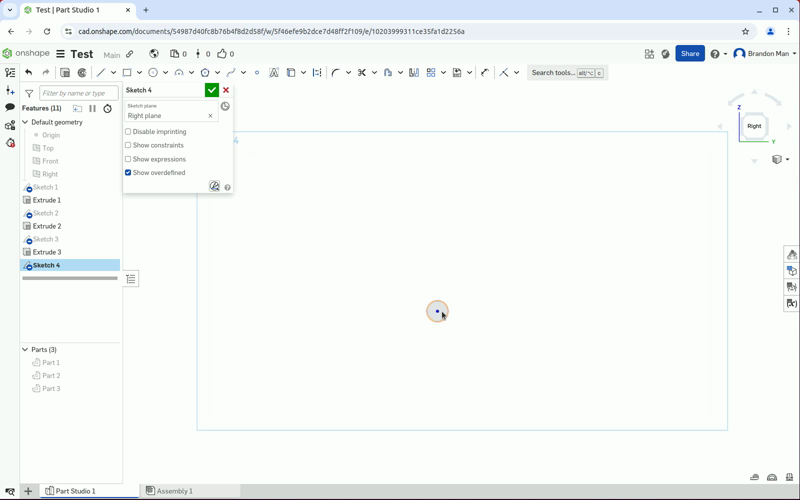
scroll(6)
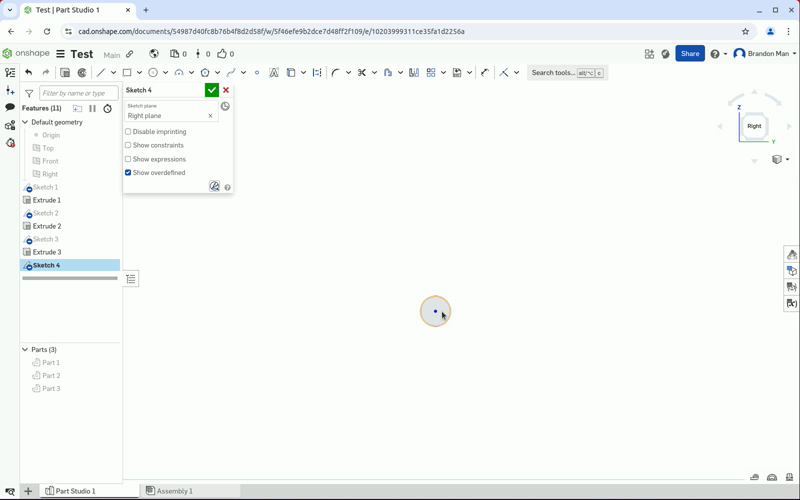
scroll(6)
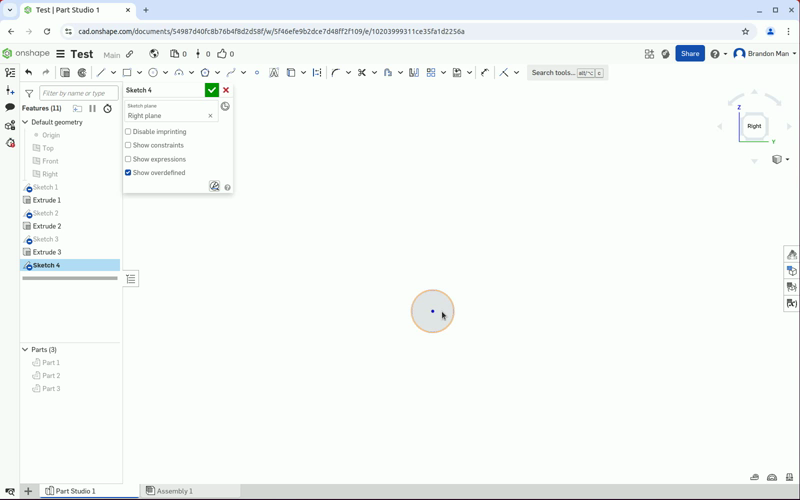
scroll(6)
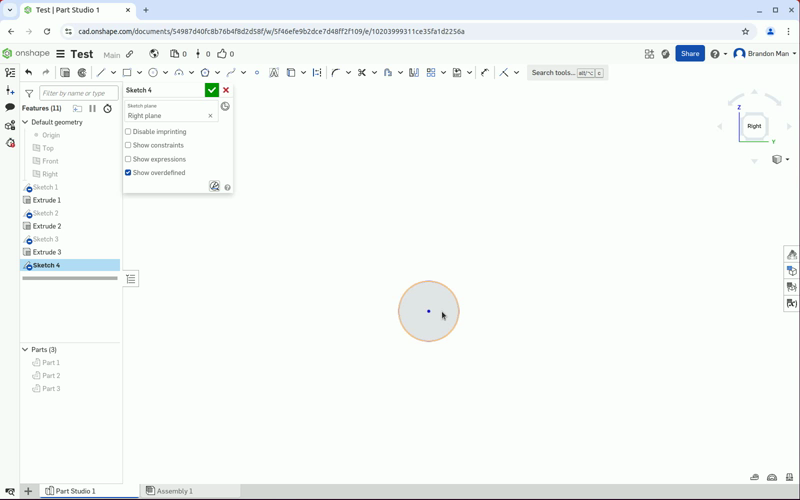
scroll(6)
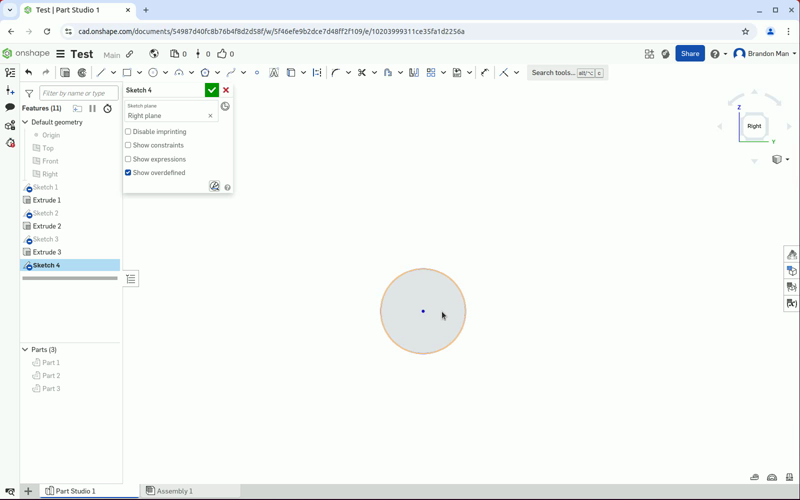
scroll(6)
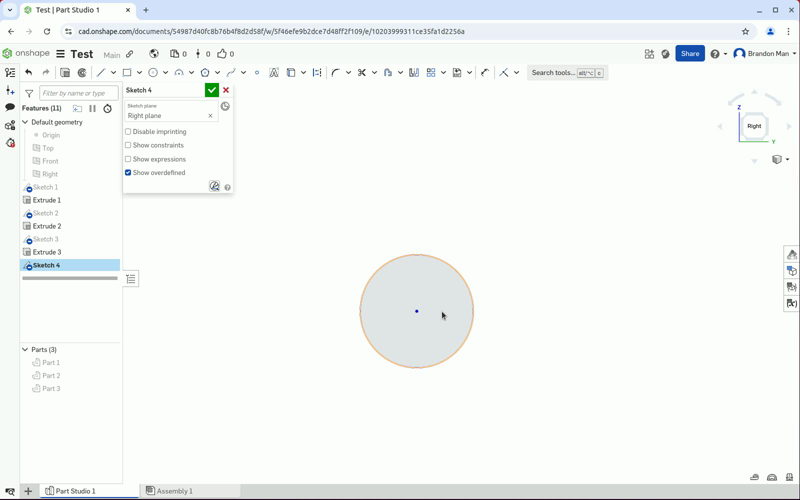
scroll(6)
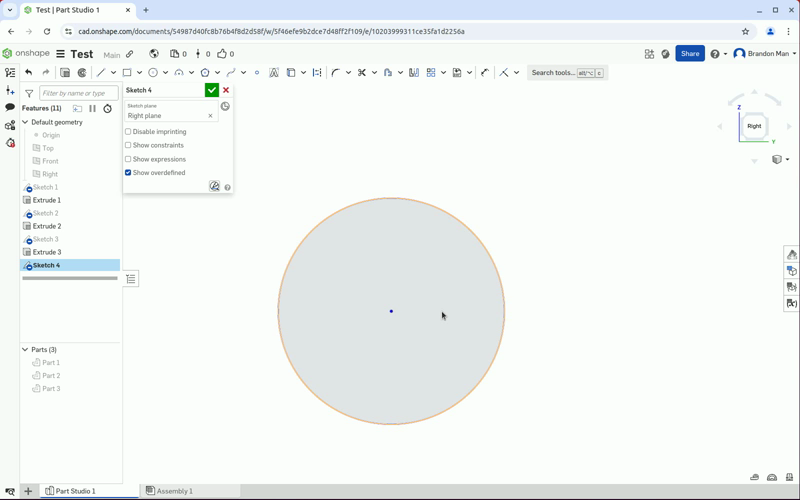
click(442, 311)
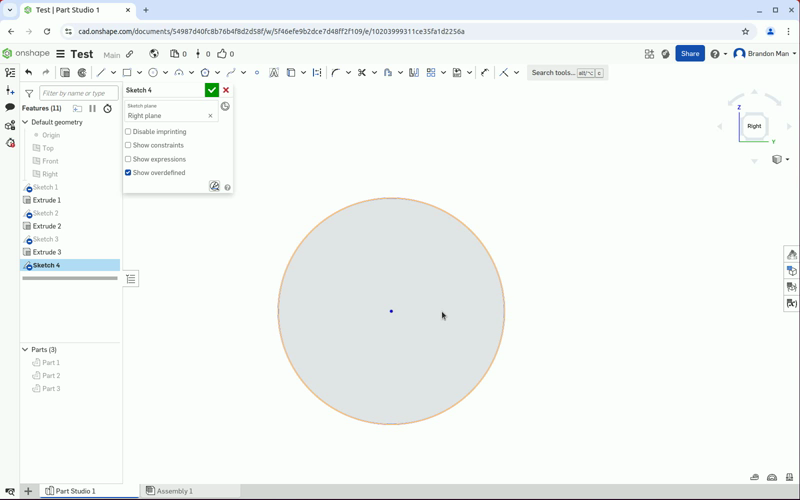
scroll(-6)
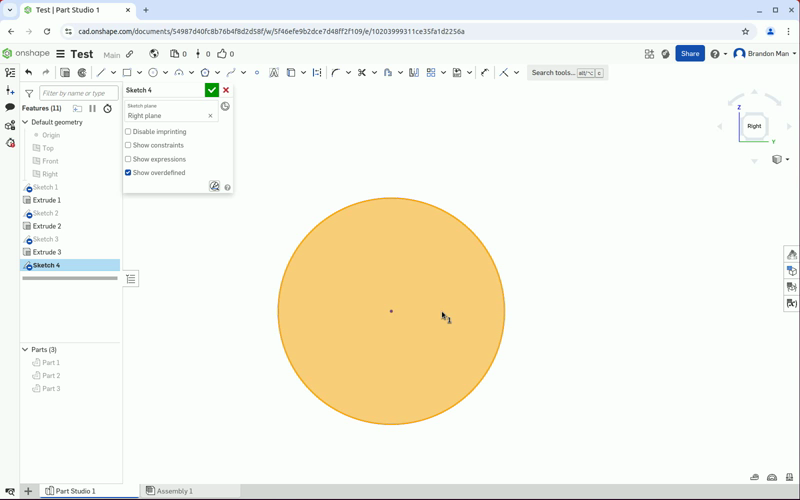
scroll(-6)
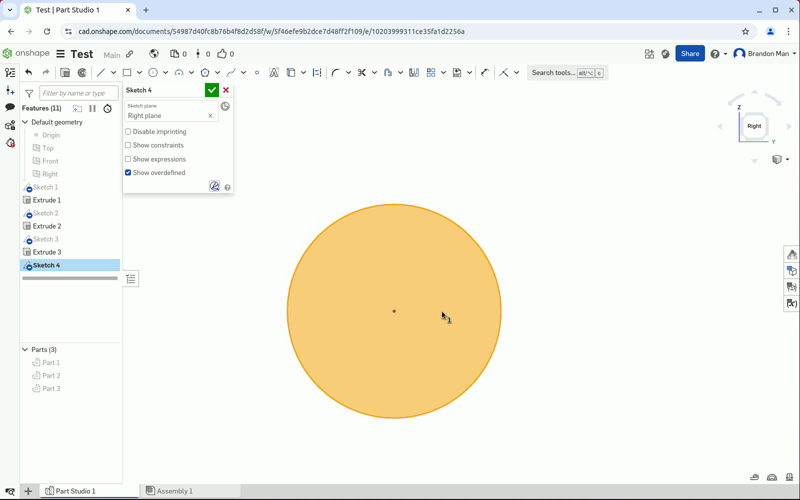
scroll(-6)
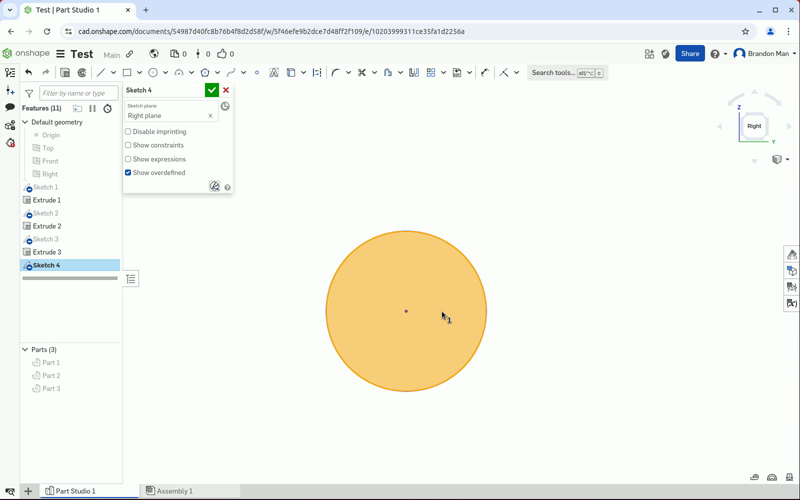
scroll(-6)
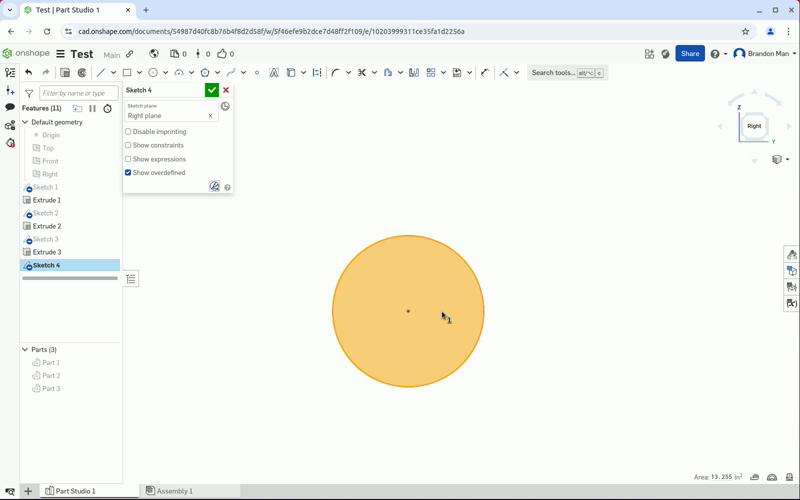
scroll(-6)
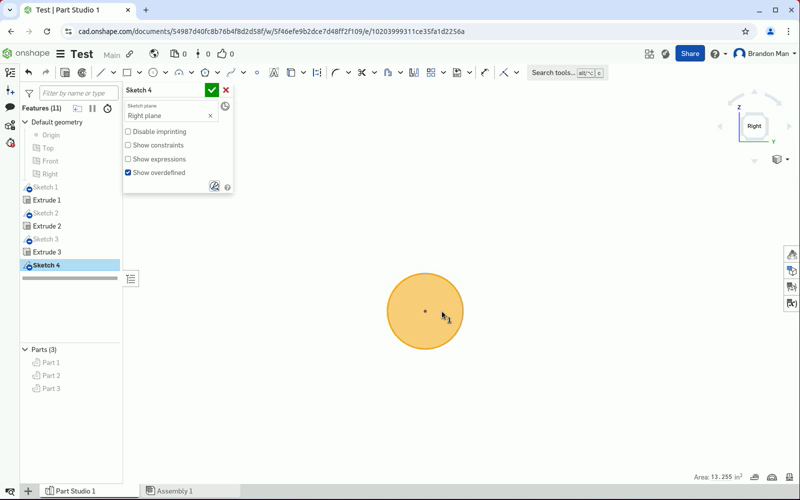
scroll(-6)
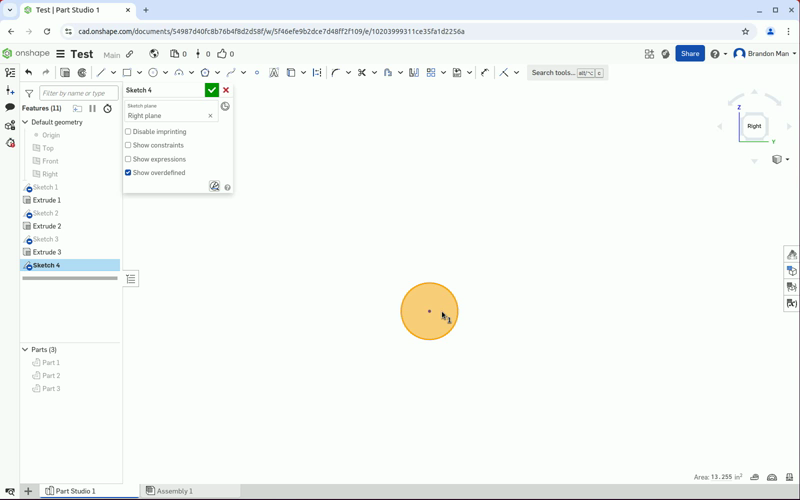
scroll(-6)
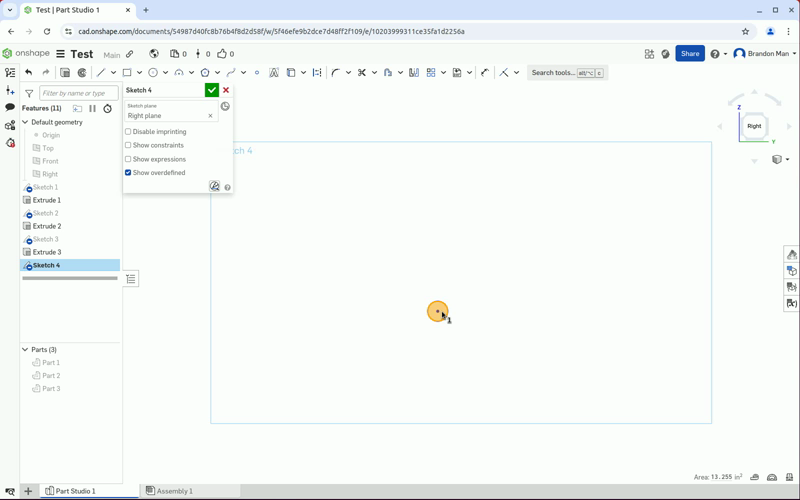
mouse_move(73, 352)
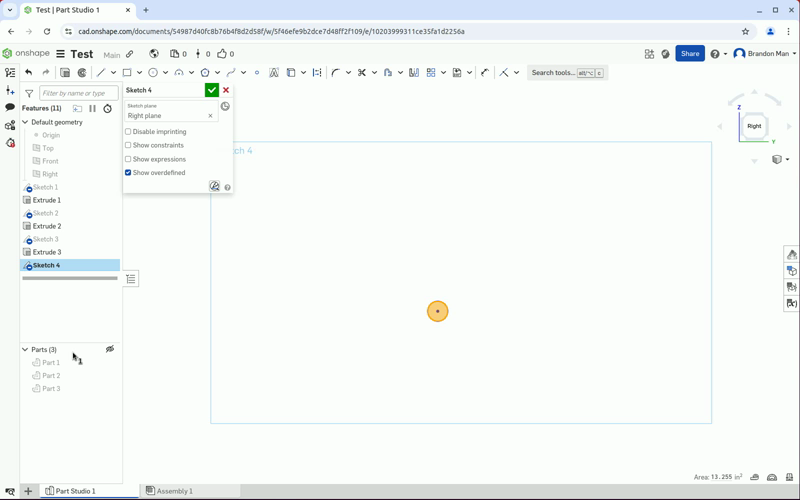
key(shift+y)
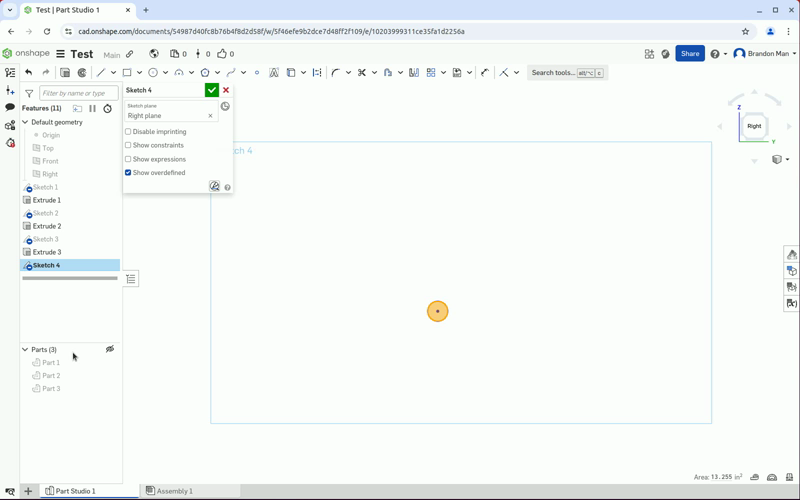
key(shift+e)
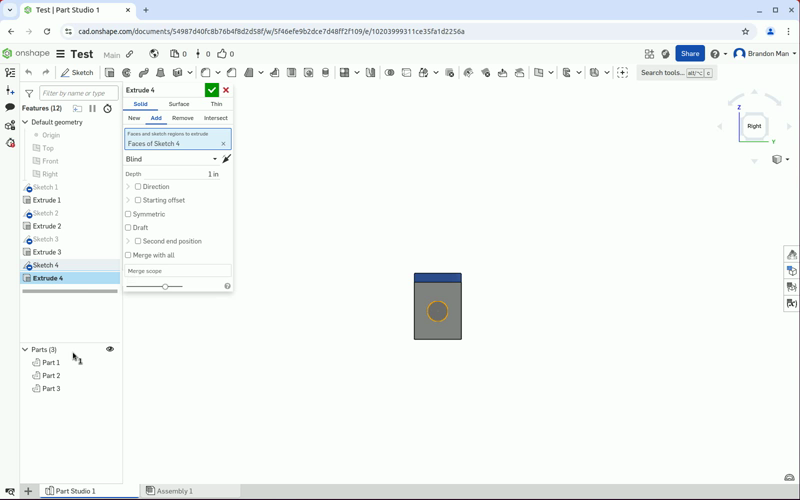
mouse_move(143, 106)
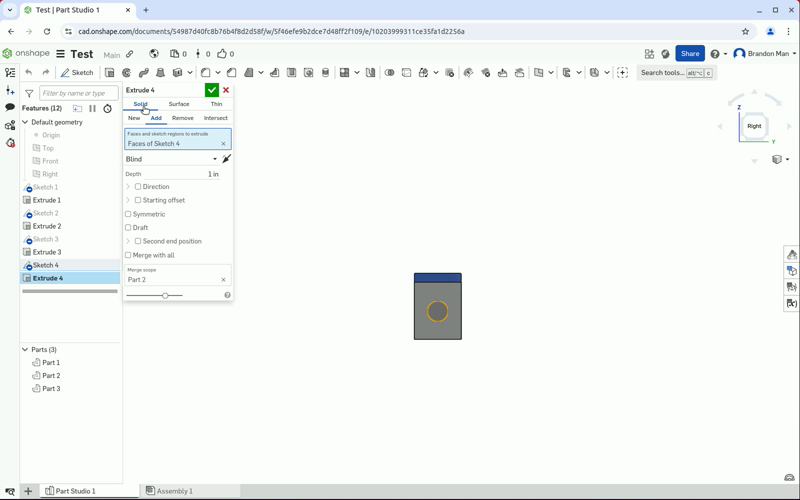
click(143, 106)
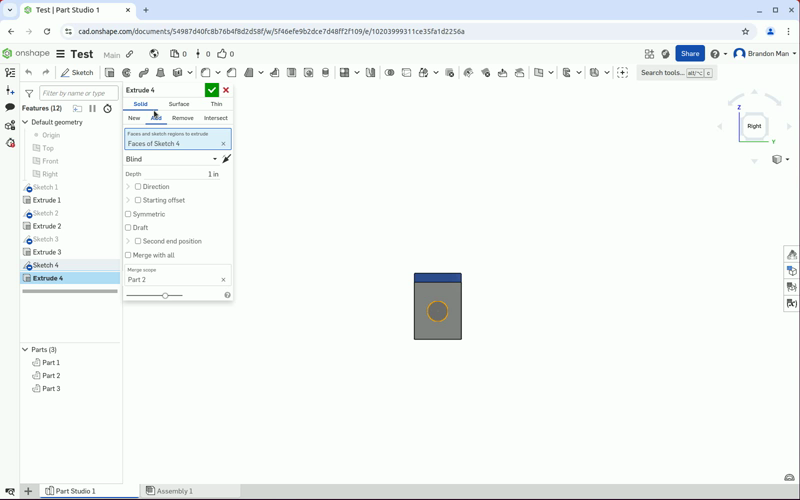
mouse_move(186, 120)
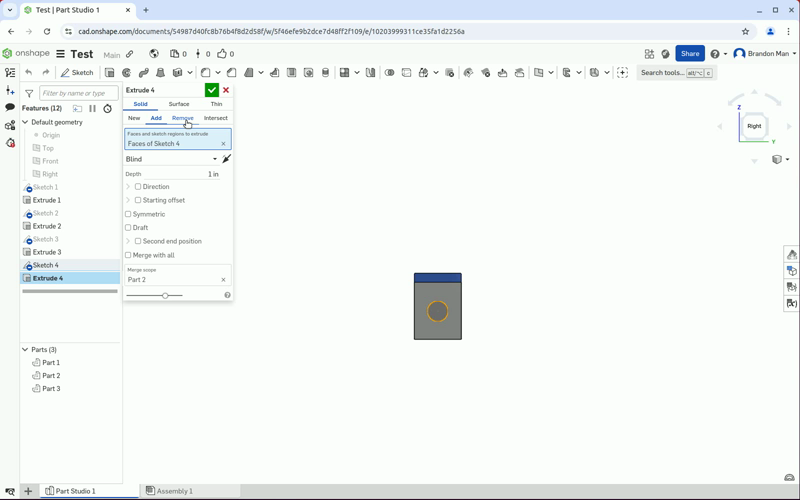
click(186, 120)
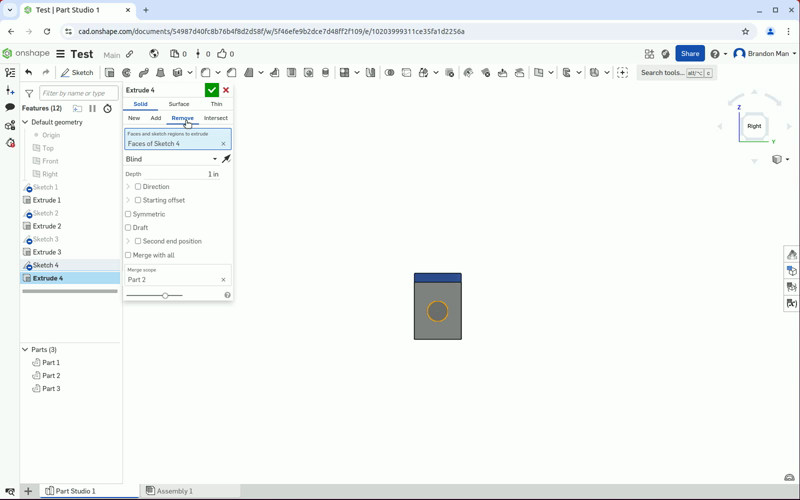
key(tab, 4)
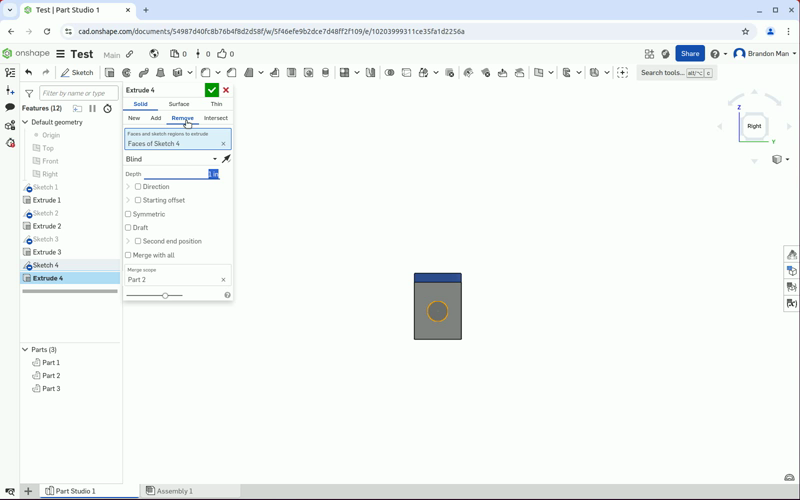
text(30.811)
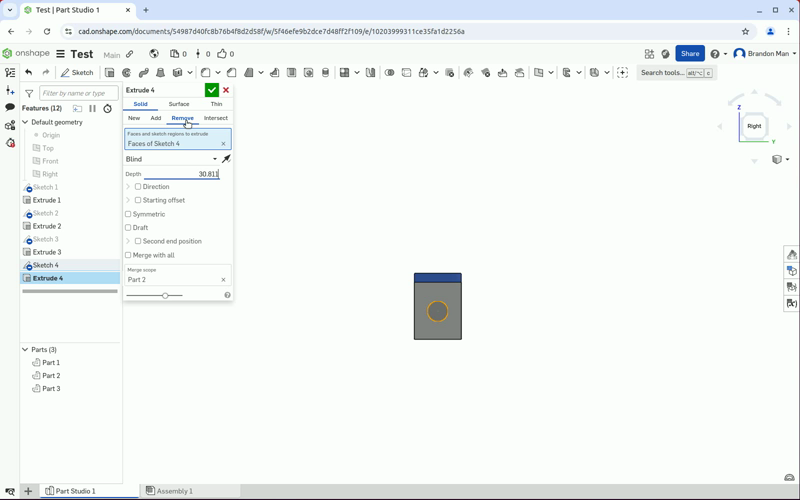
key(tab, 6)
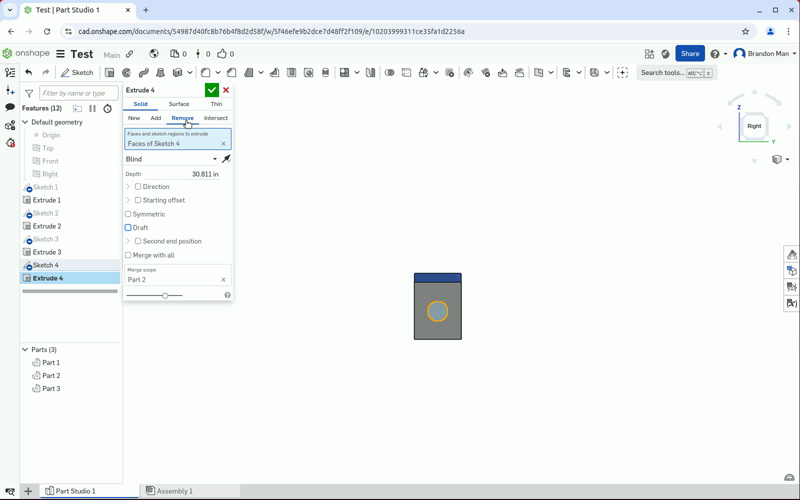
key(space)
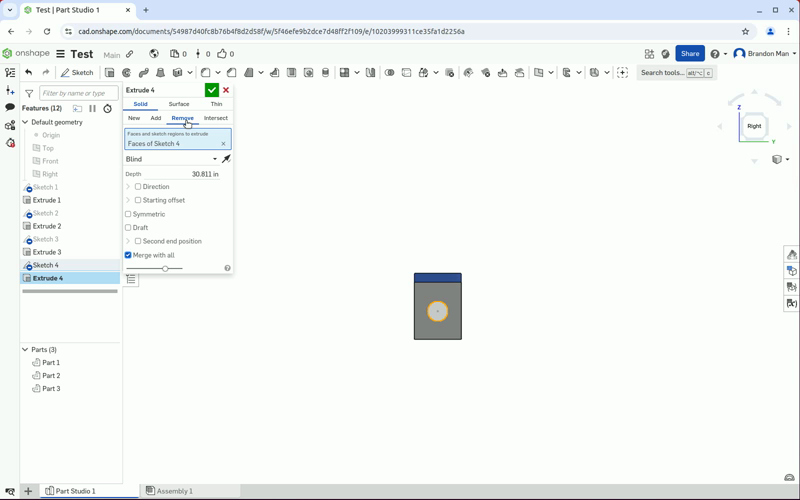
key(enter)
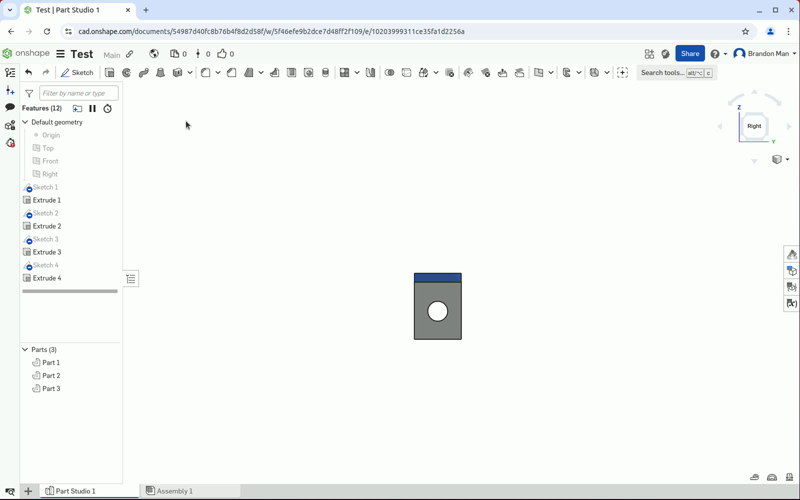
key(shift+h)
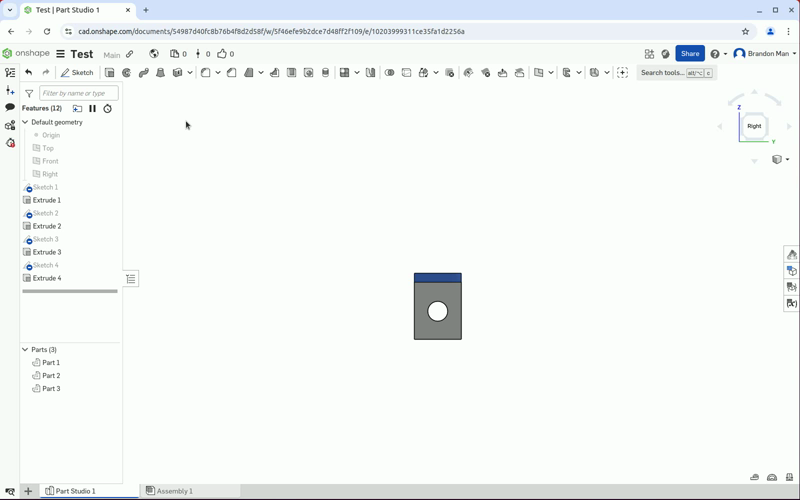
key(shift+h)
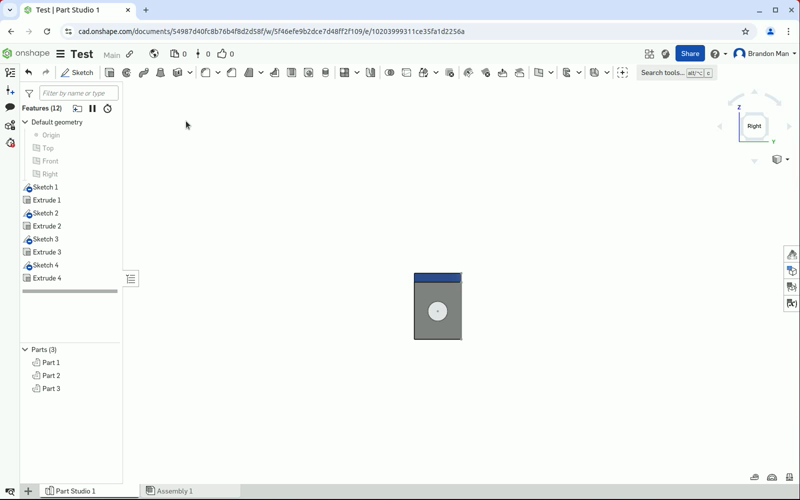
key(shift+7)
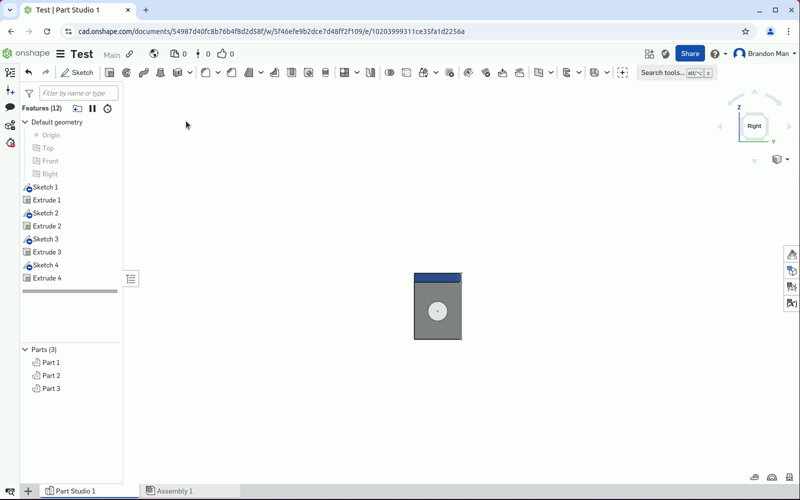
key(right, 2)
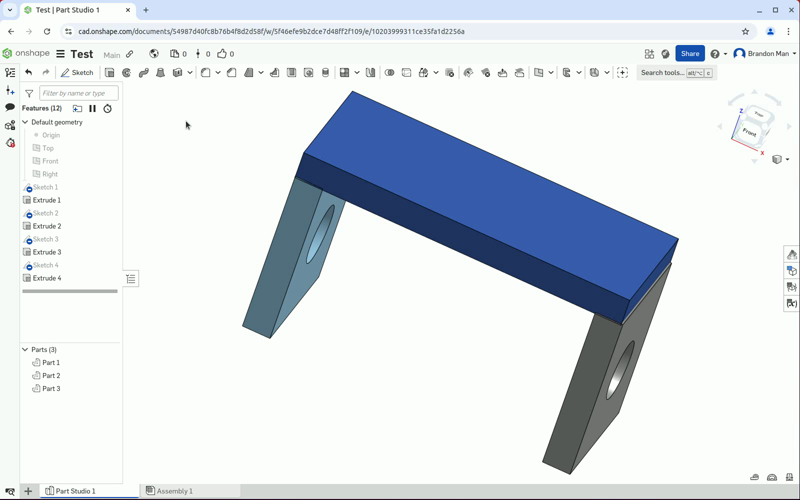
key(down, 2)
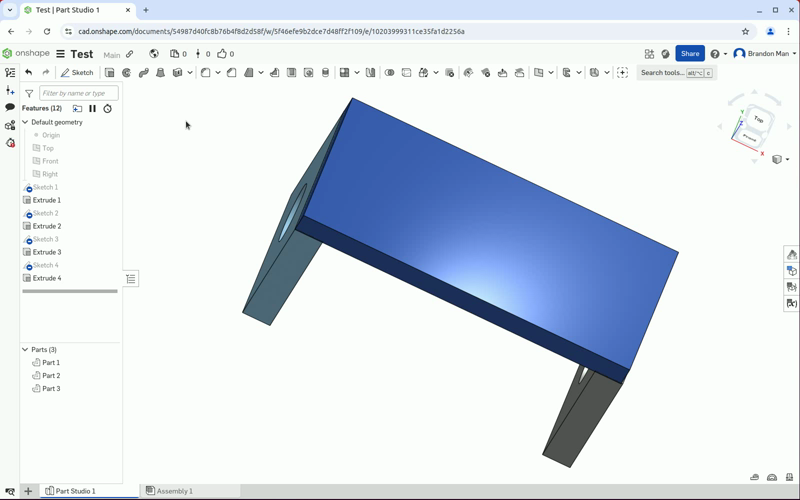
key(up, 2)
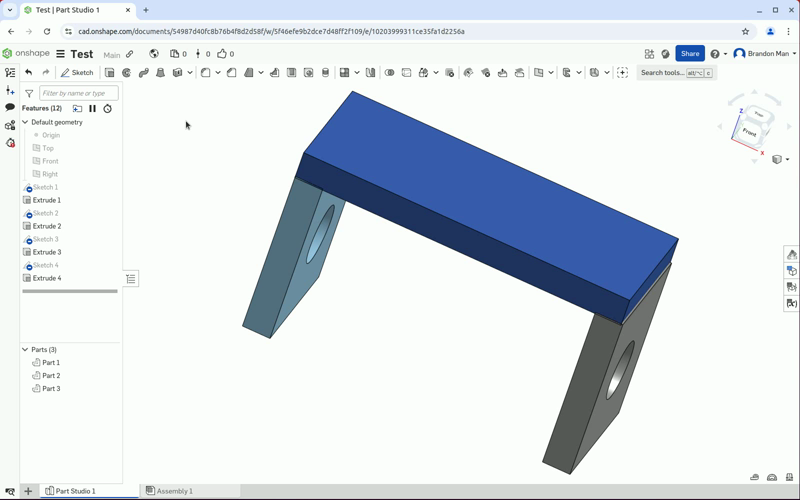
key(left, 2)
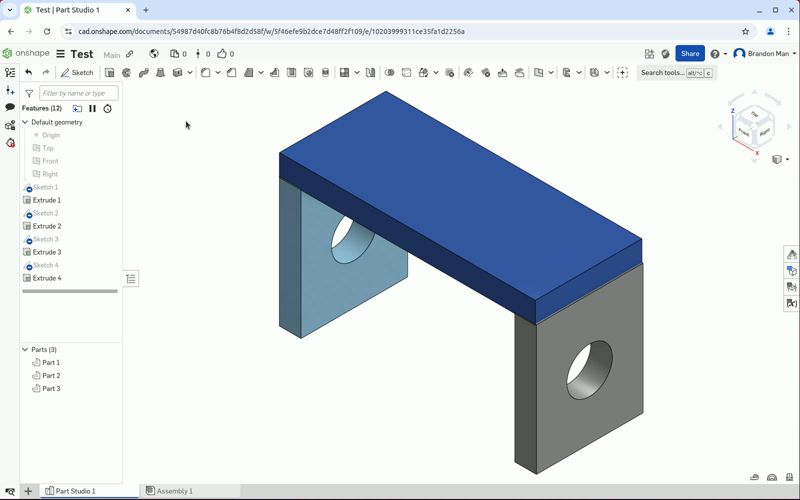
mouse_move(73, 189)
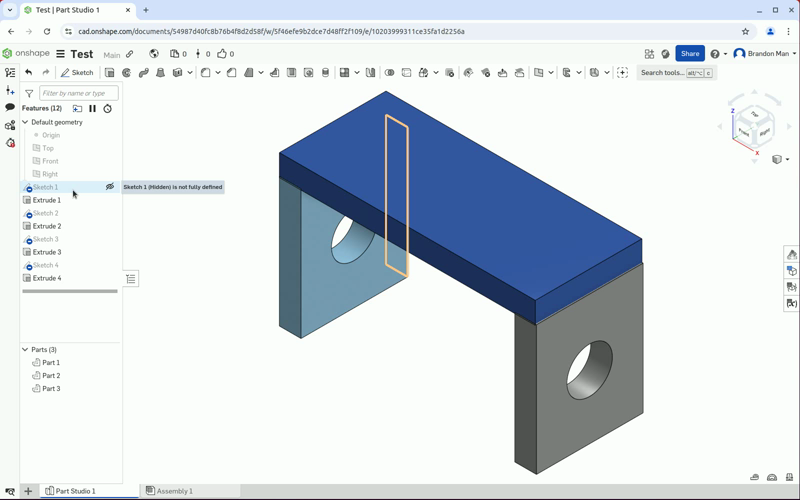
click(73, 189)